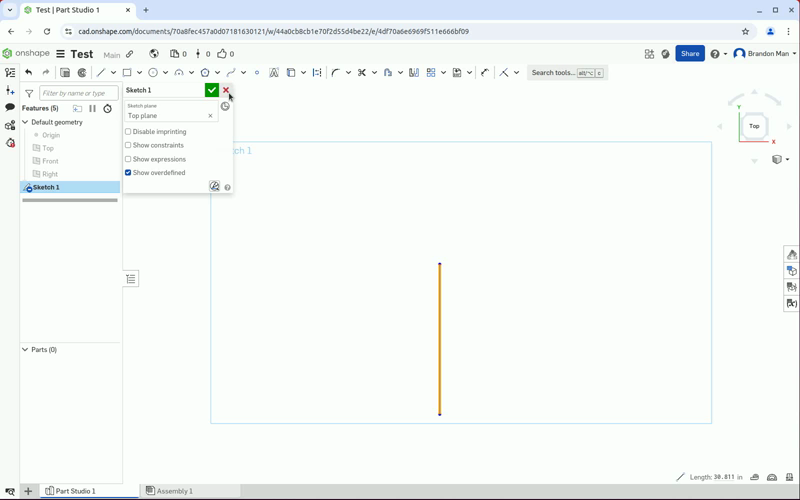
key(shift+h)
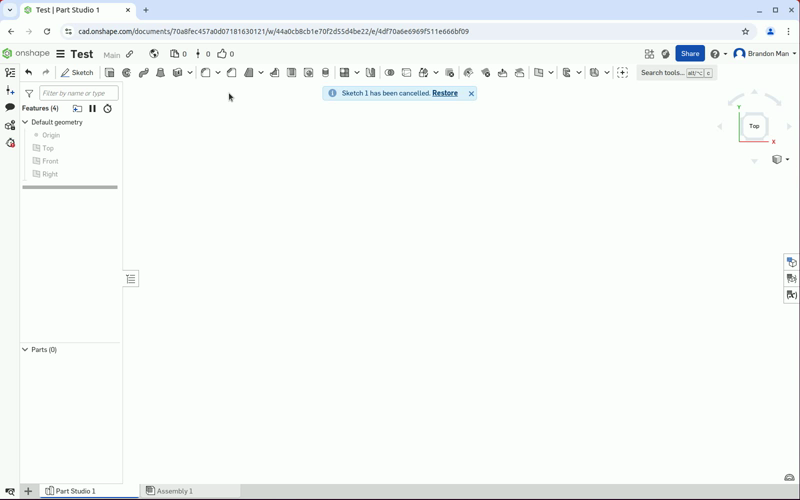
mouse_move(73, 352)
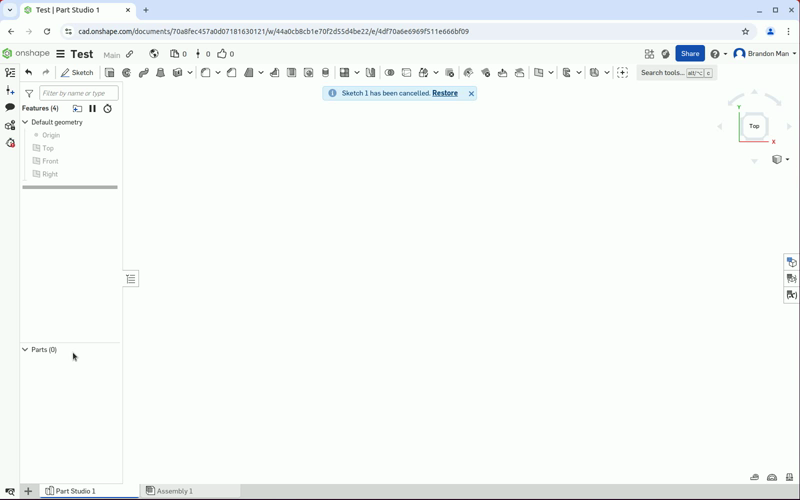
key(y)
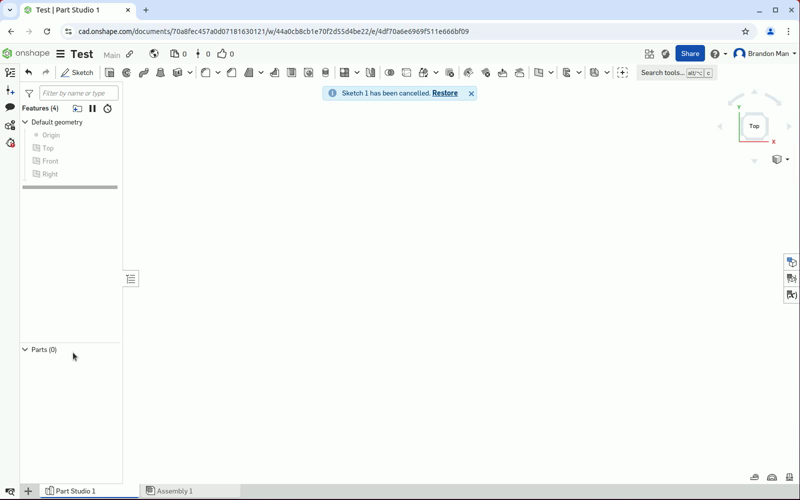
key(shift+p)
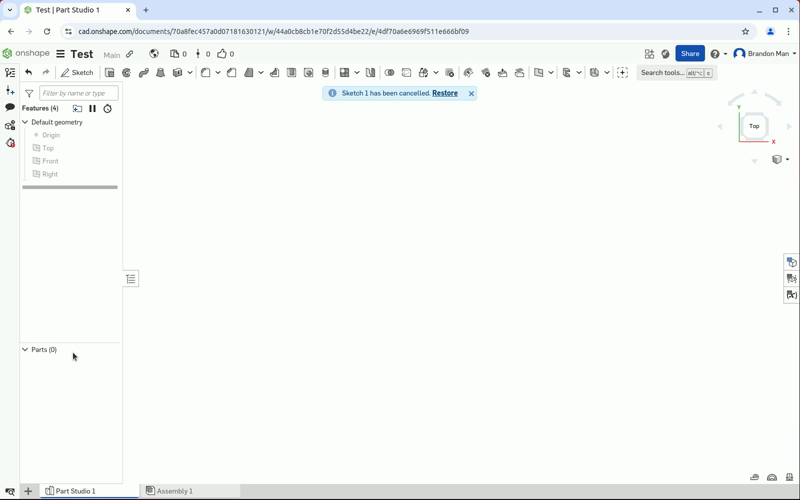
key(space)
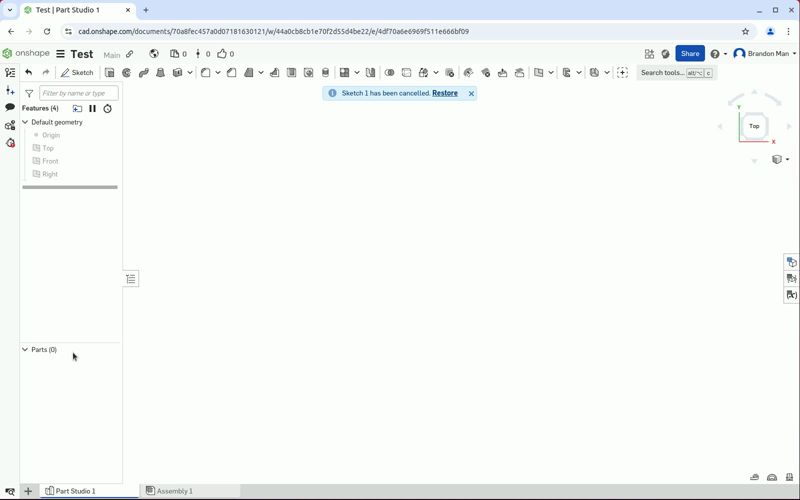
key_down(shift)
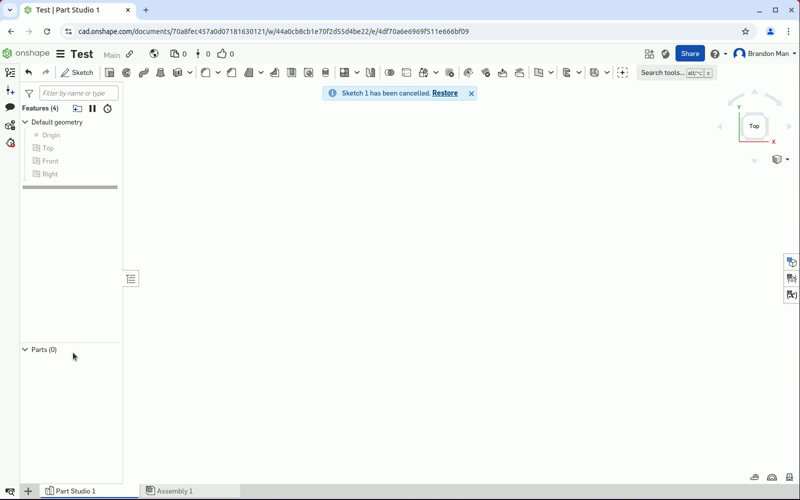
key(up)
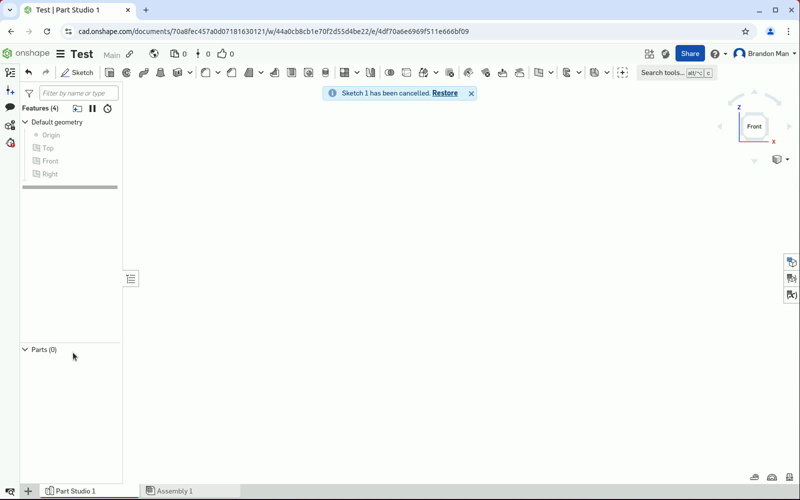
key_up(shift)
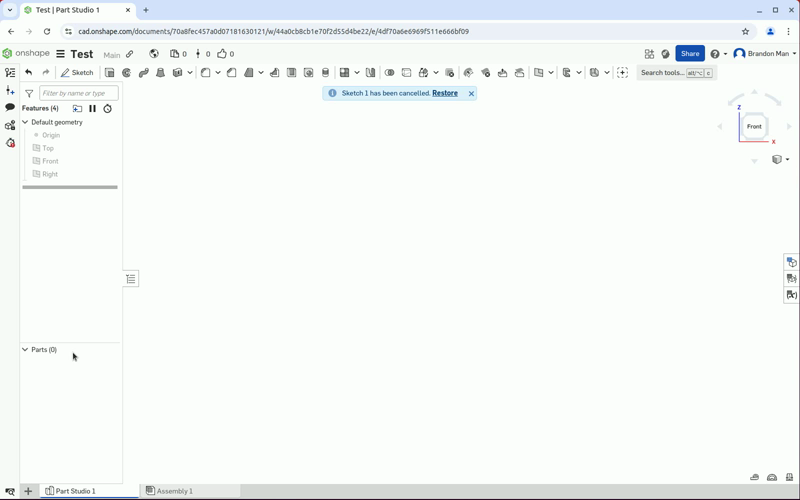
mouse_move(73, 352)
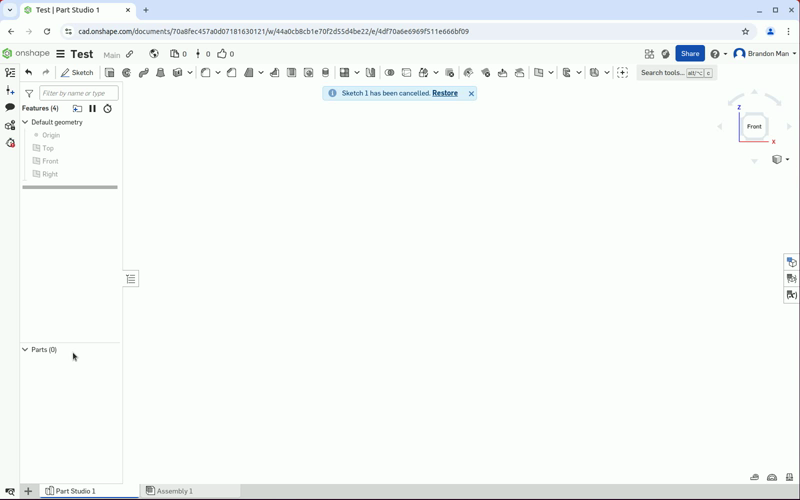
key(shift+y)
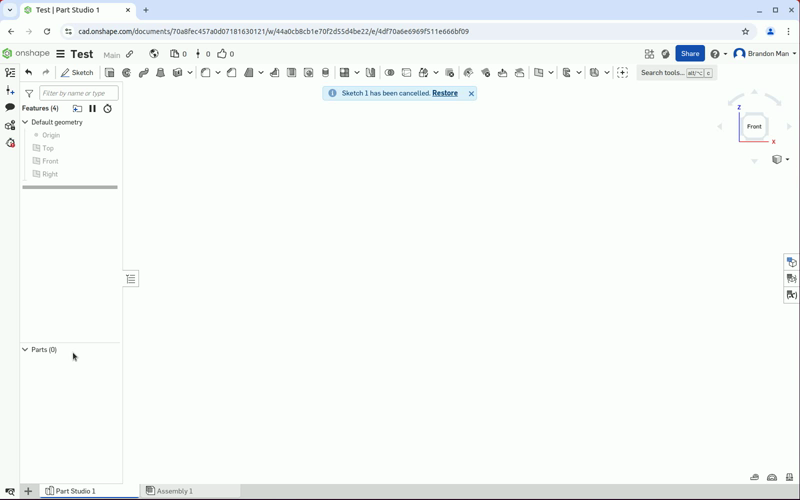
key(shift+s)
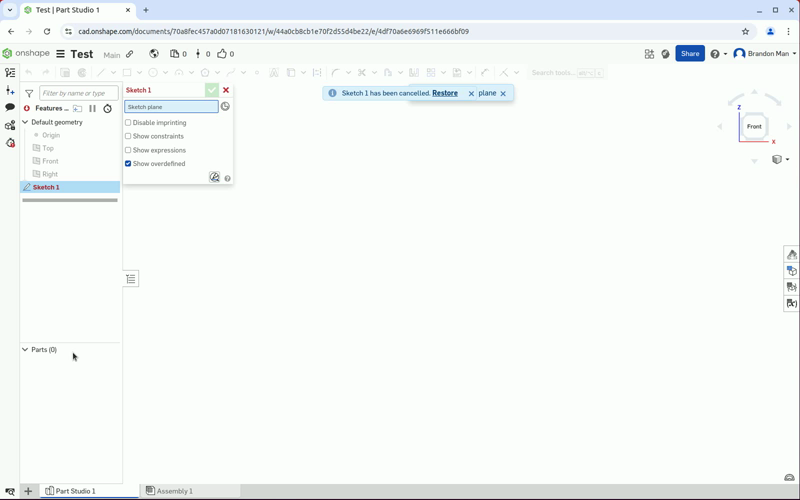
mouse_move(73, 163)
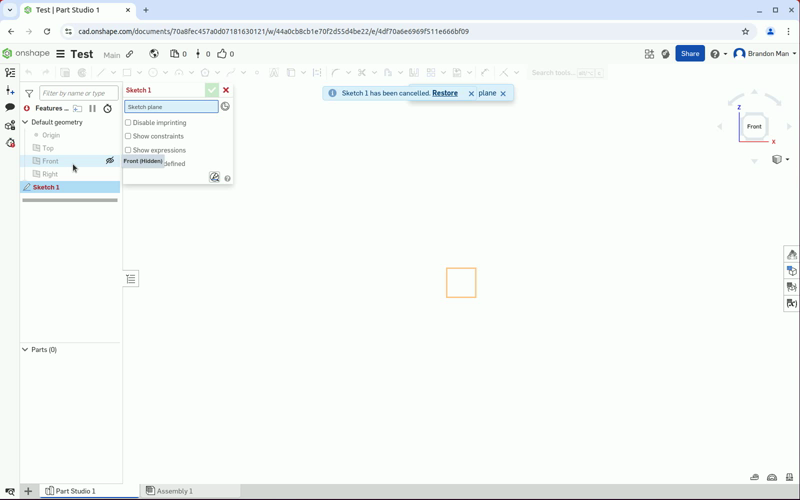
click(73, 163)
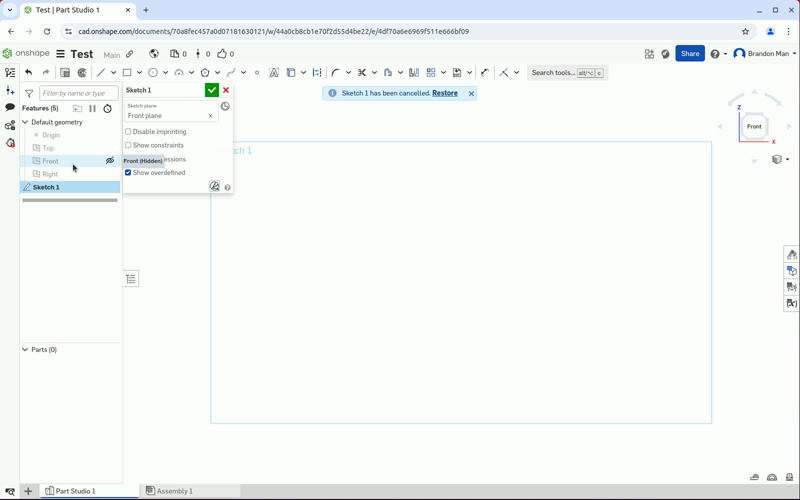
mouse_move(73, 352)
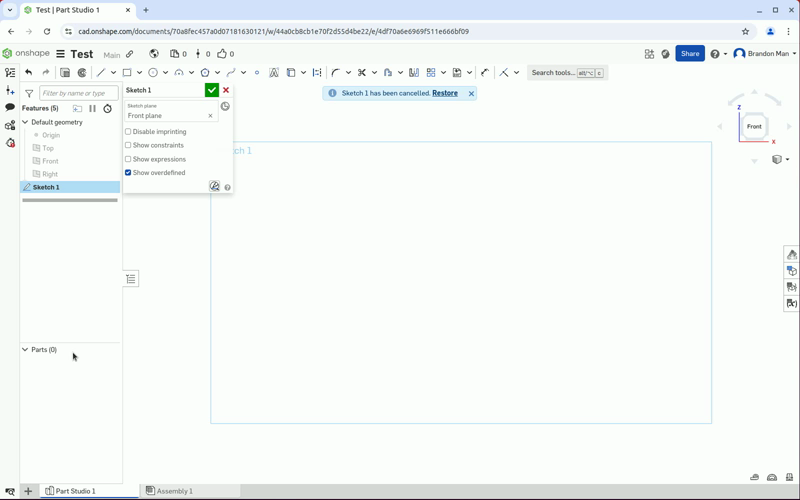
key(y)
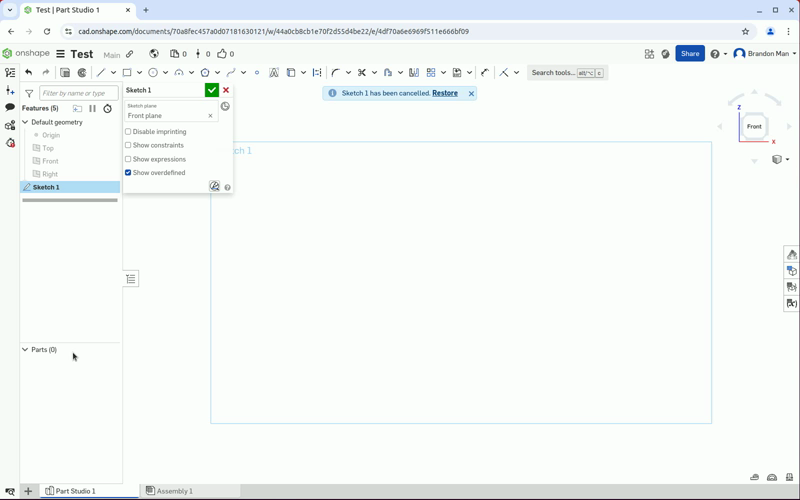
key(l)
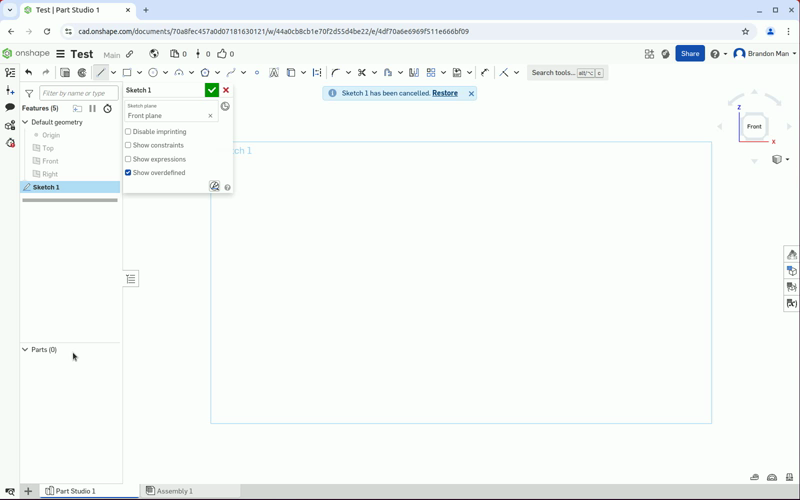
key_down(shift)
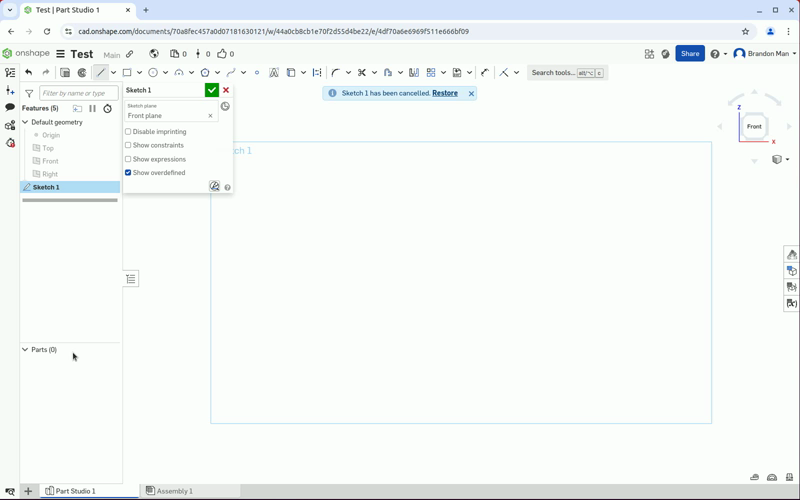
mouse_move(460, 282)
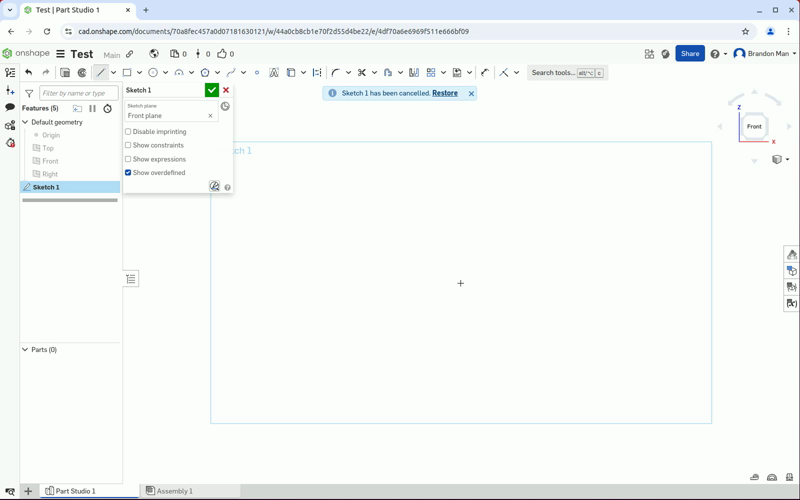
click(460, 282)
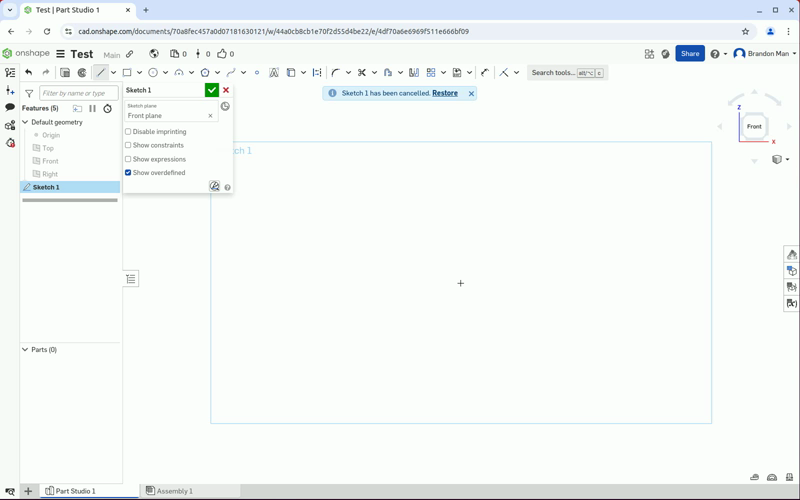
key_up(shift)
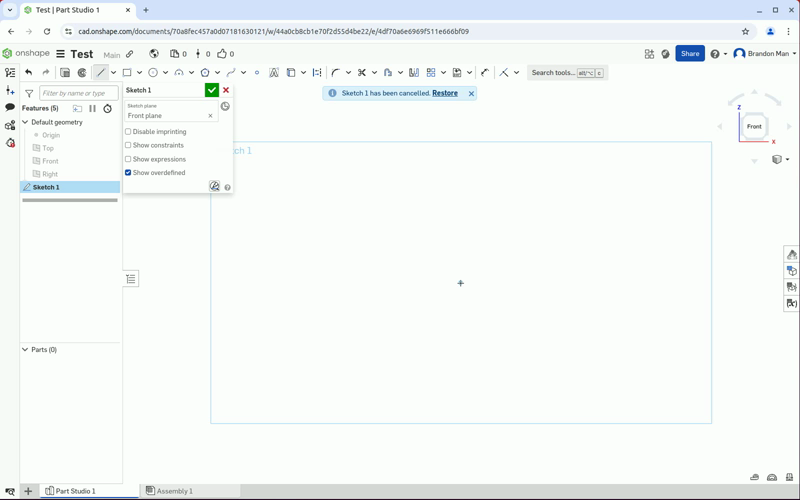
key_down(shift)
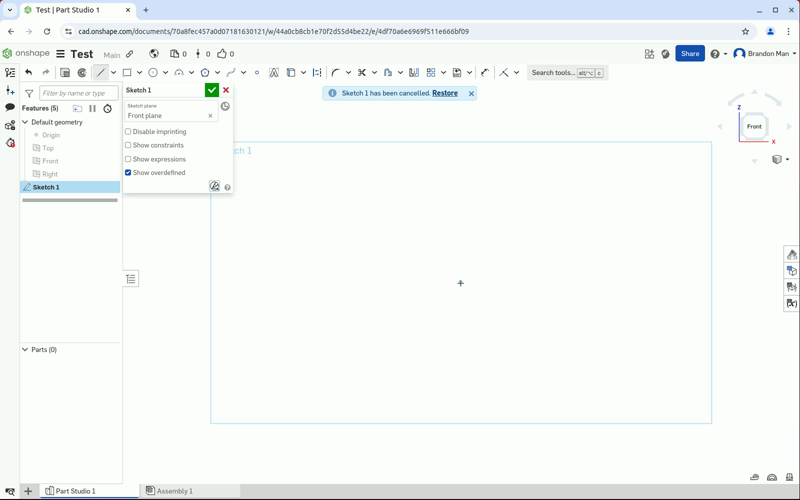
mouse_move(573, 282)
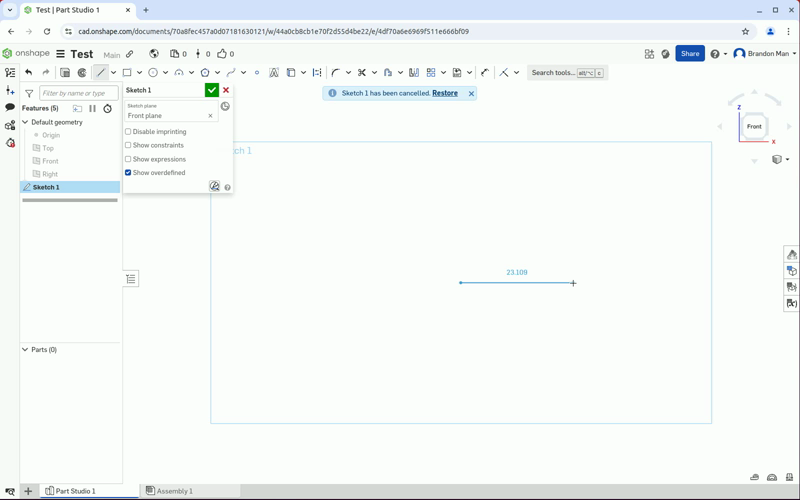
click(573, 282)
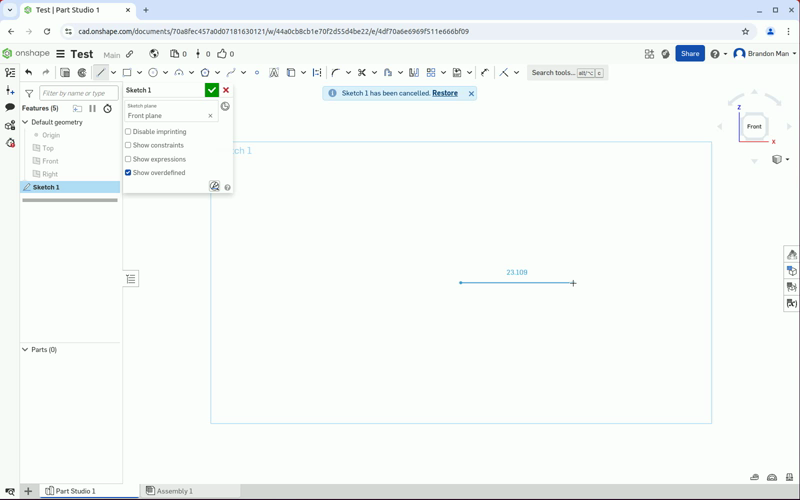
key_up(shift)
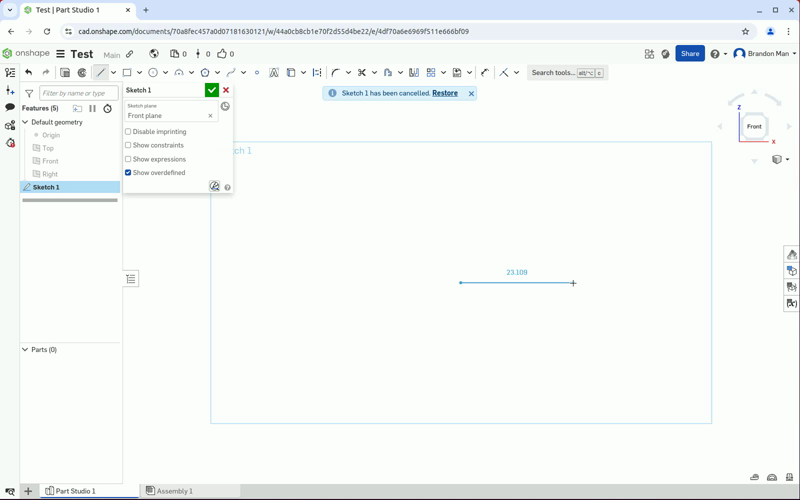
key_down(shift)
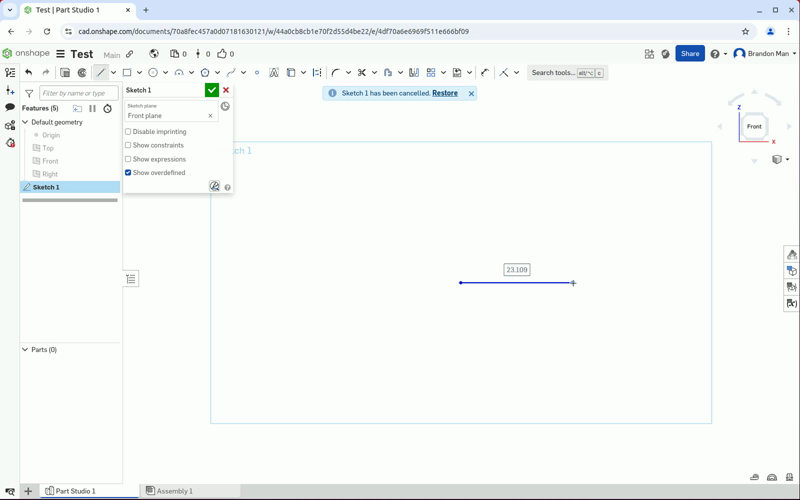
mouse_move(589, 282)
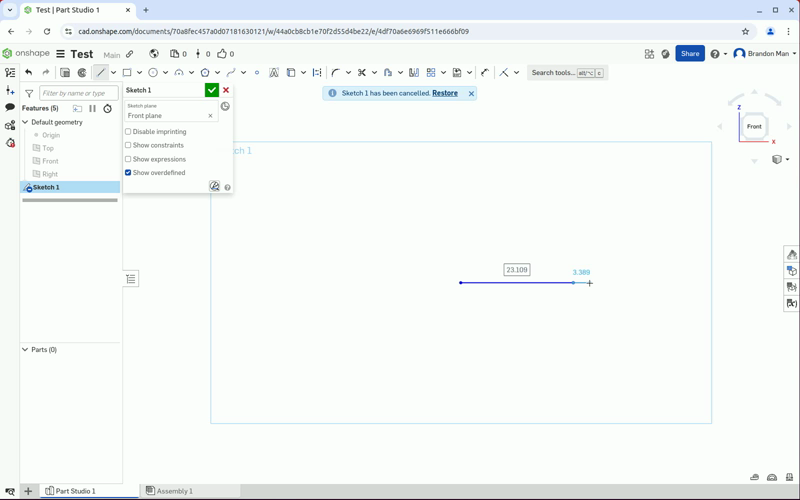
mouse_move(550, 242)
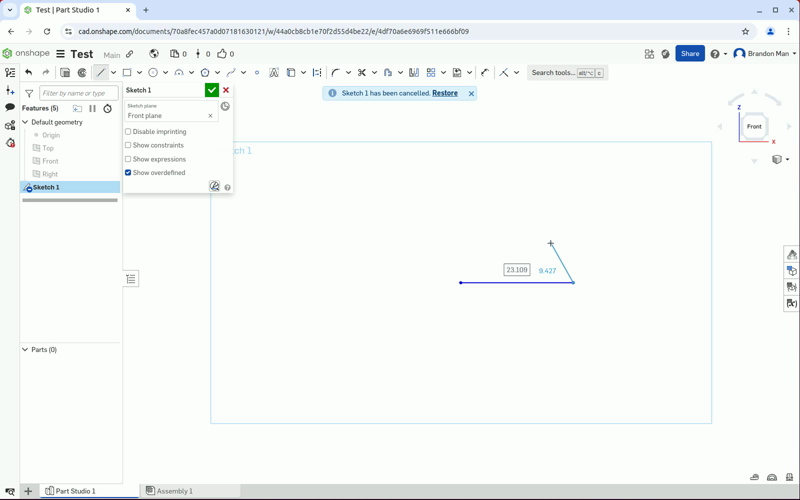
click(550, 242)
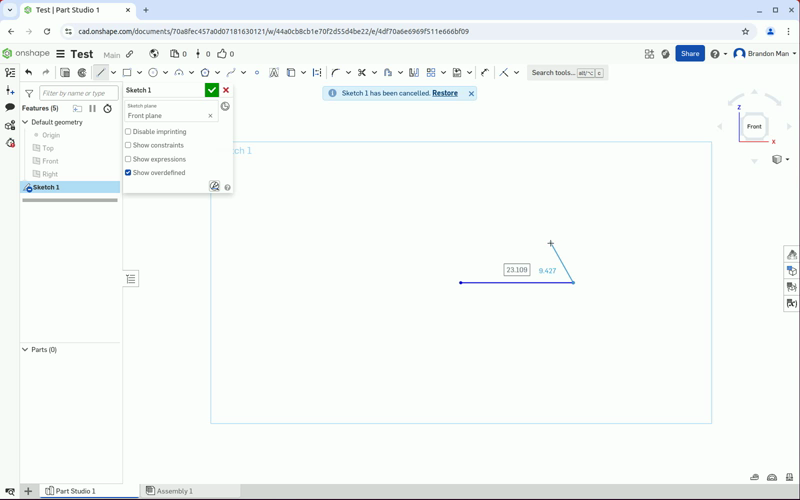
key_up(shift)
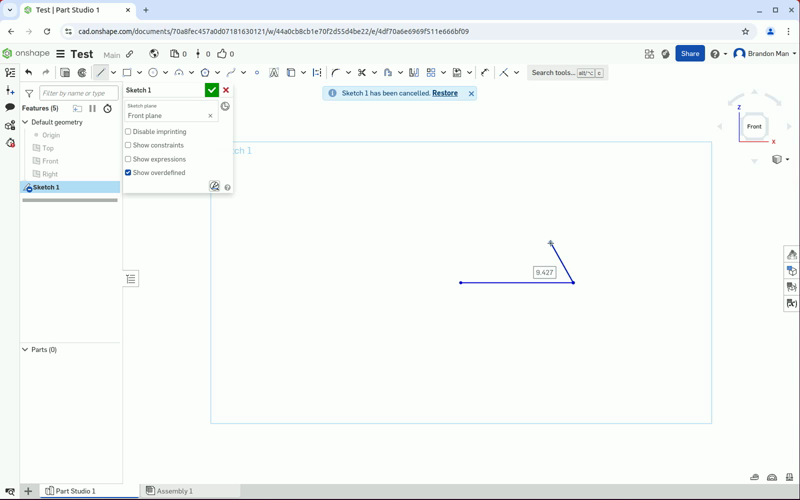
key_down(shift)
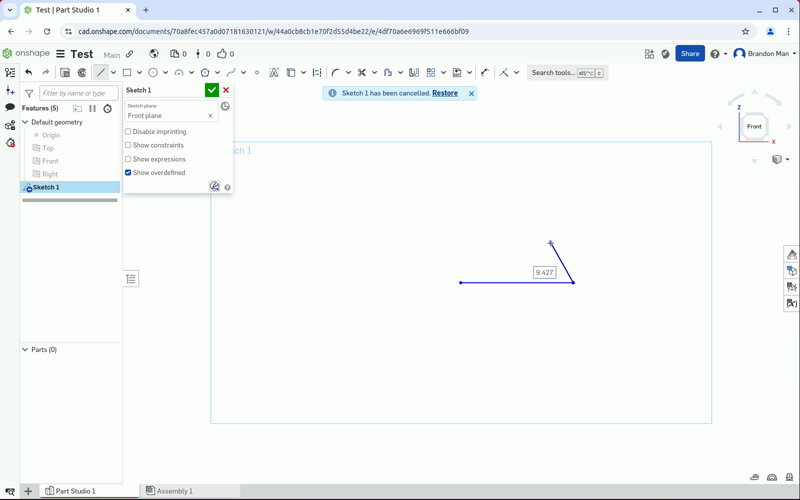
mouse_move(580, 242)
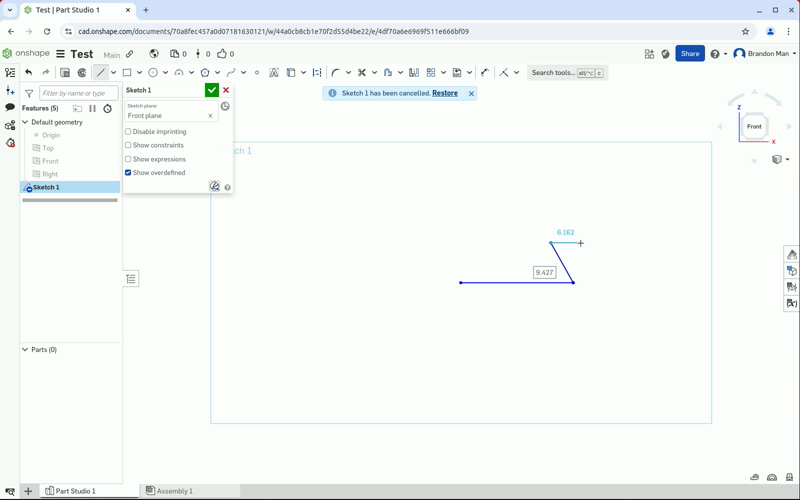
mouse_move(511, 221)
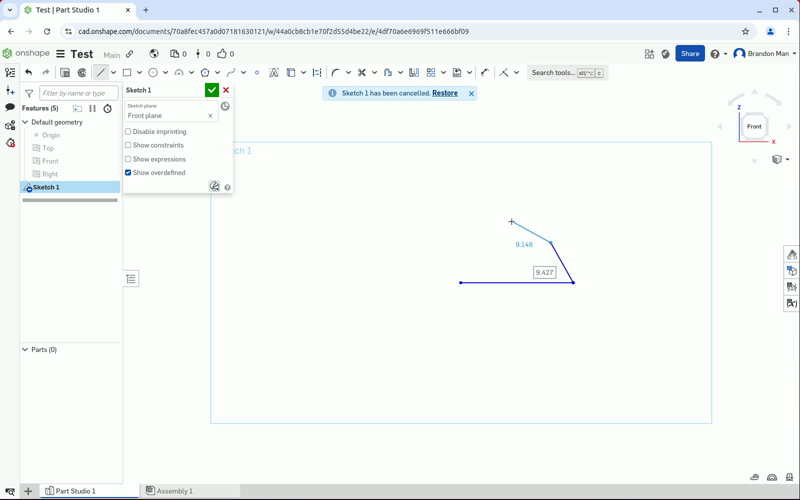
click(511, 221)
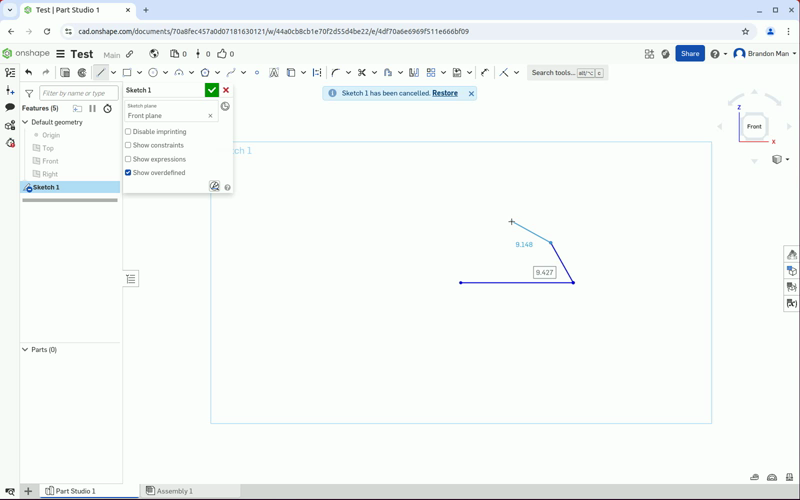
key_up(shift)
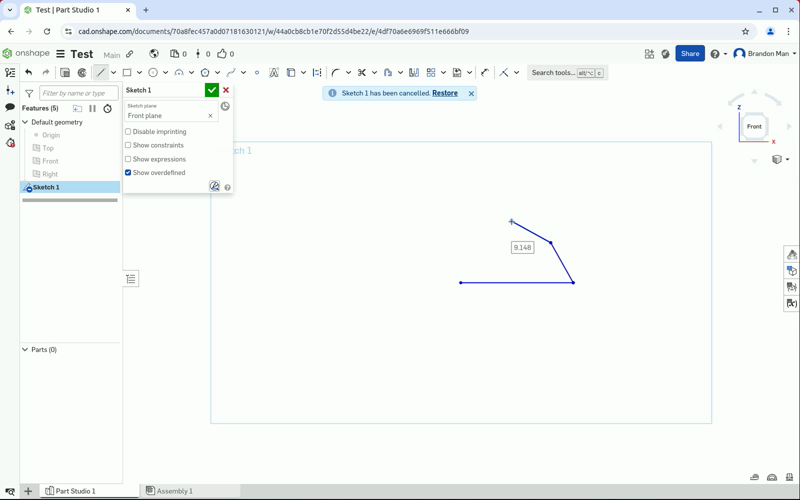
key_down(shift)
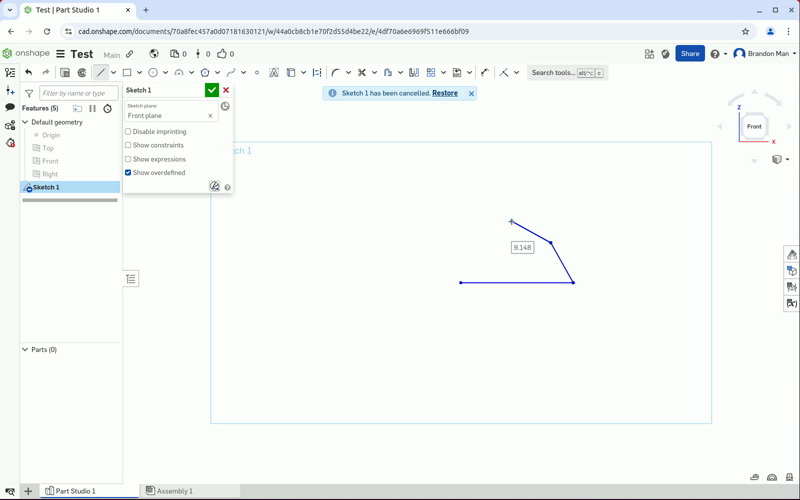
mouse_move(541, 221)
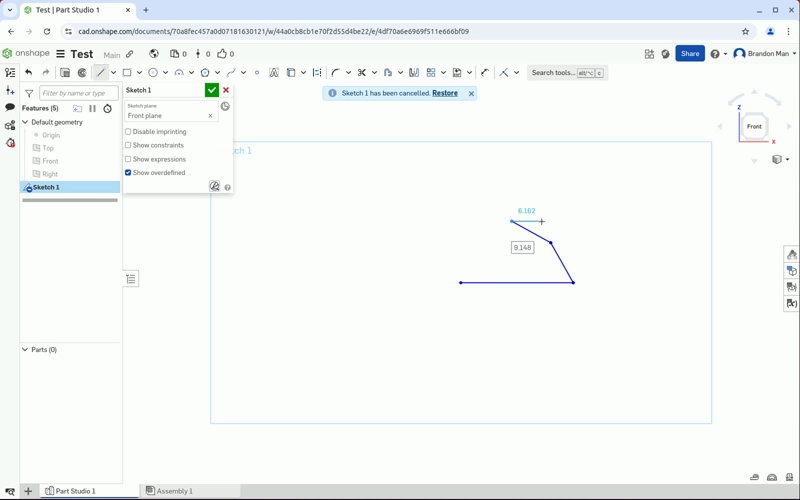
mouse_move(484, 221)
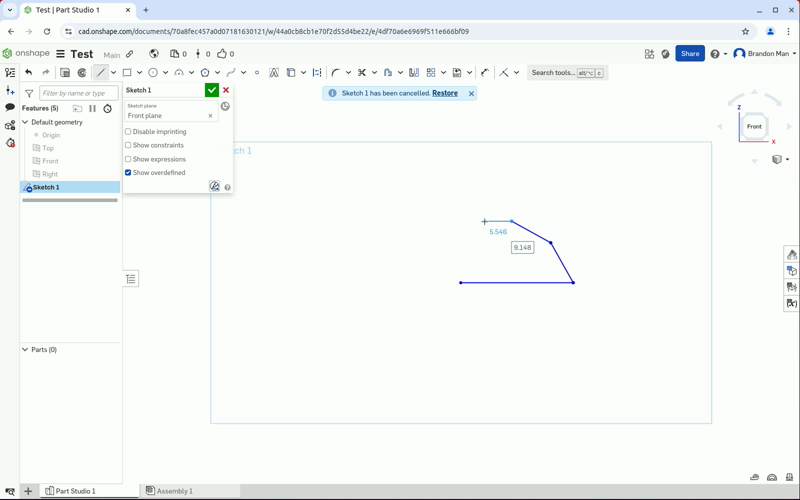
click(484, 221)
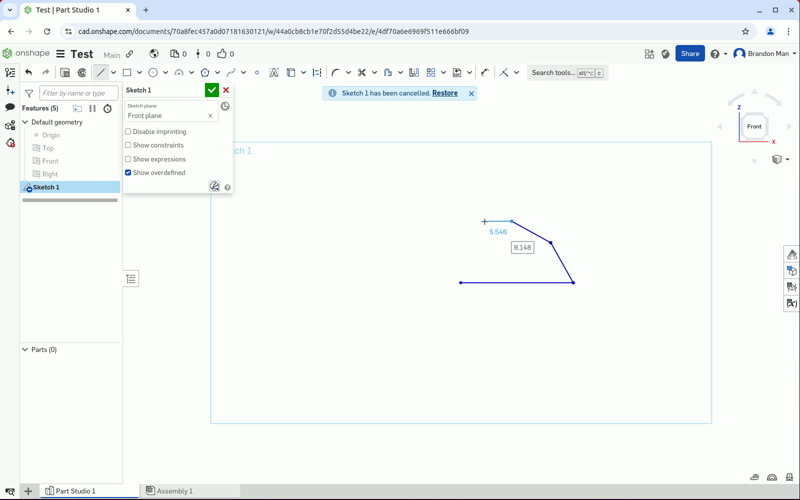
key_up(shift)
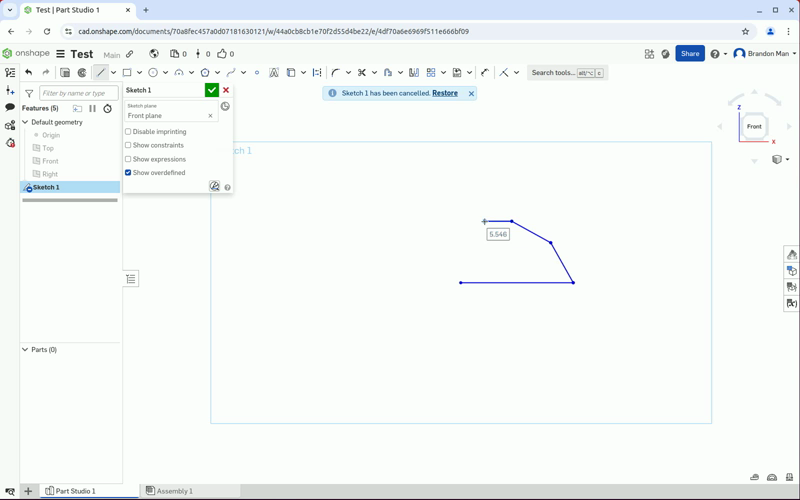
key_down(shift)
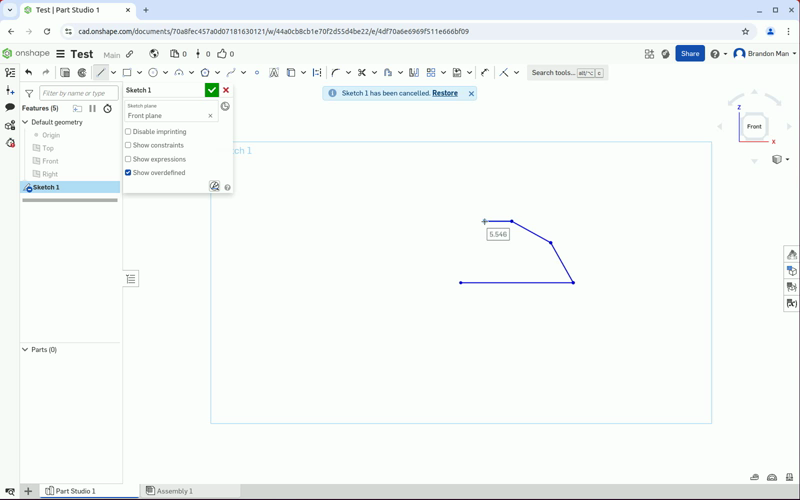
mouse_move(514, 221)
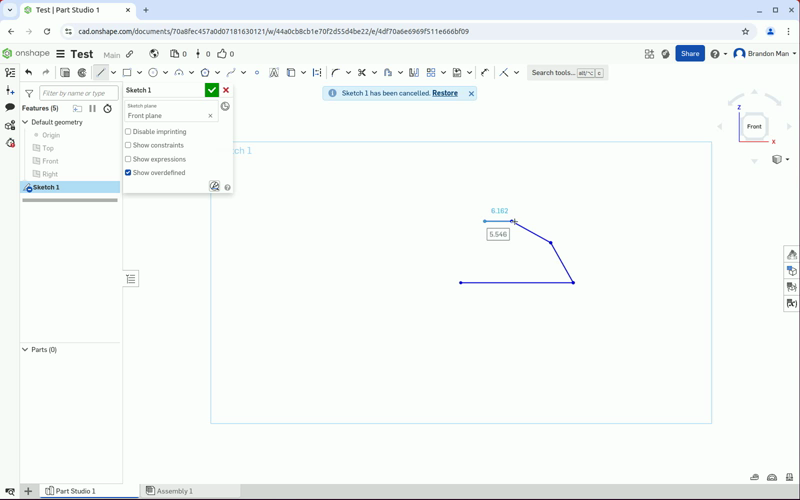
mouse_move(484, 236)
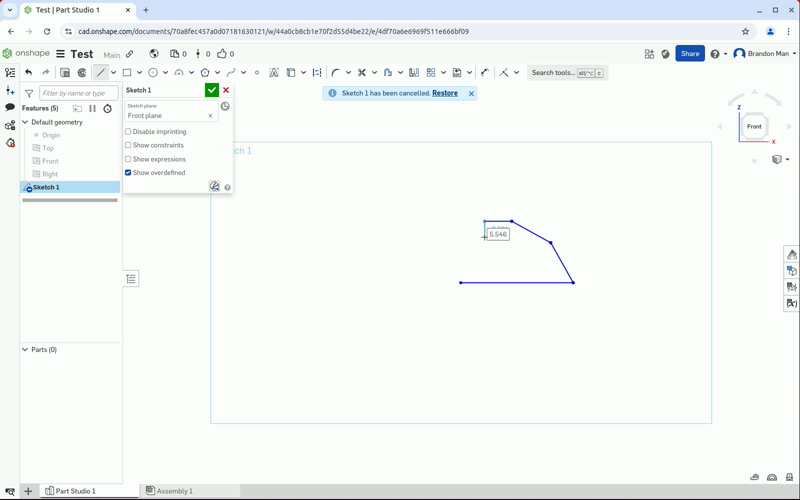
click(484, 236)
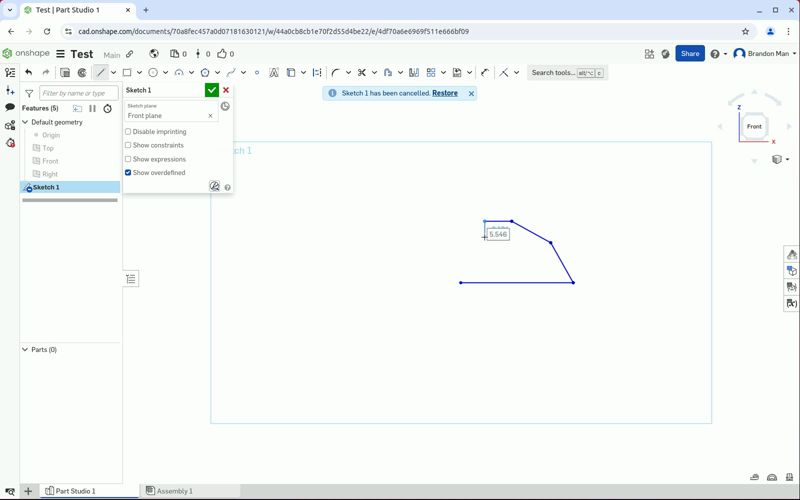
key_up(shift)
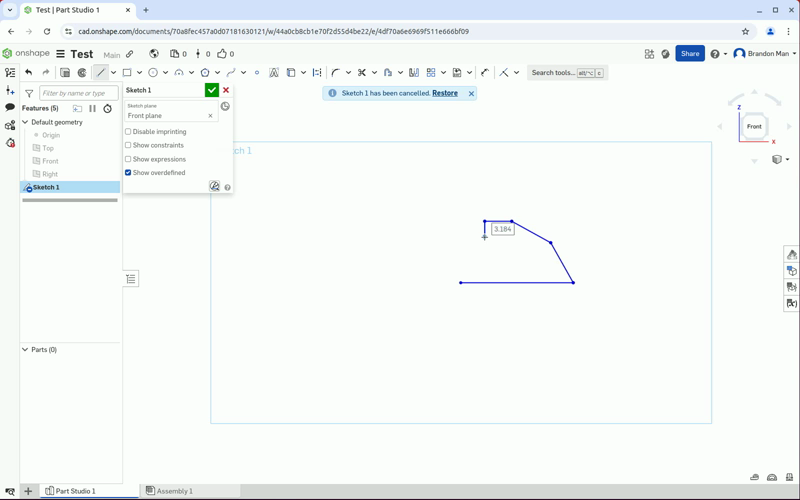
key_down(shift)
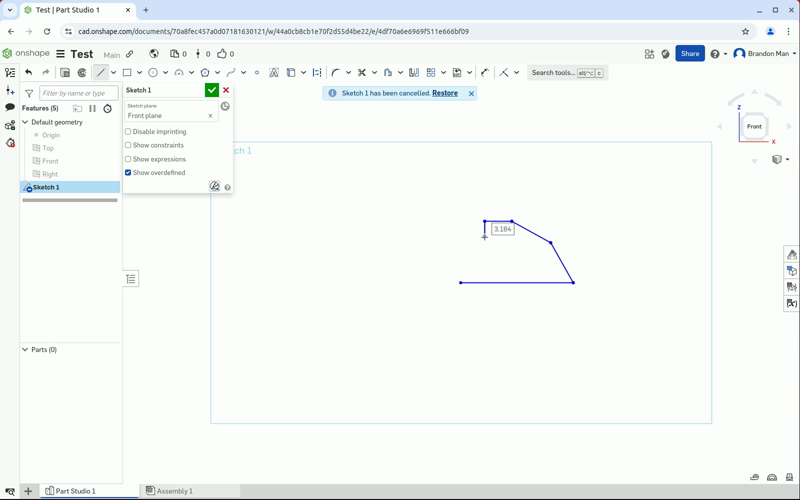
mouse_move(514, 236)
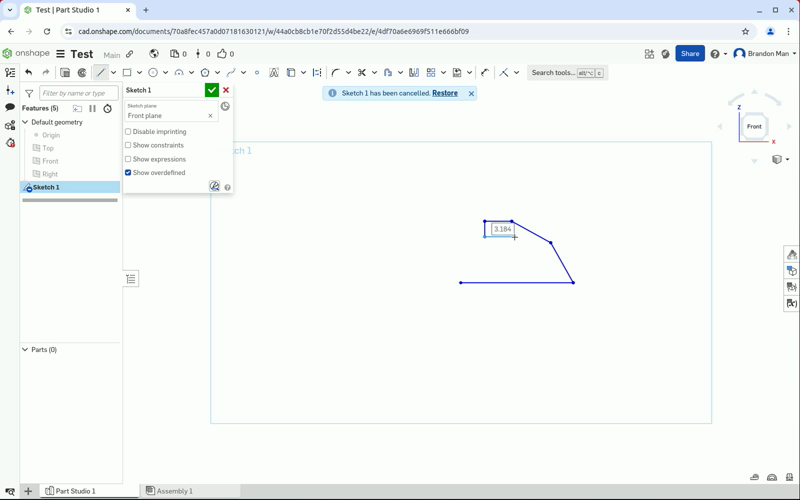
mouse_move(460, 236)
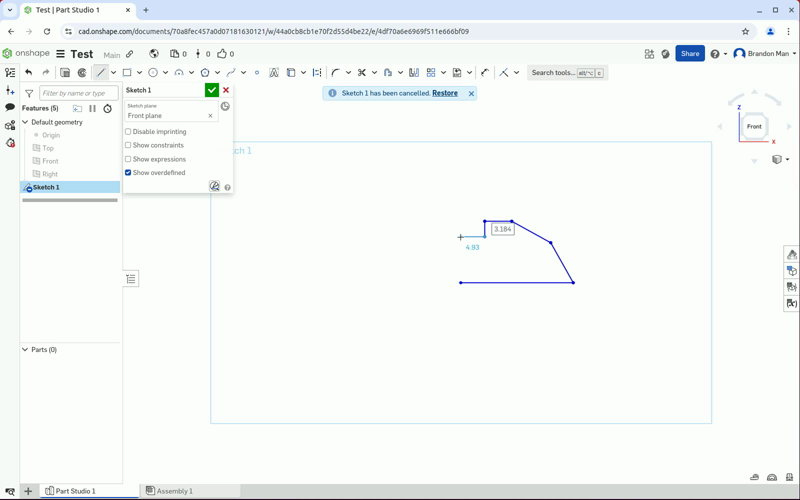
click(460, 236)
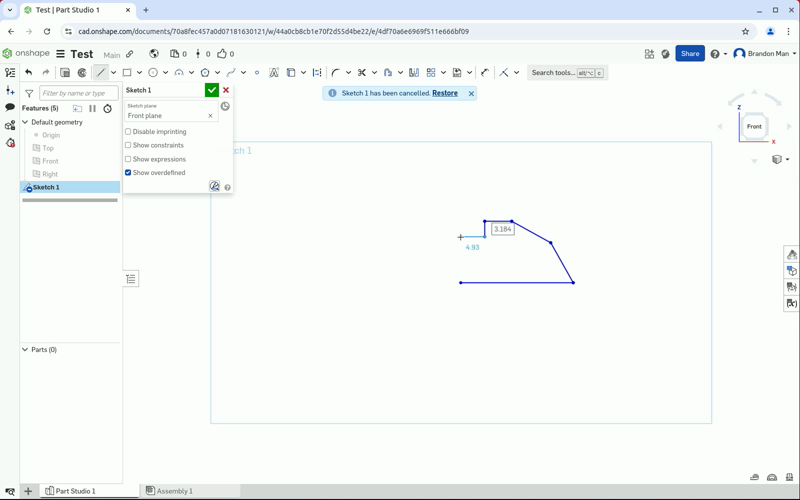
key_up(shift)
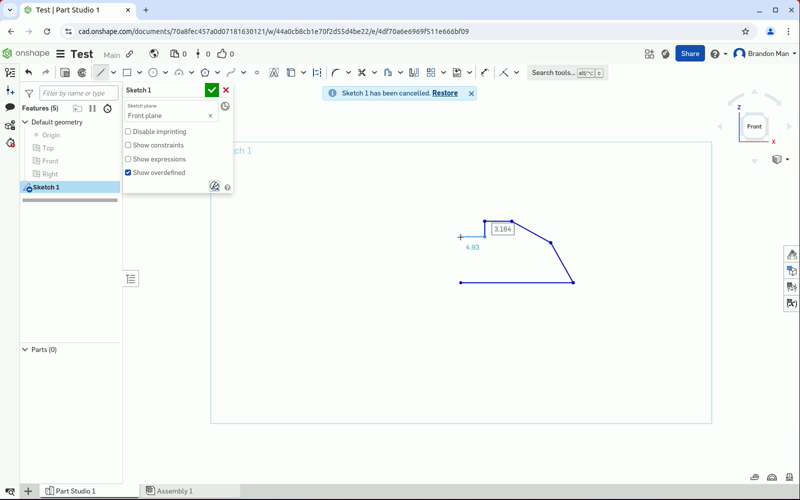
mouse_move(490, 236)
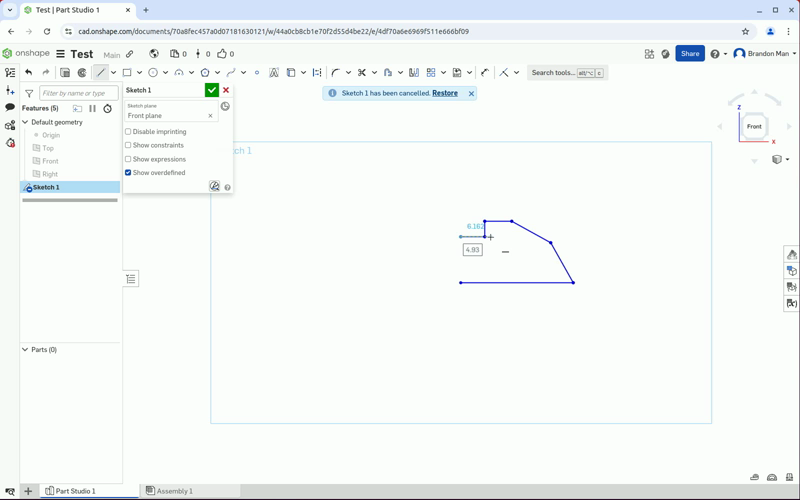
key_down(shift)
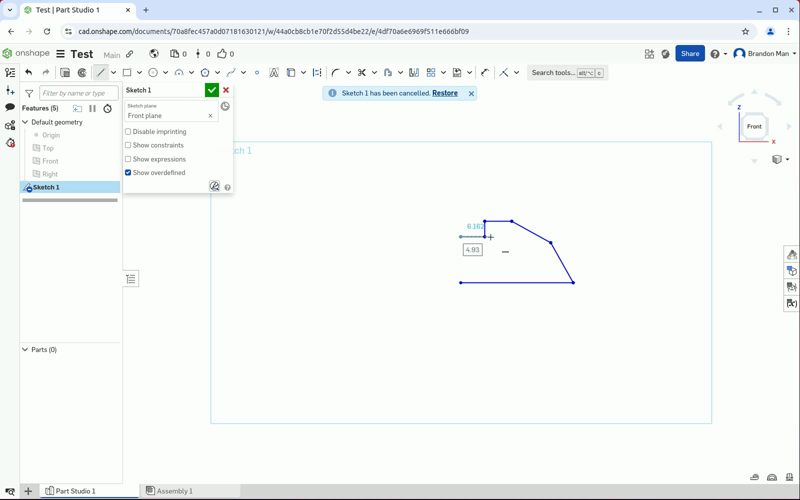
mouse_move(460, 282)
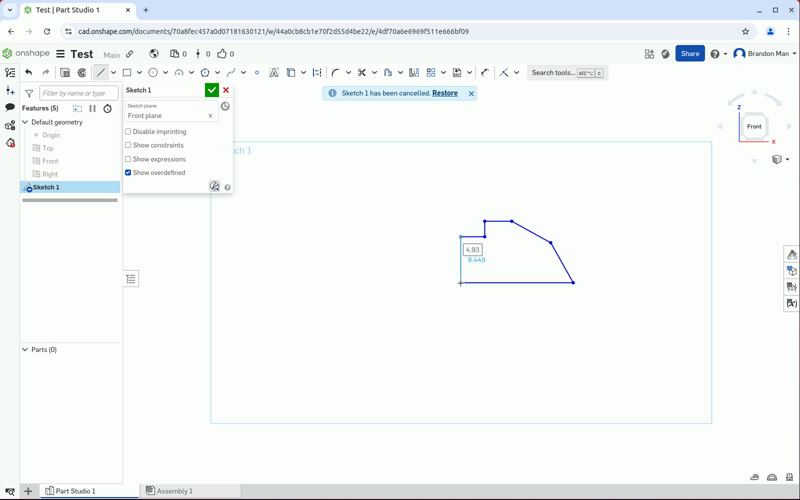
key_up(shift)
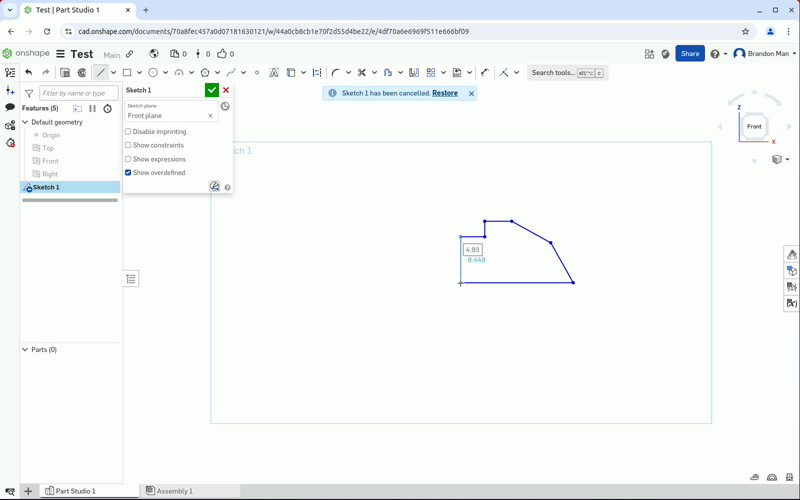
click(460, 282)
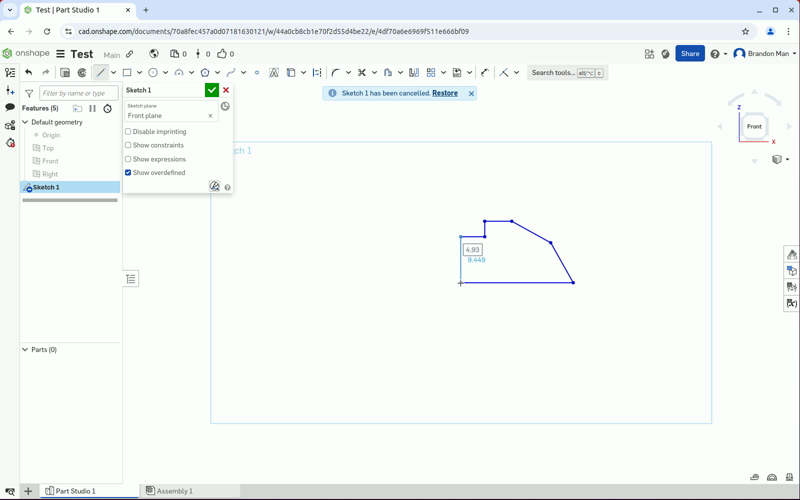
key(esc)
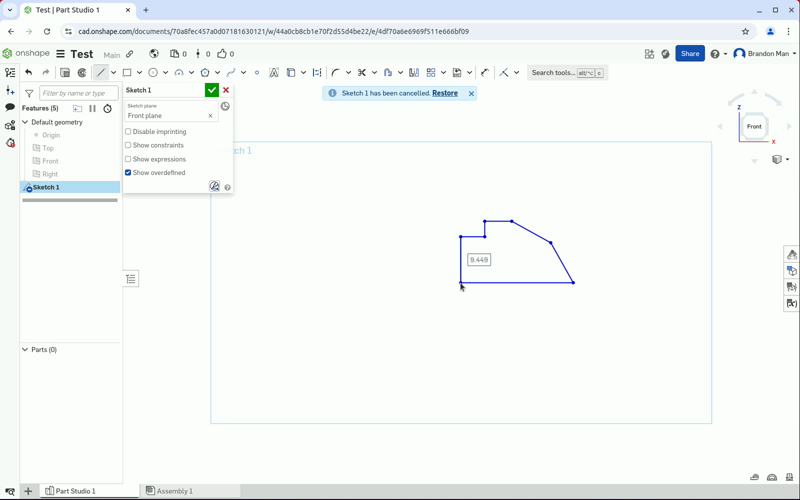
mouse_move(506, 252)
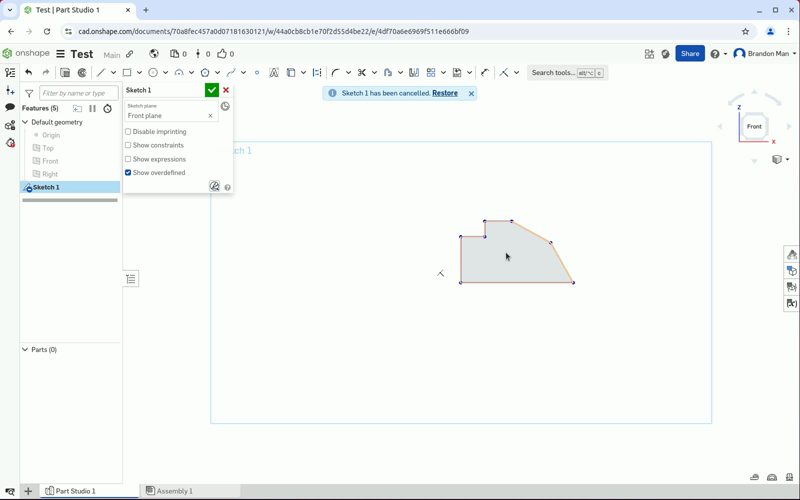
click(506, 252)
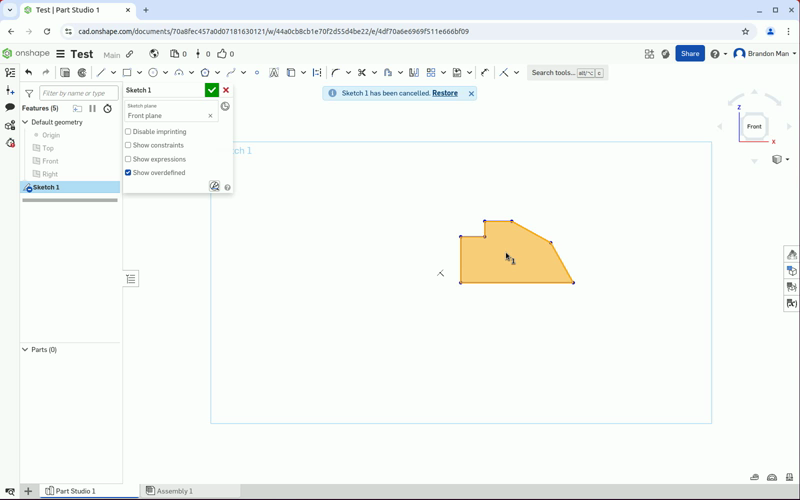
mouse_move(73, 352)
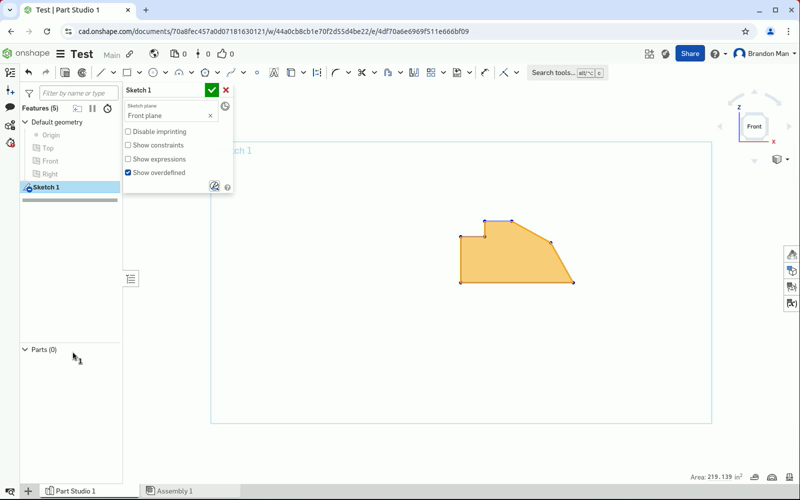
key(shift+y)
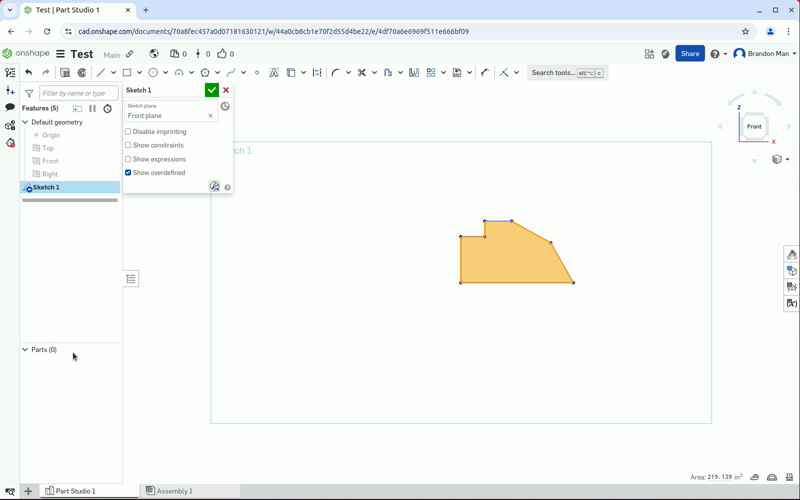
key(shift+e)
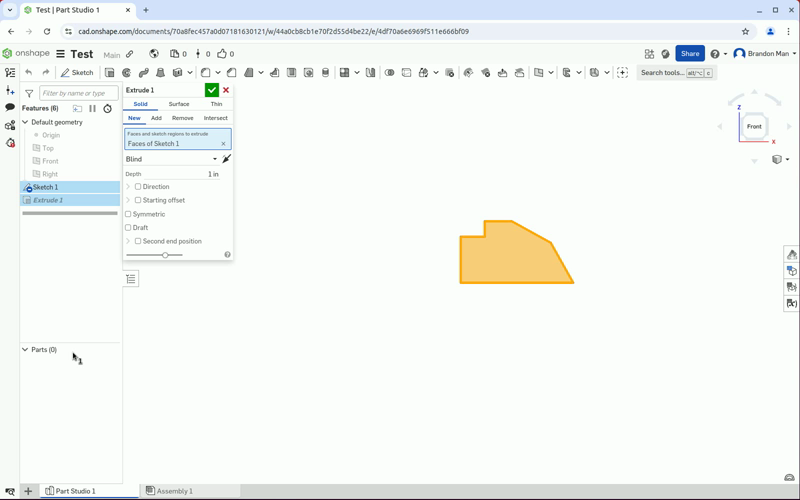
mouse_move(143, 106)
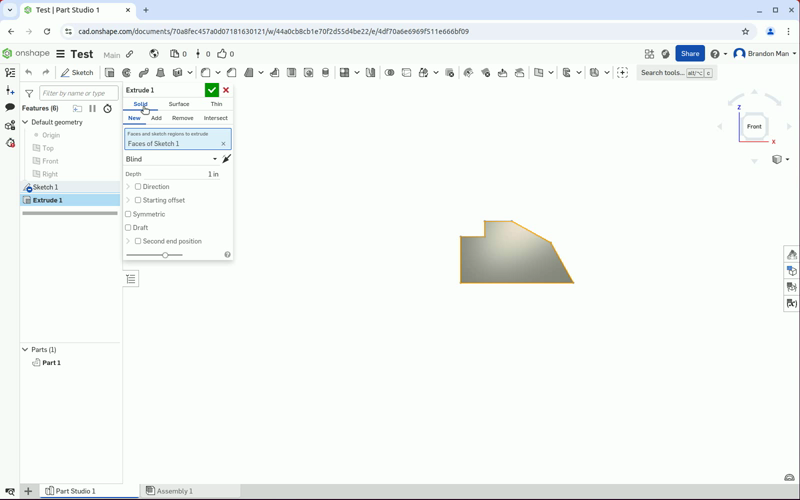
click(143, 106)
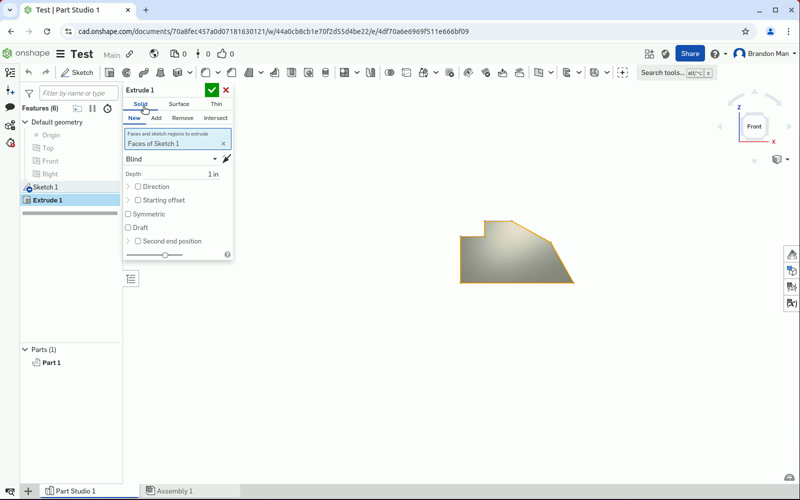
mouse_move(137, 120)
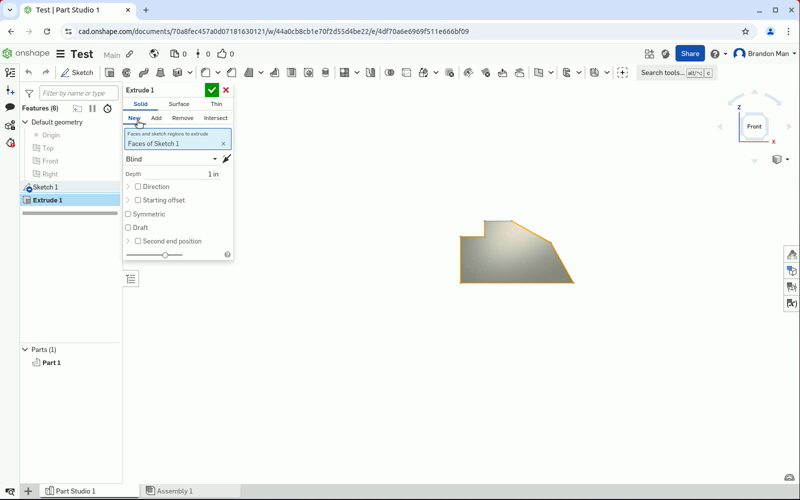
click(137, 120)
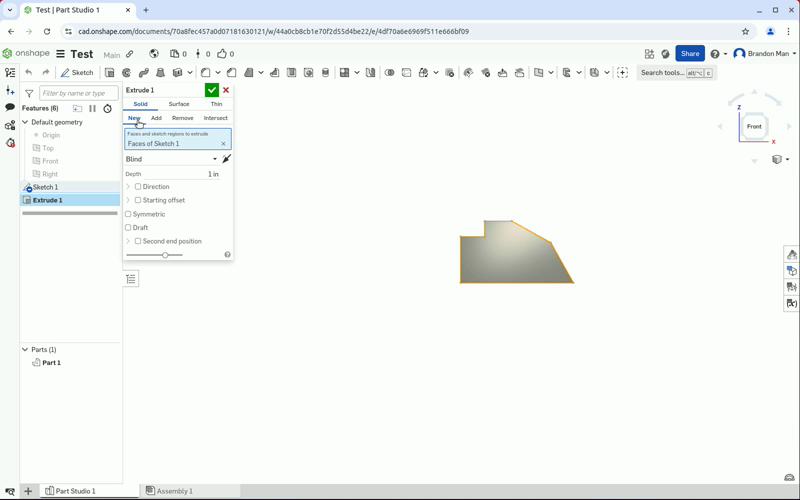
key(tab, 4)
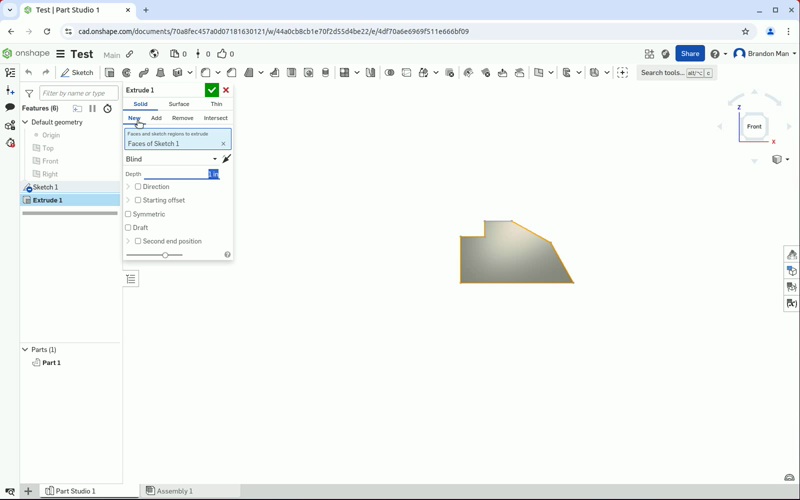
text(9.628)
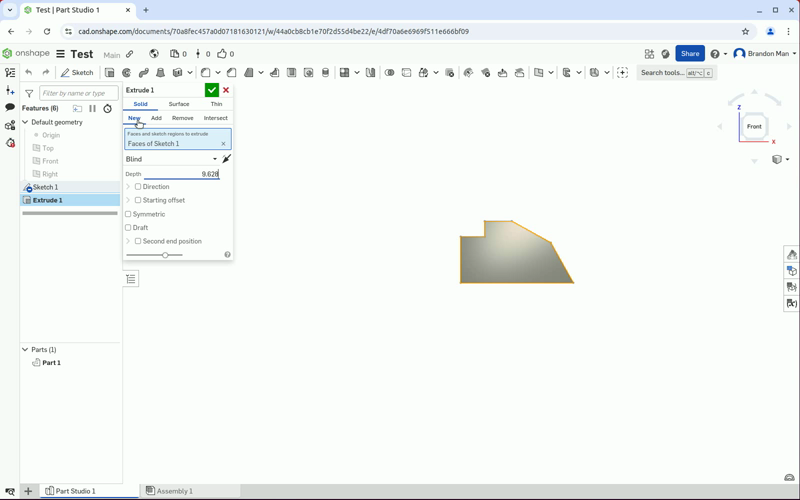
key(enter)
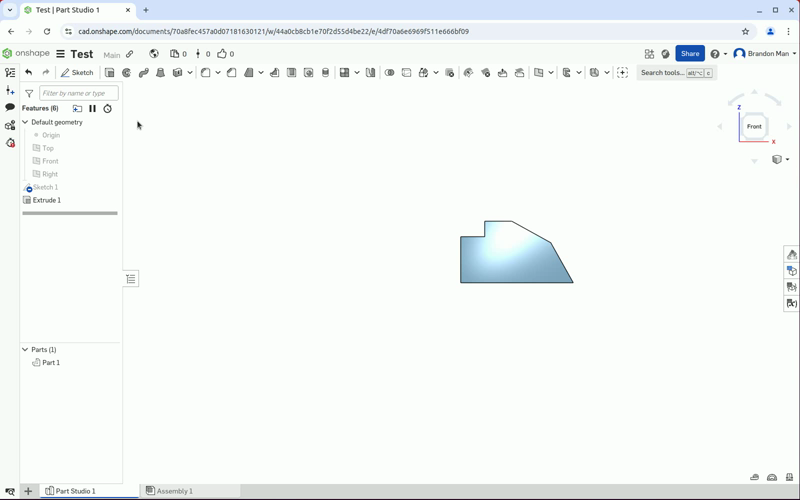
key(shift+h)
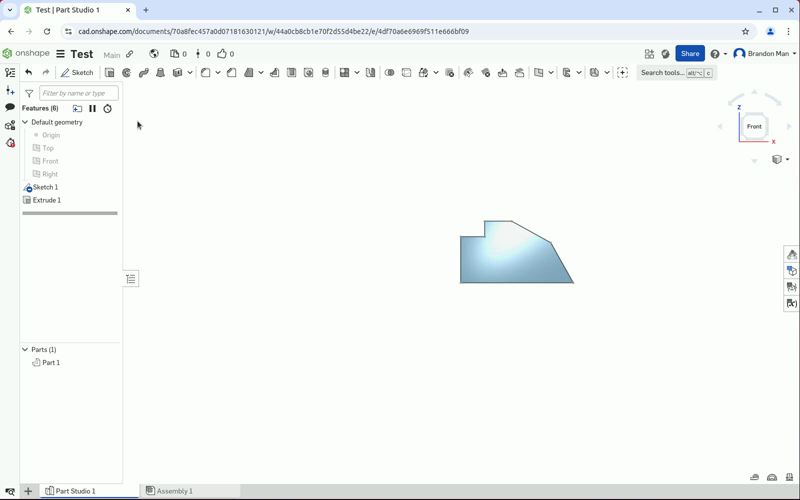
key(shift+h)
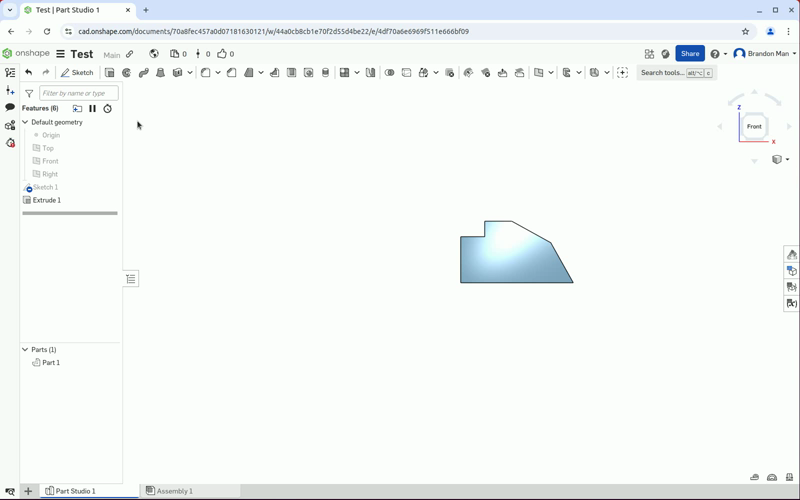
mouse_move(73, 189)
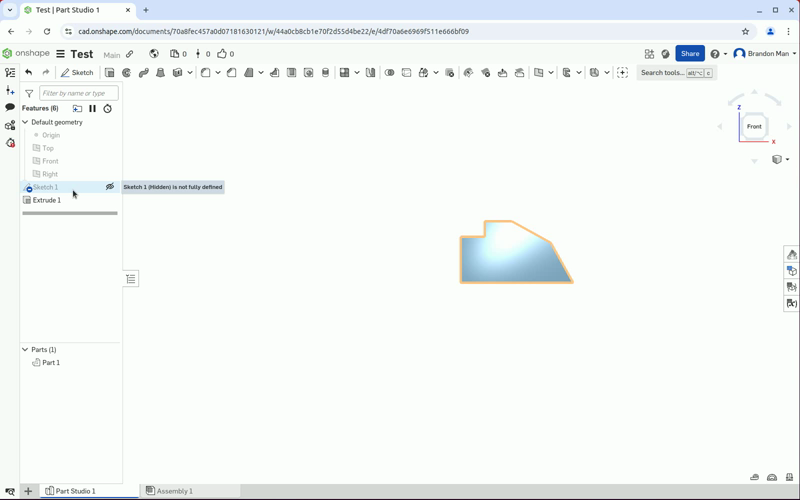
click(73, 189)
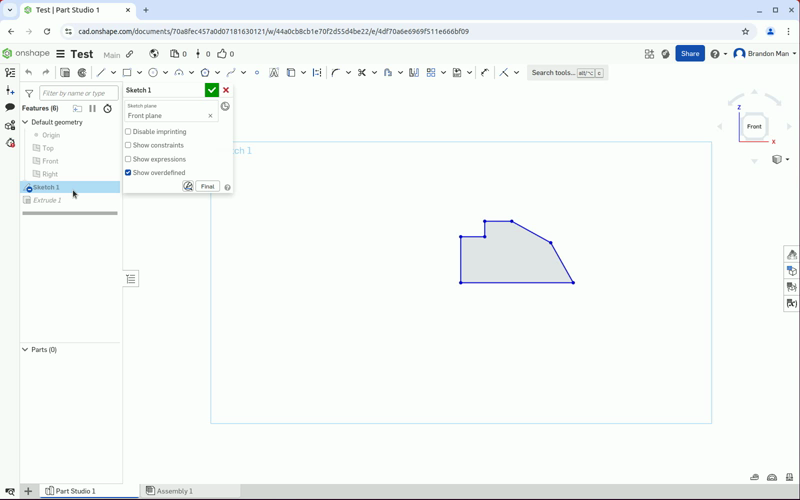
mouse_move(229, 92)
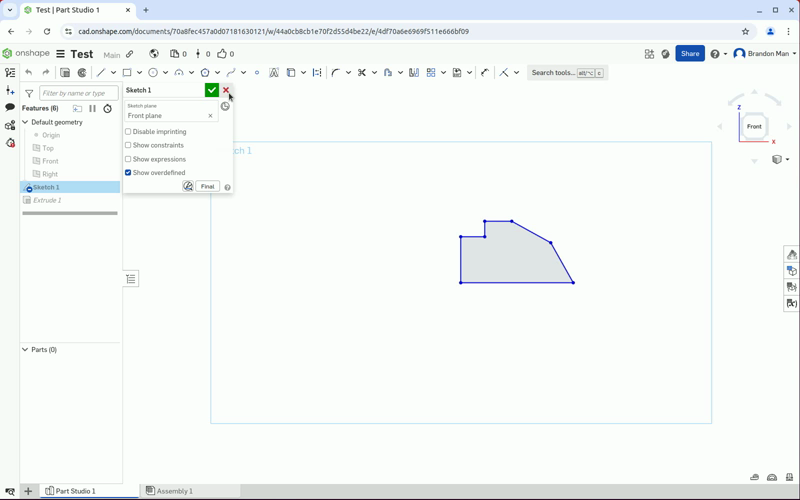
click(229, 92)
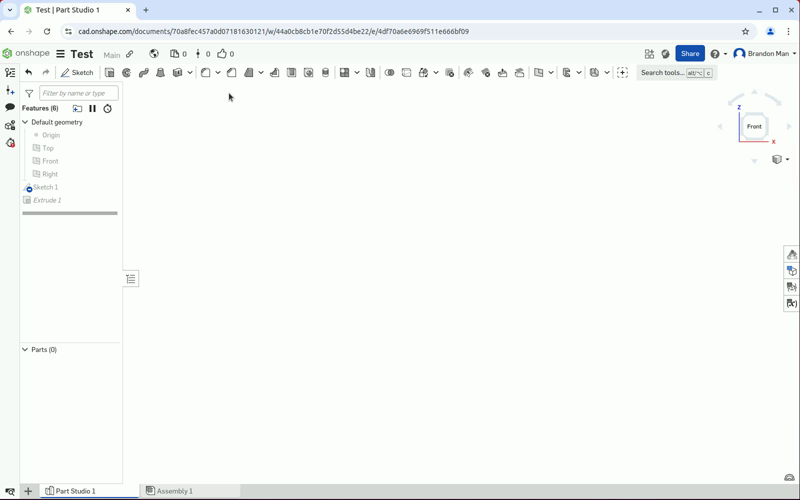
mouse_move(73, 352)
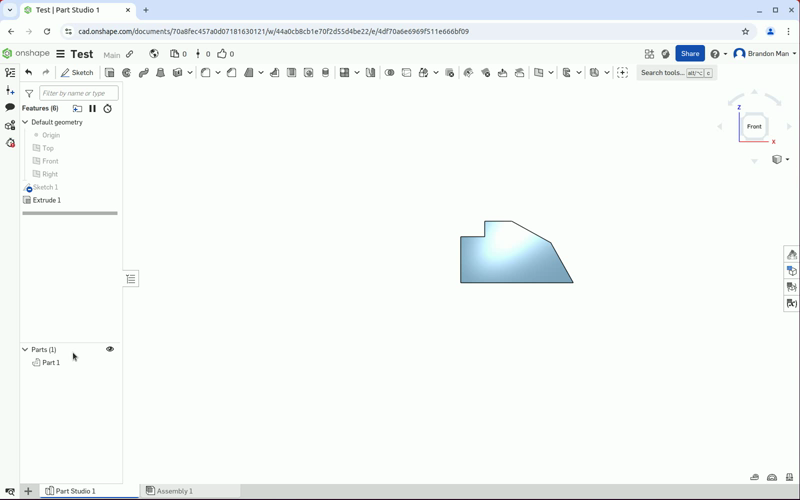
key(y)
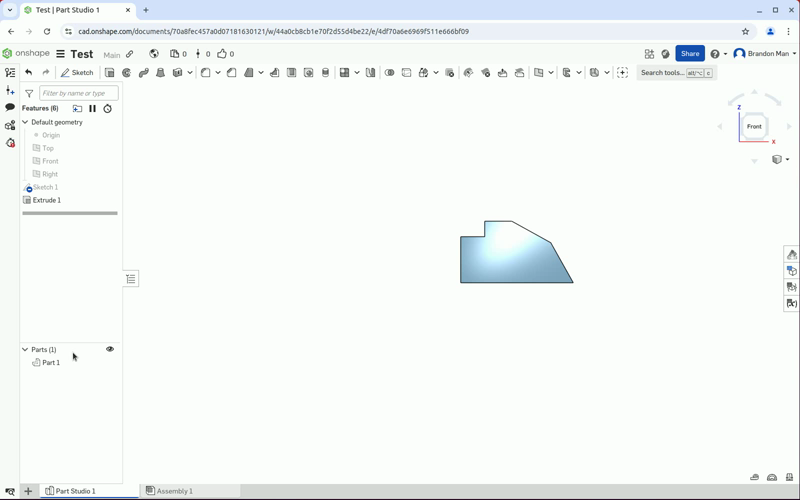
key(shift+p)
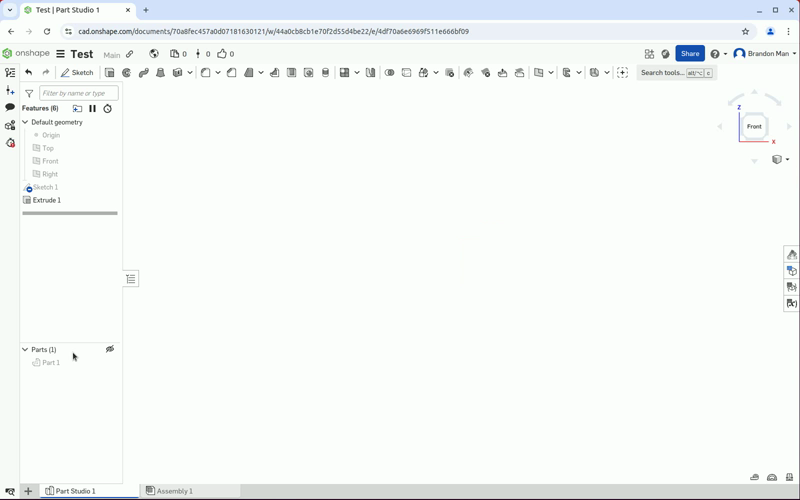
key(space)
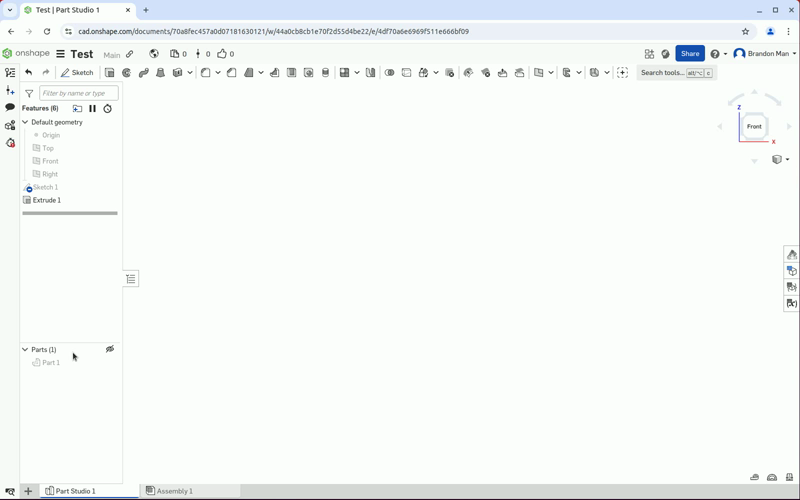
key_down(shift)
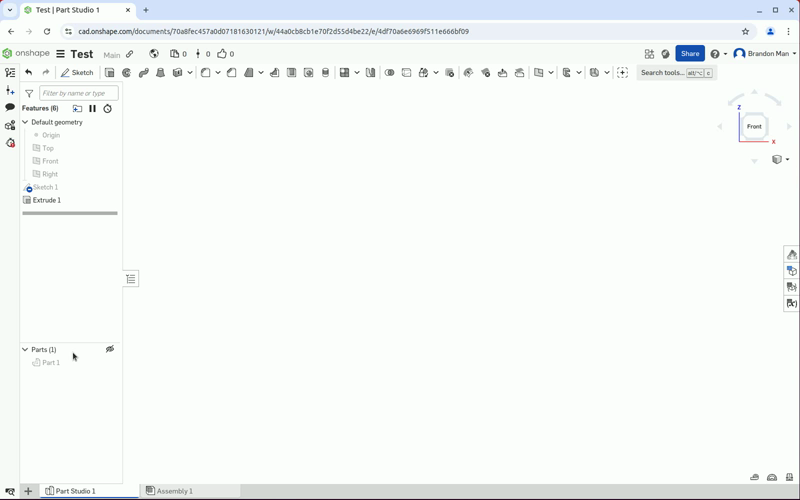
key(left)
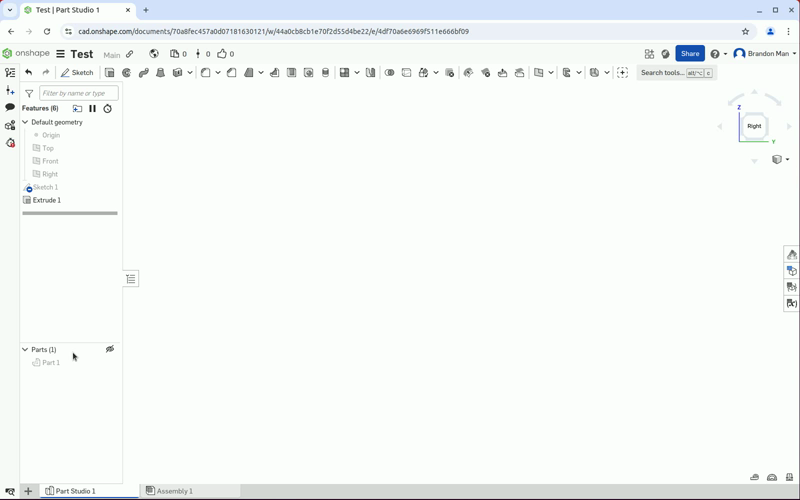
key_up(shift)
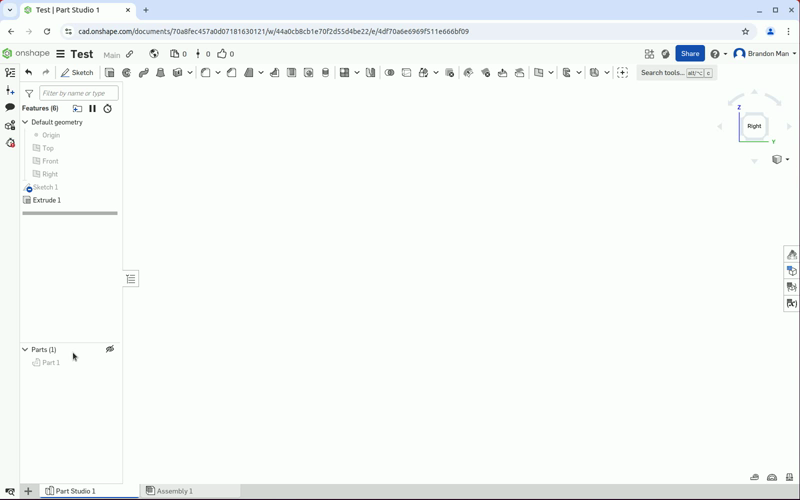
mouse_move(73, 352)
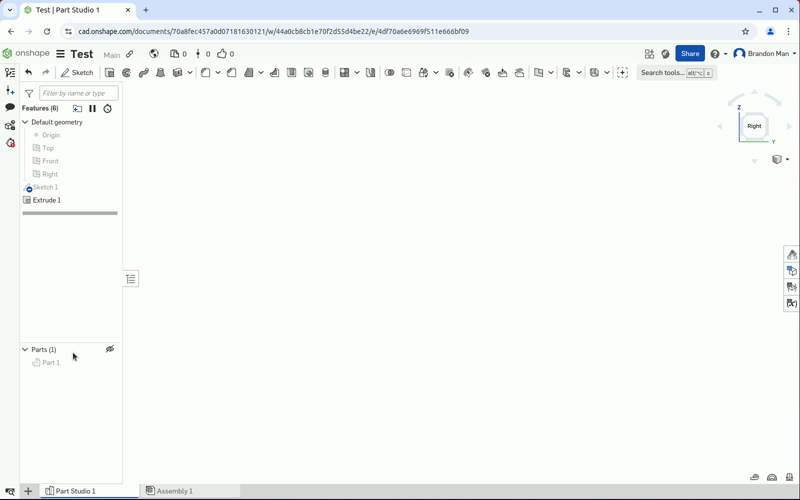
key(shift+y)
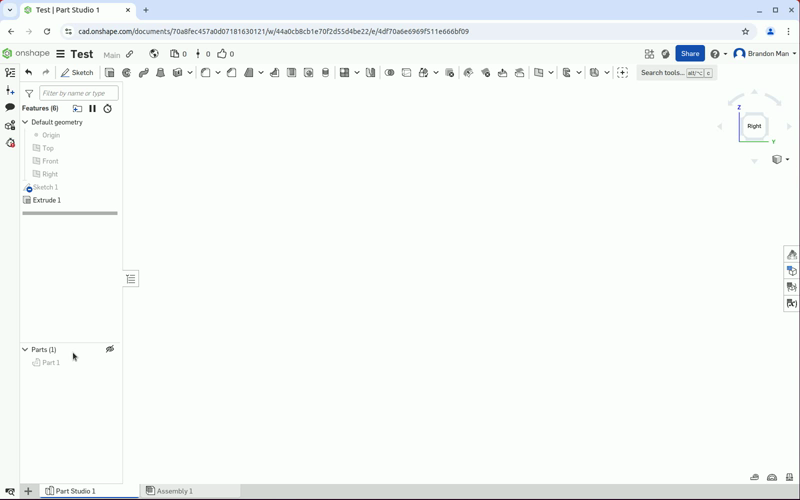
key(shift+s)
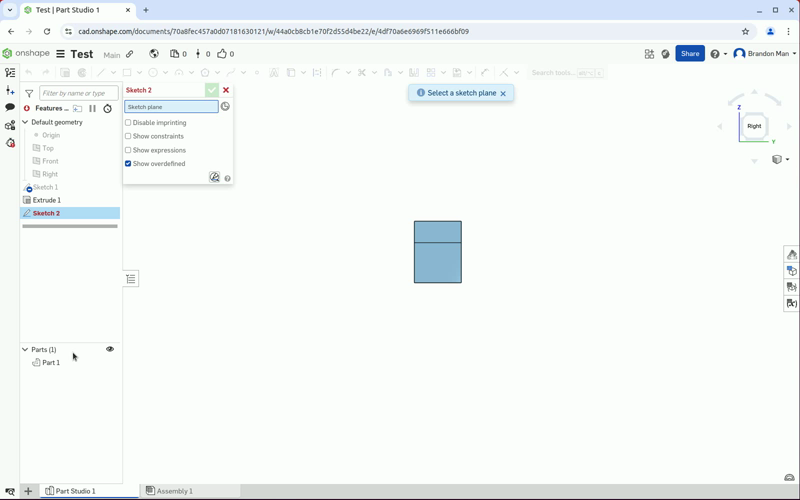
mouse_move(73, 176)
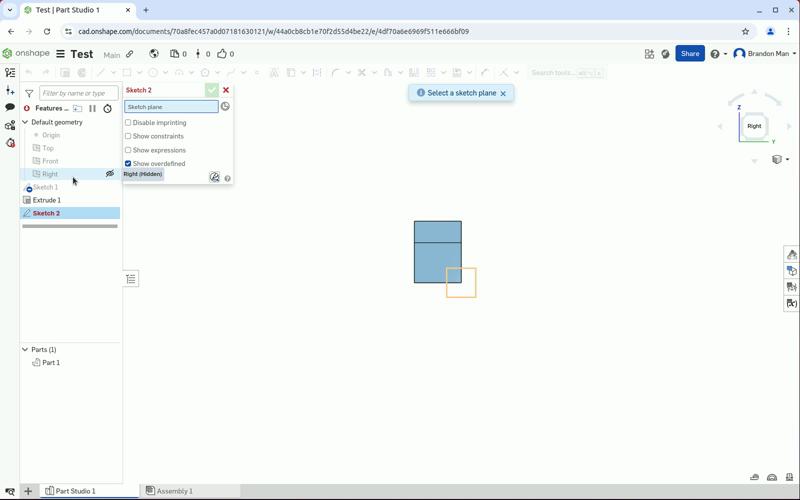
click(73, 176)
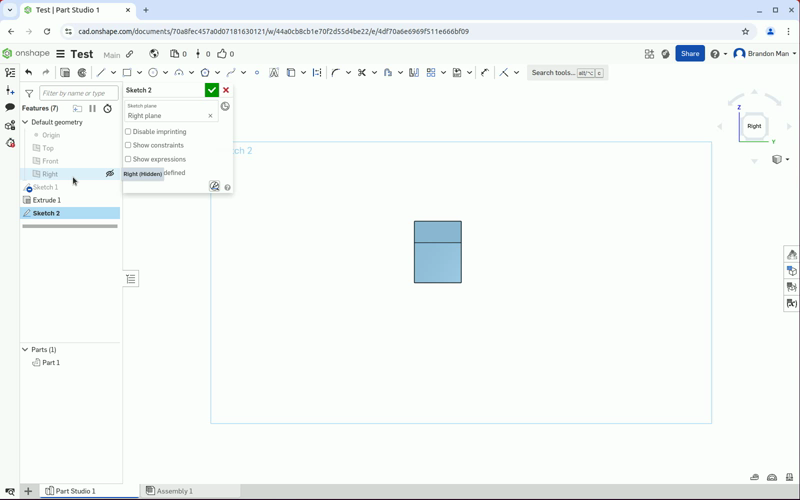
mouse_move(73, 352)
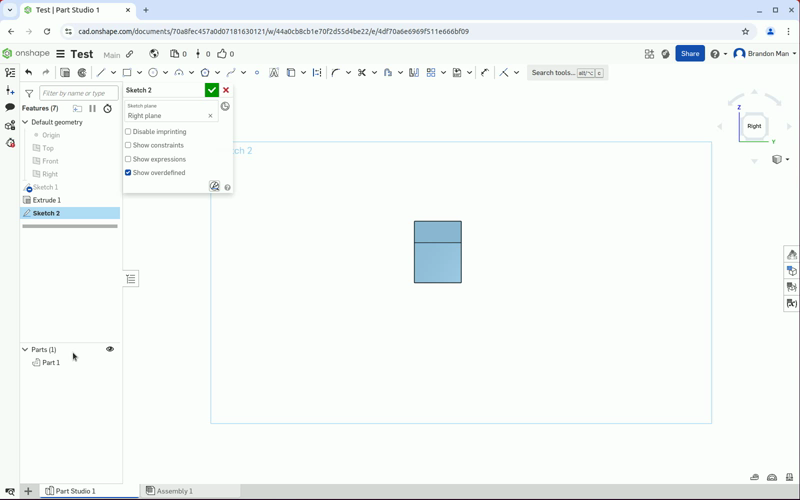
key(y)
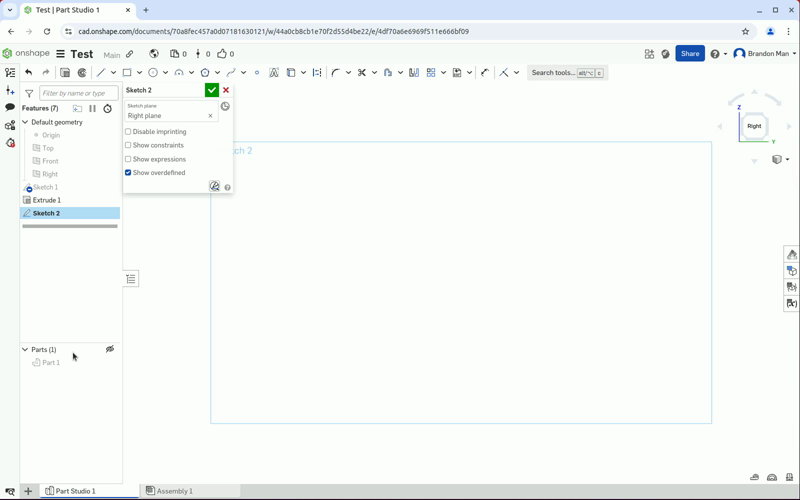
key(l)
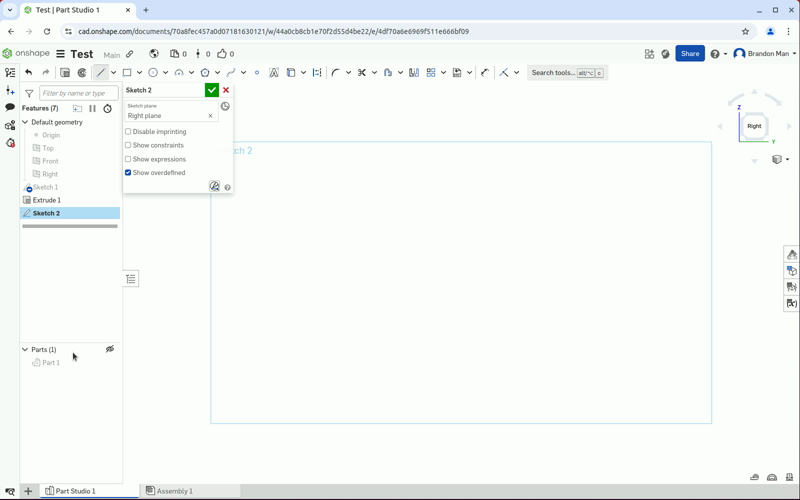
key_down(shift)
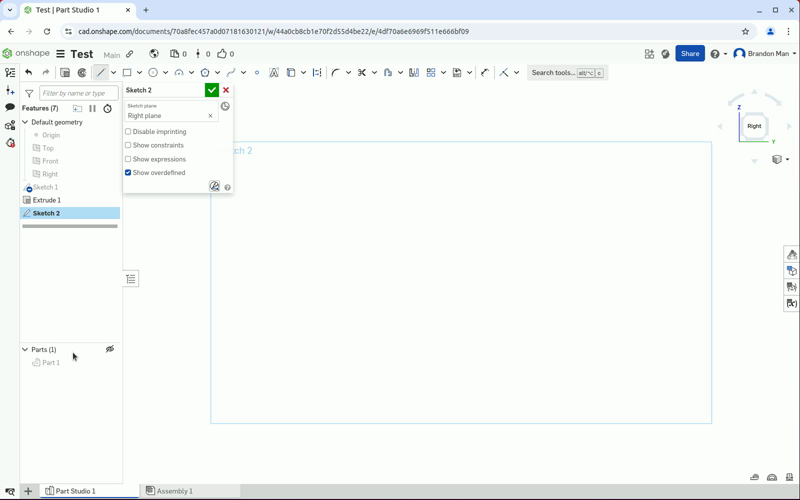
mouse_move(422, 274)
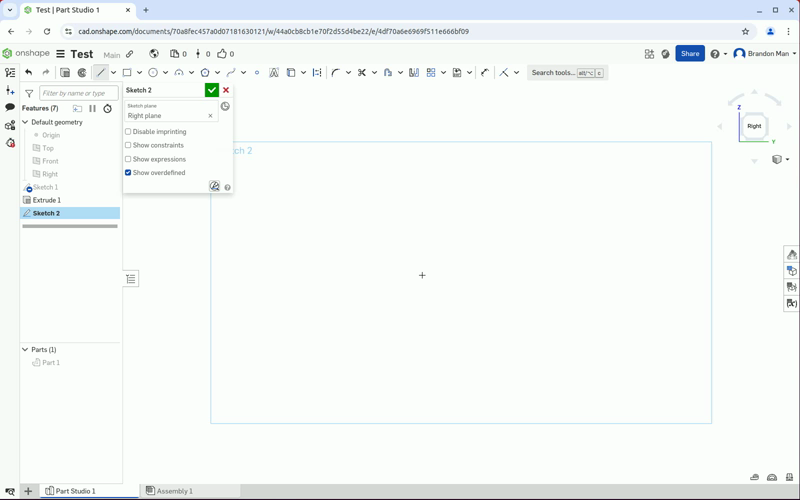
click(422, 274)
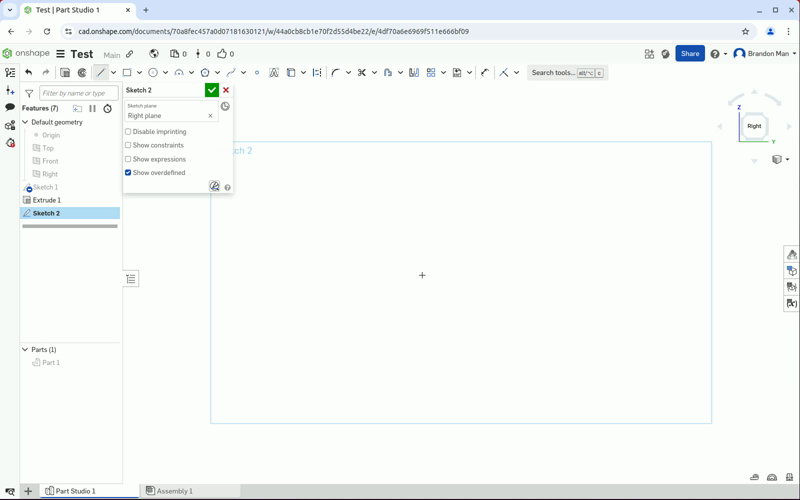
key_up(shift)
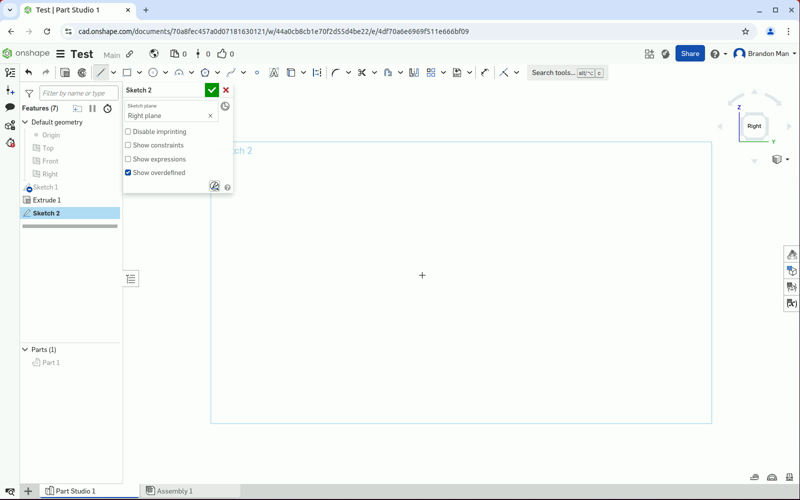
key_down(shift)
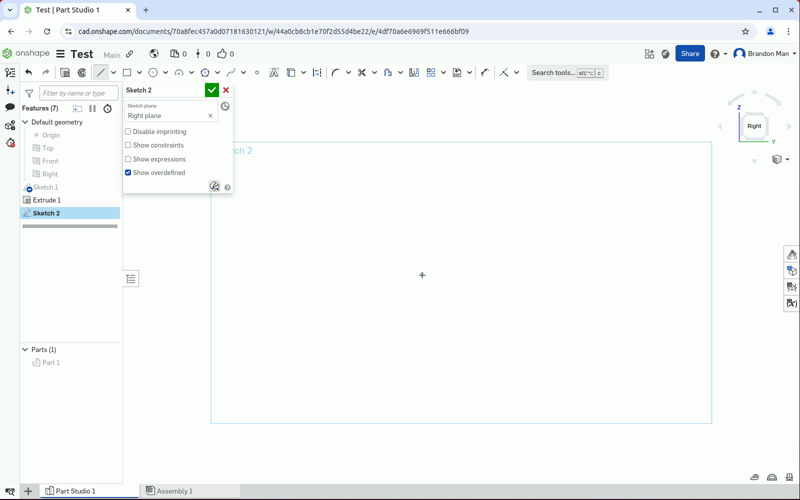
mouse_move(452, 274)
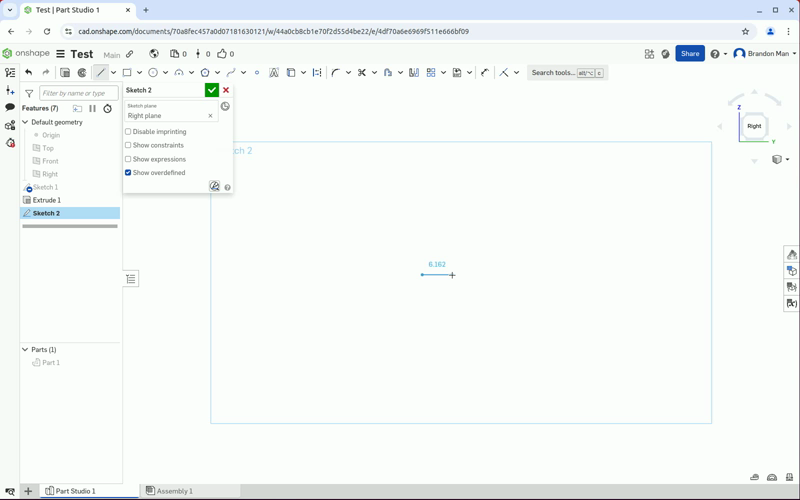
mouse_move(453, 274)
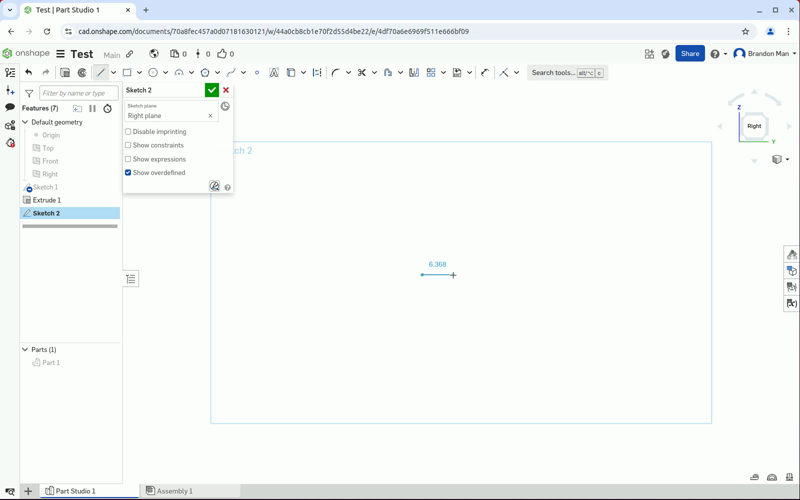
click(453, 274)
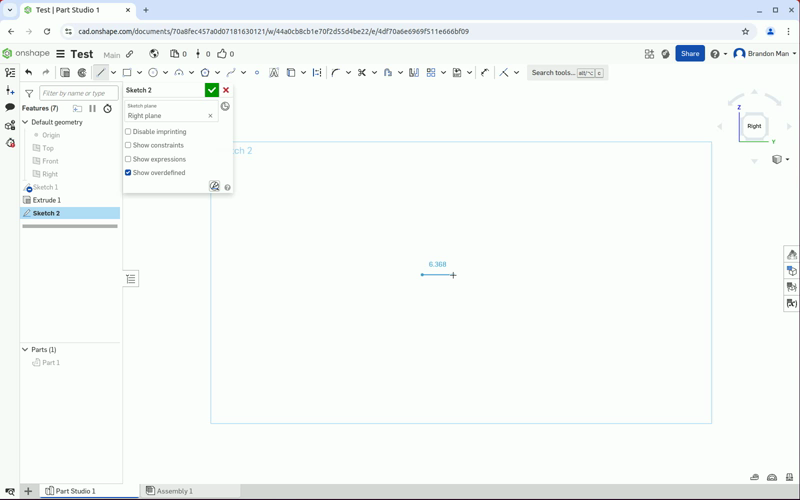
key_up(shift)
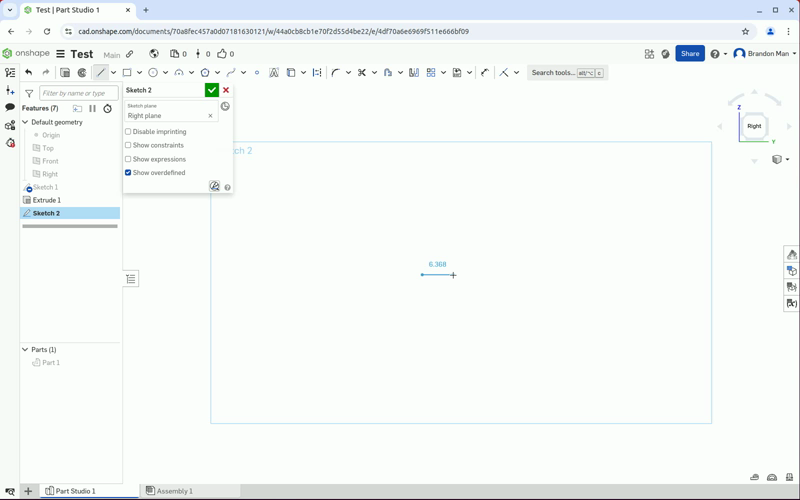
key_down(shift)
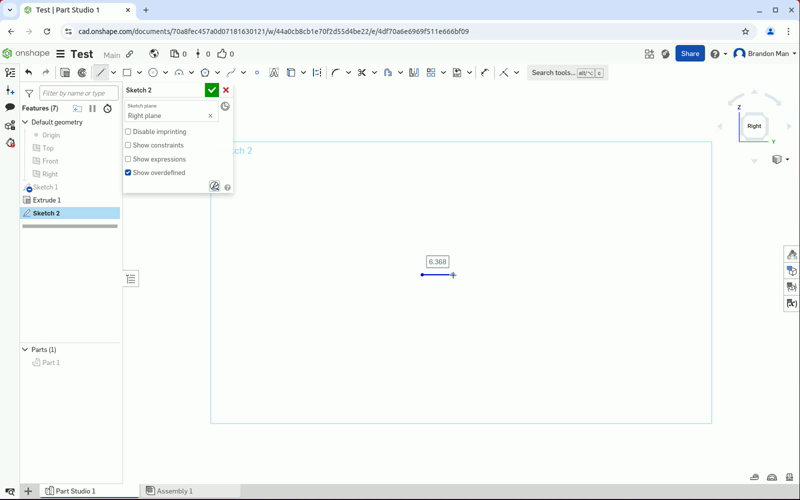
mouse_move(453, 206)
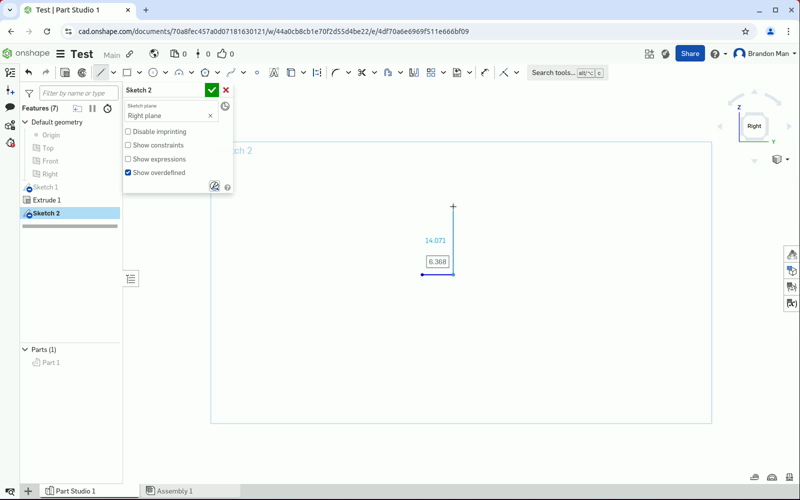
click(453, 206)
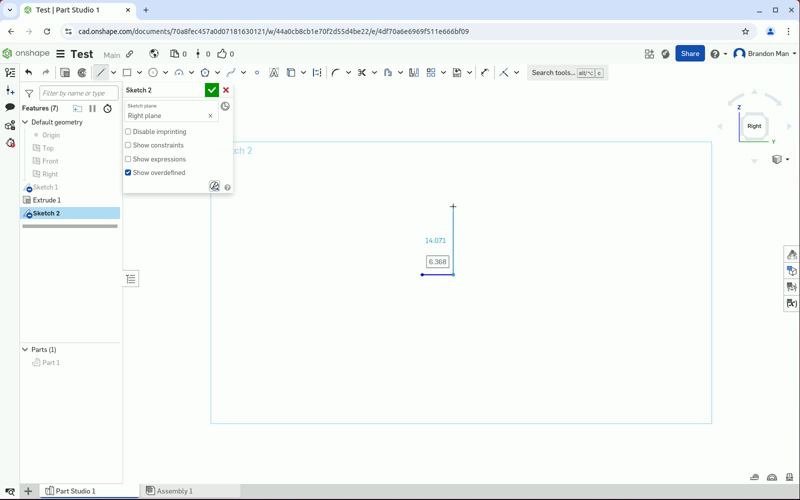
key_up(shift)
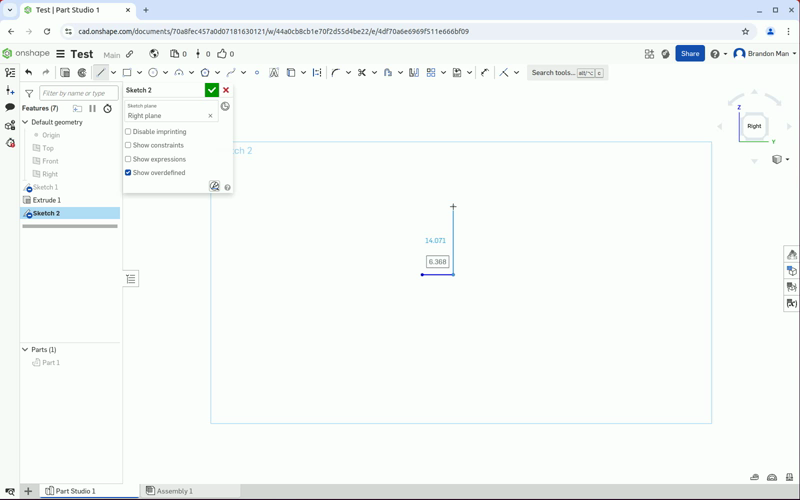
key_down(shift)
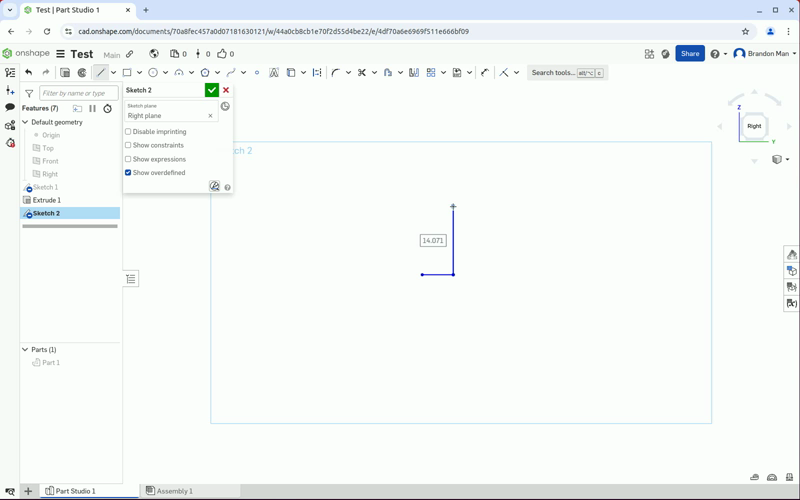
mouse_move(483, 206)
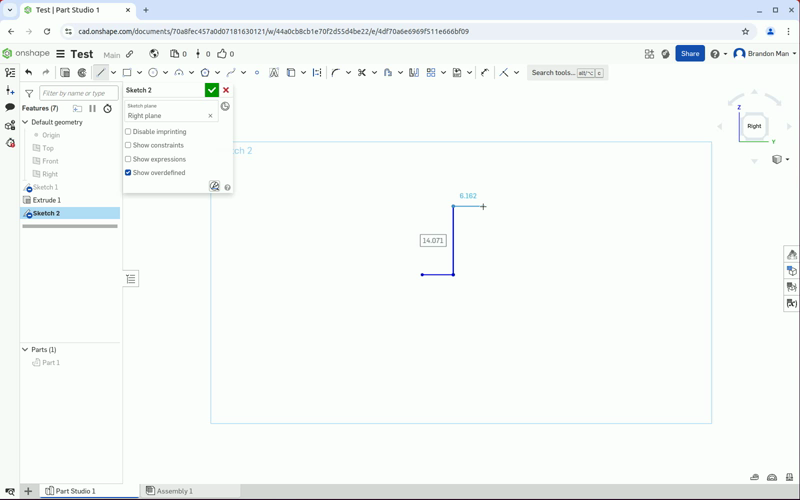
mouse_move(422, 206)
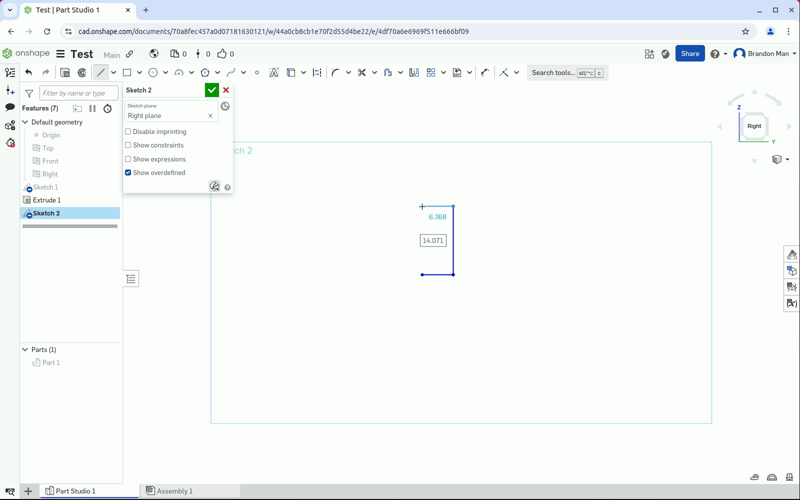
click(422, 206)
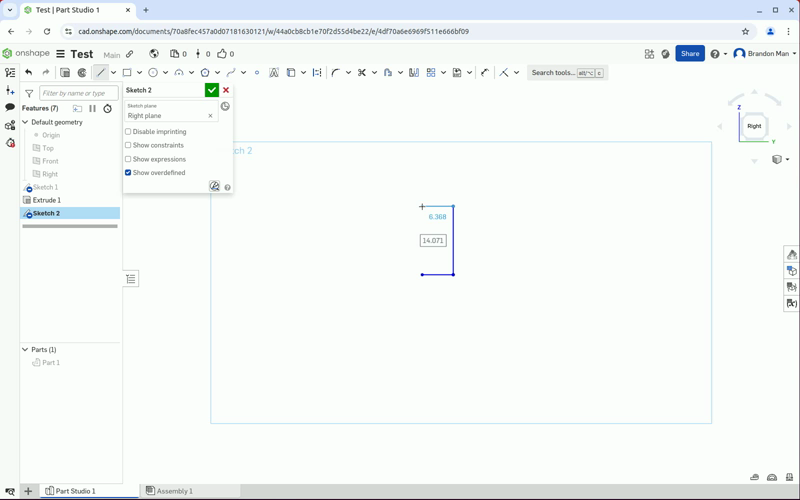
key_up(shift)
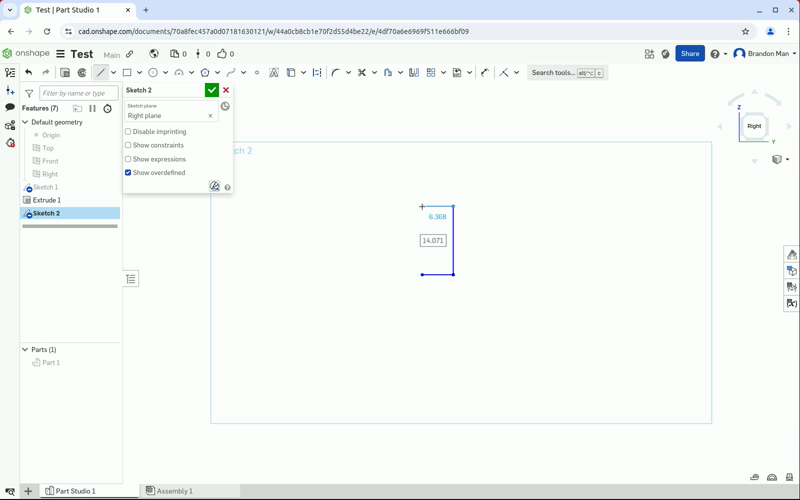
key_down(shift)
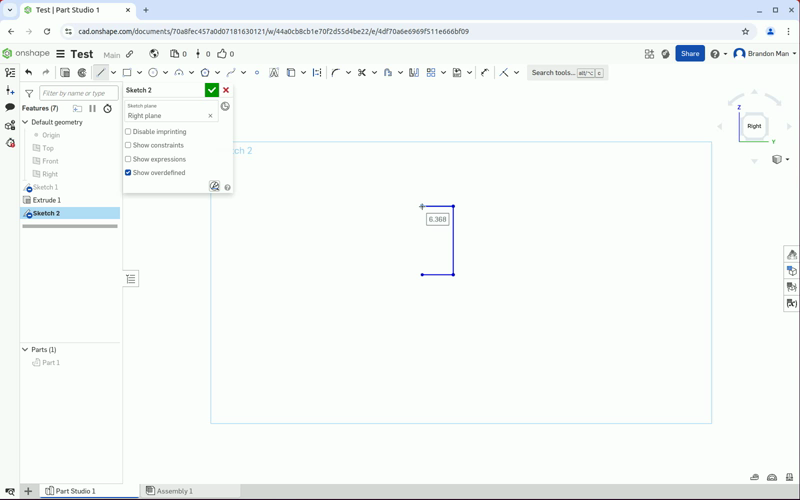
mouse_move(422, 274)
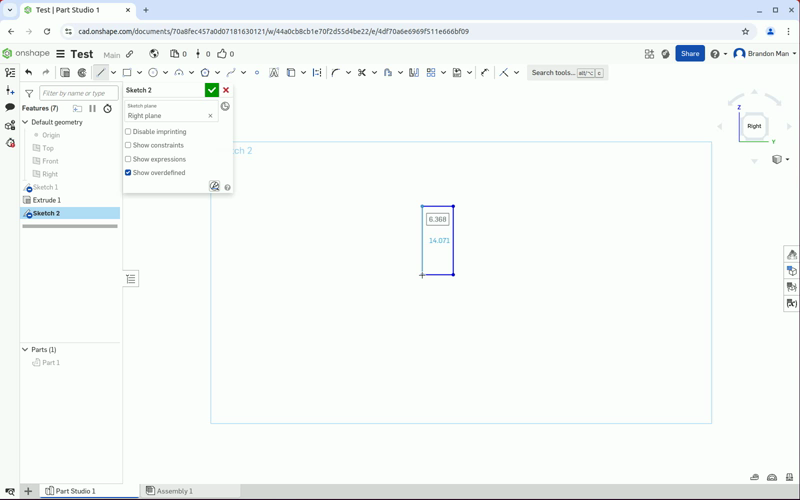
key_up(shift)
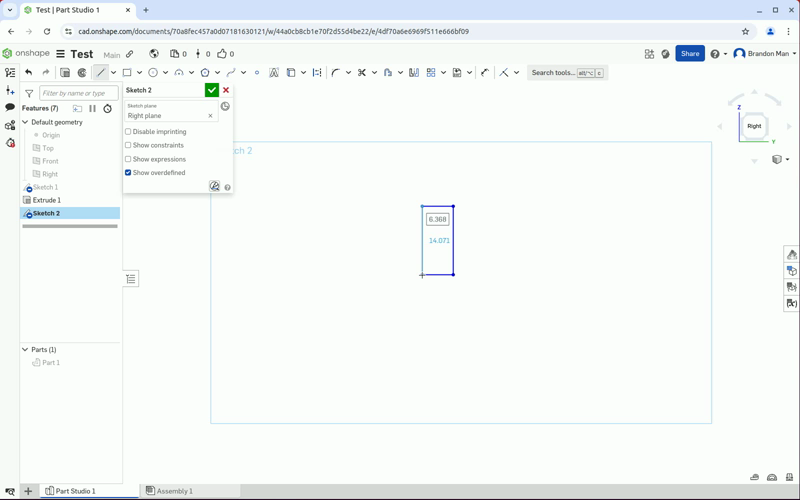
click(422, 274)
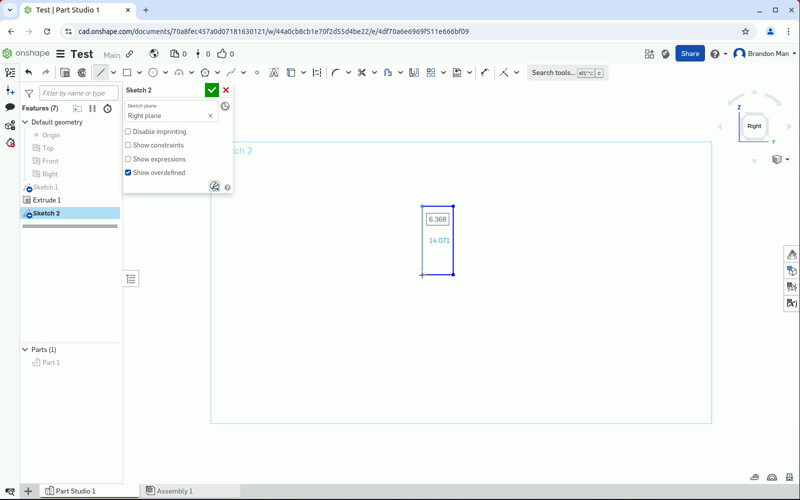
key(esc)
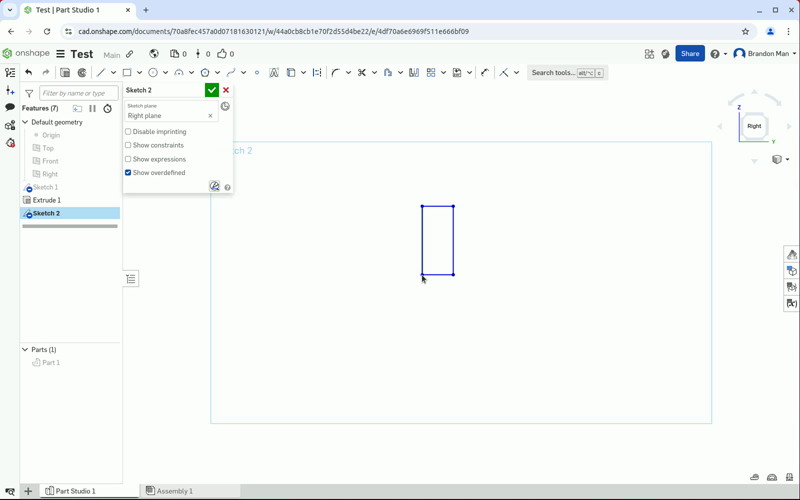
mouse_move(448, 214)
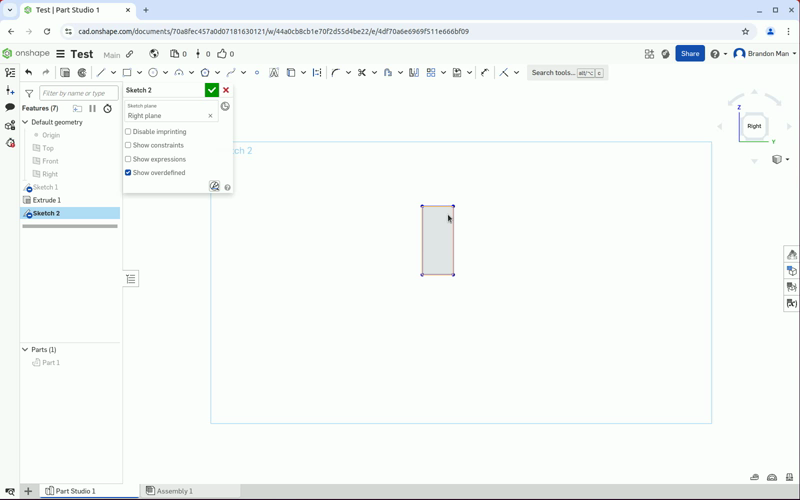
click(448, 214)
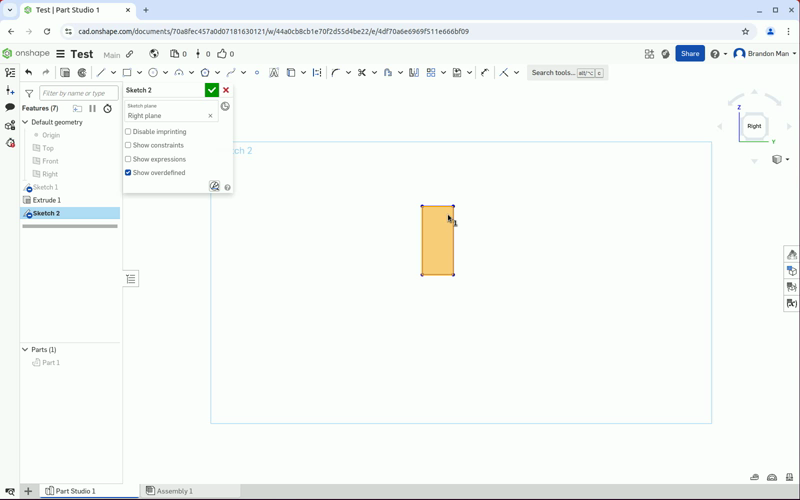
mouse_move(73, 352)
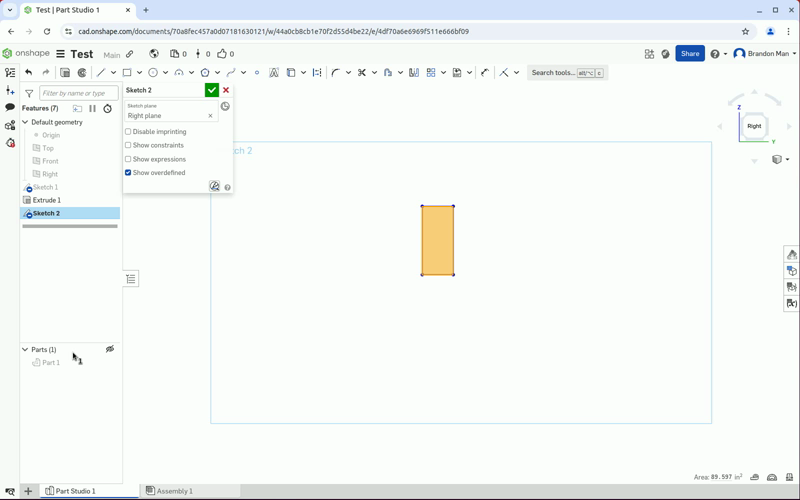
key(shift+y)
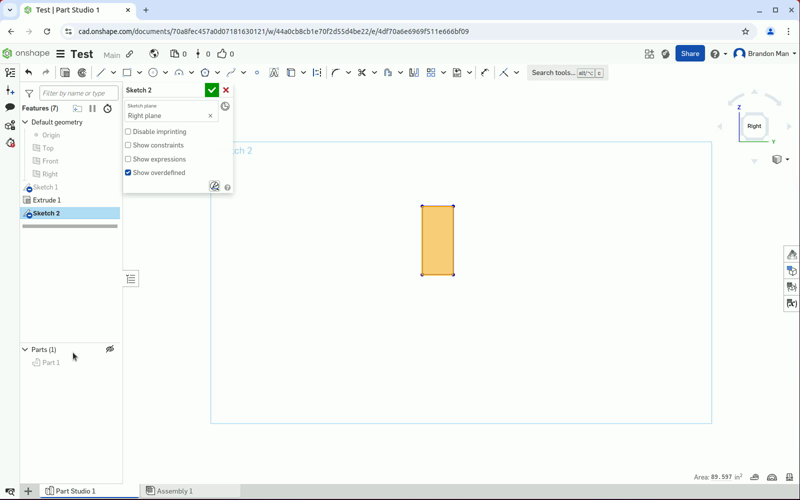
key(shift+e)
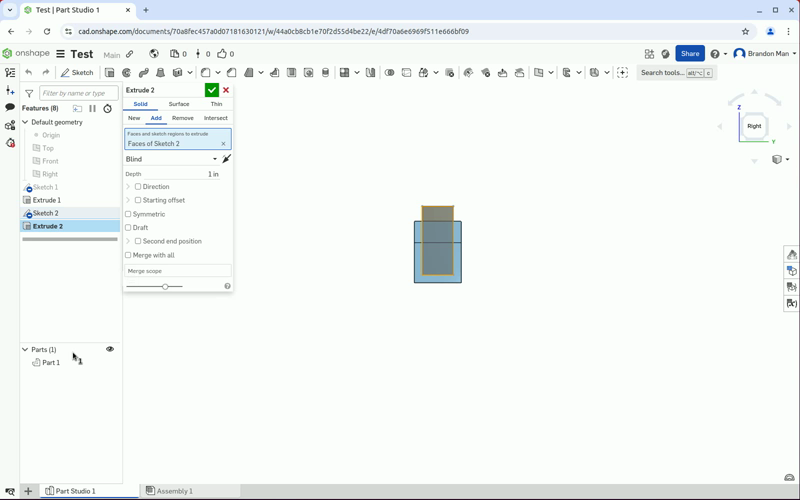
mouse_move(143, 106)
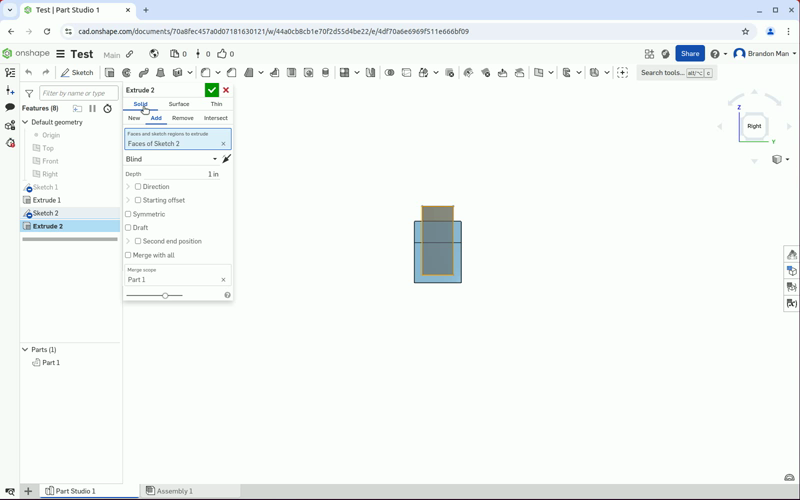
click(143, 106)
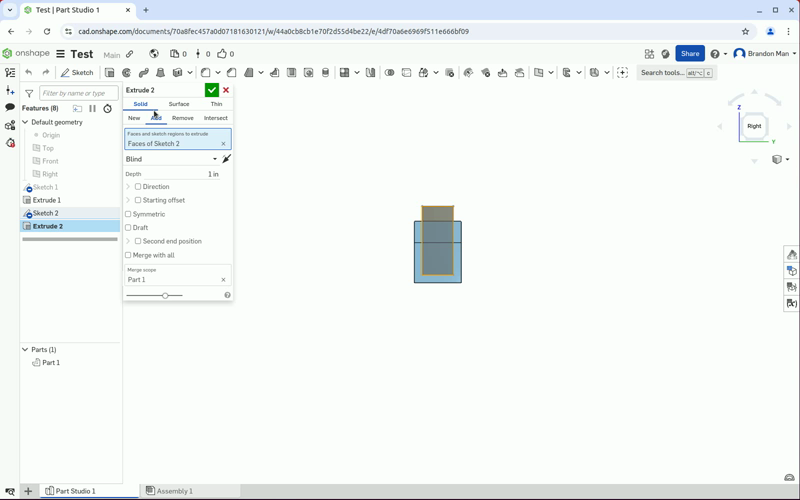
mouse_move(186, 120)
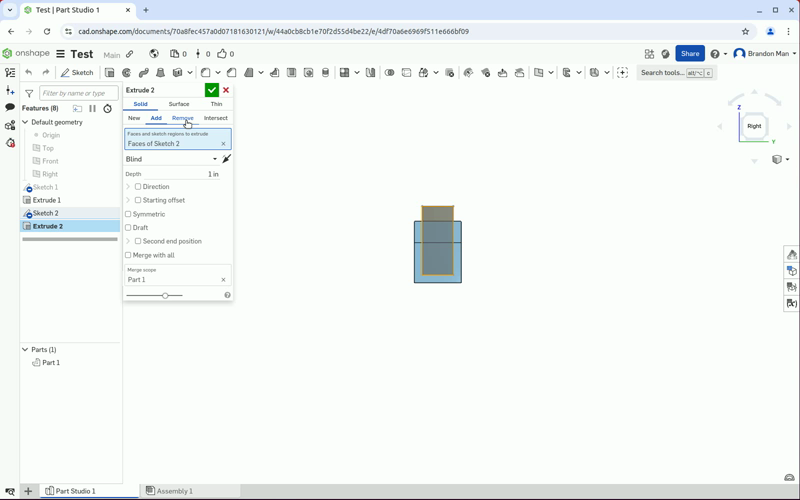
click(186, 120)
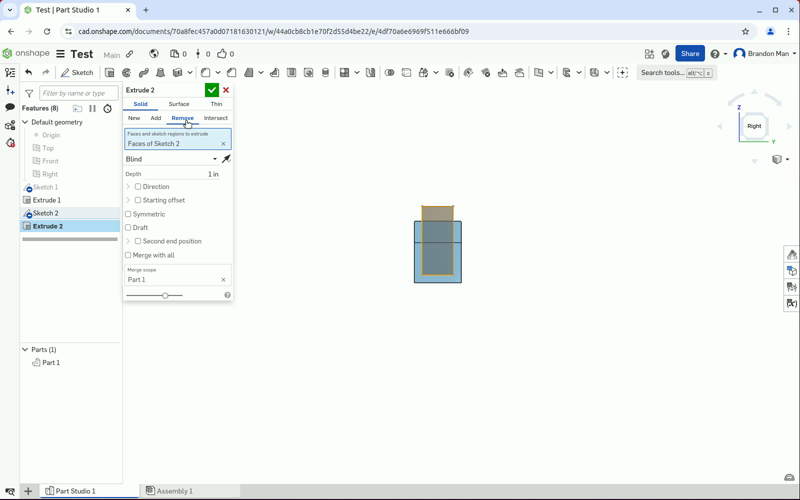
key(tab, 4)
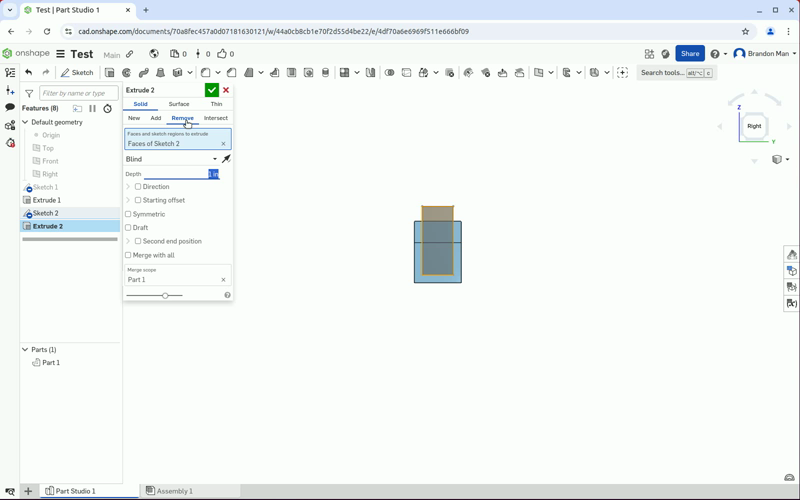
text(-25.515)
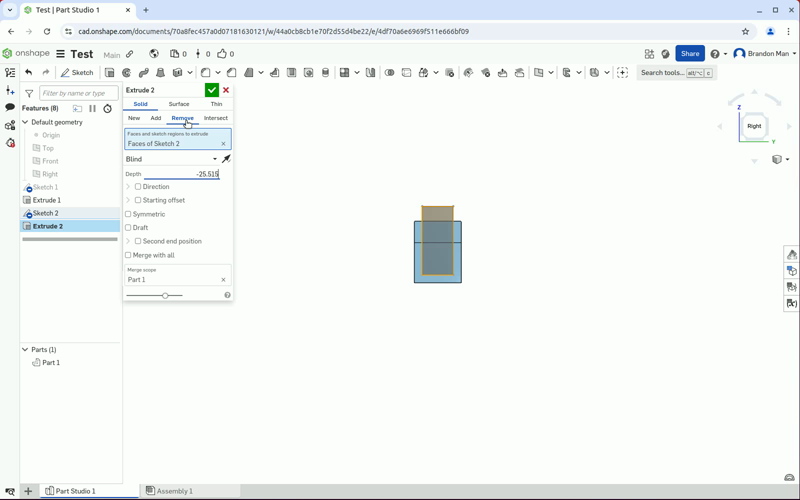
key(tab, 6)
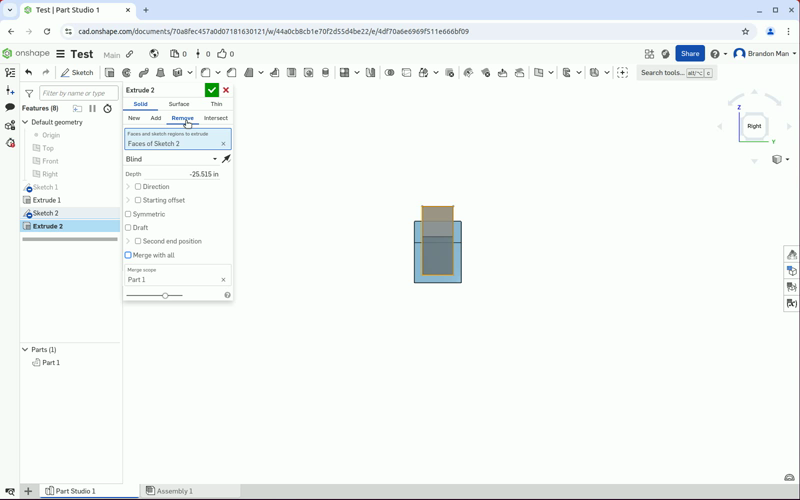
key(space)
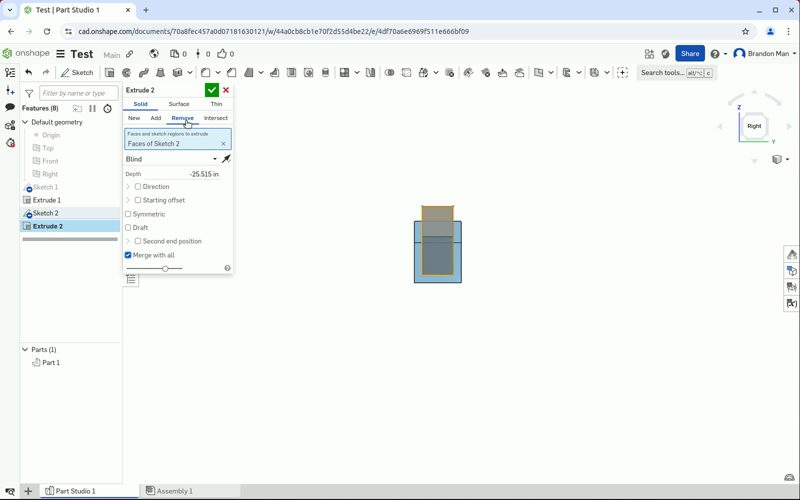
key(enter)
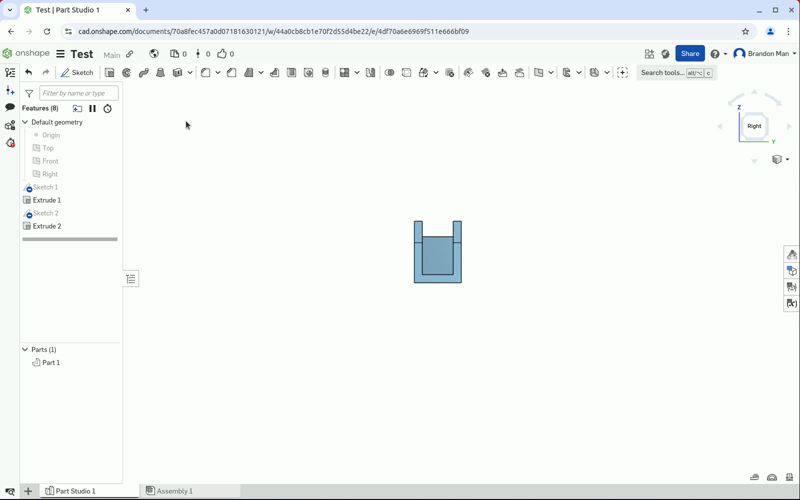
key(shift+h)
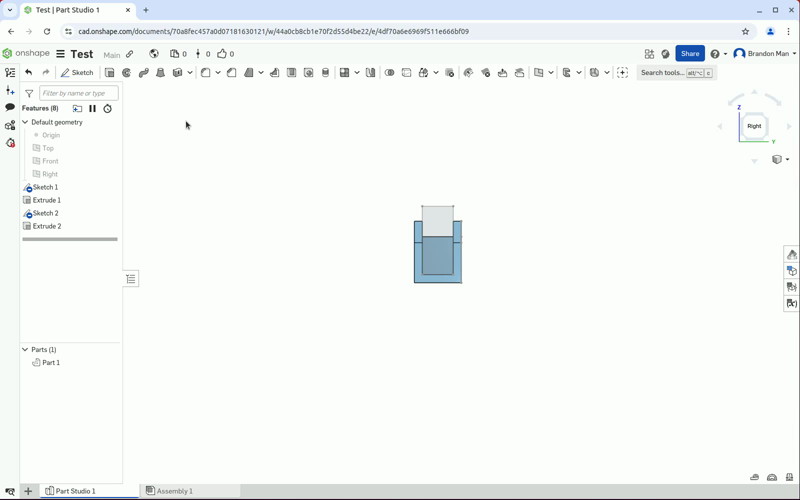
key(shift+h)
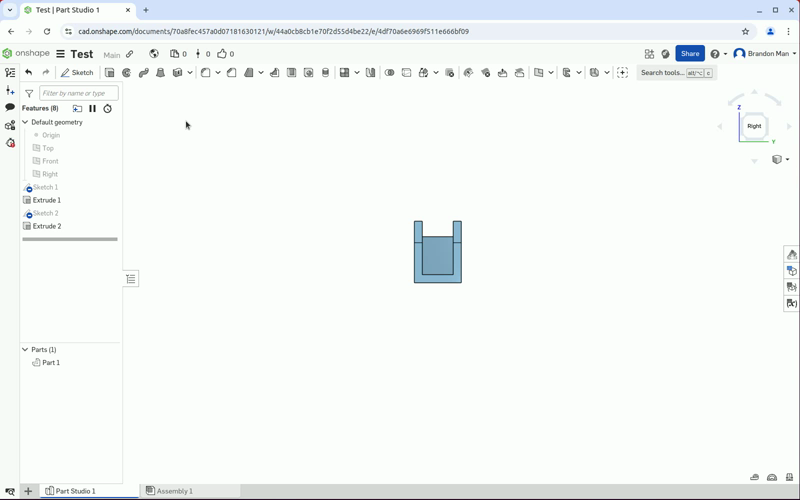
mouse_move(73, 189)
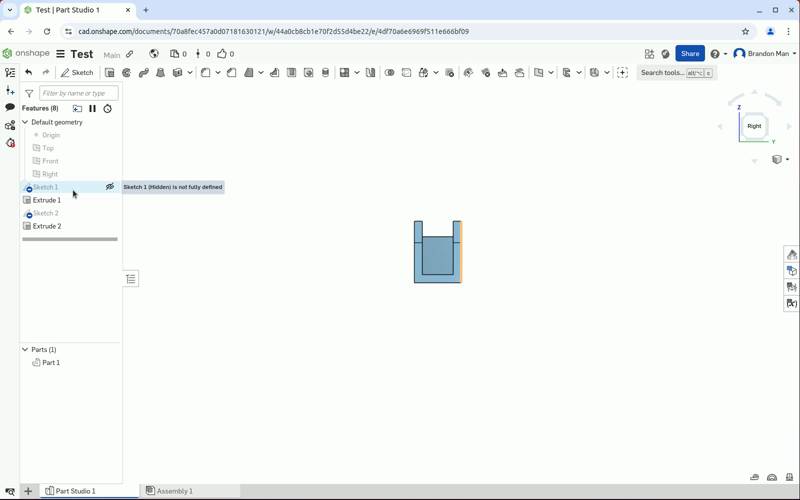
click(73, 189)
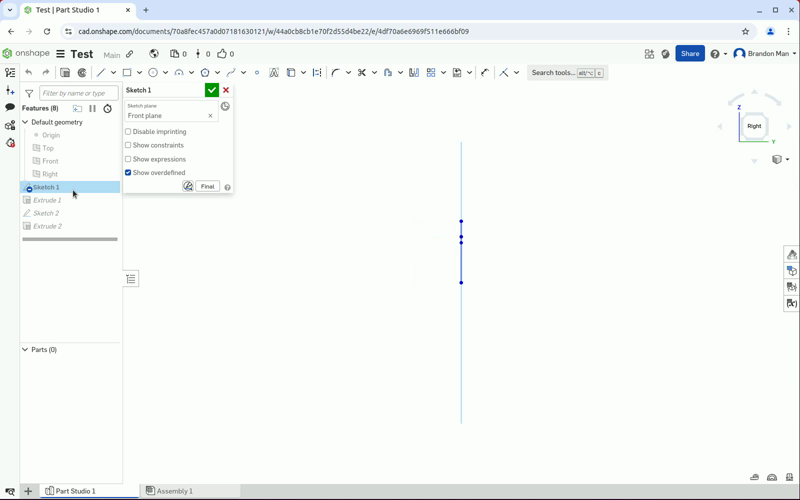
mouse_move(229, 92)
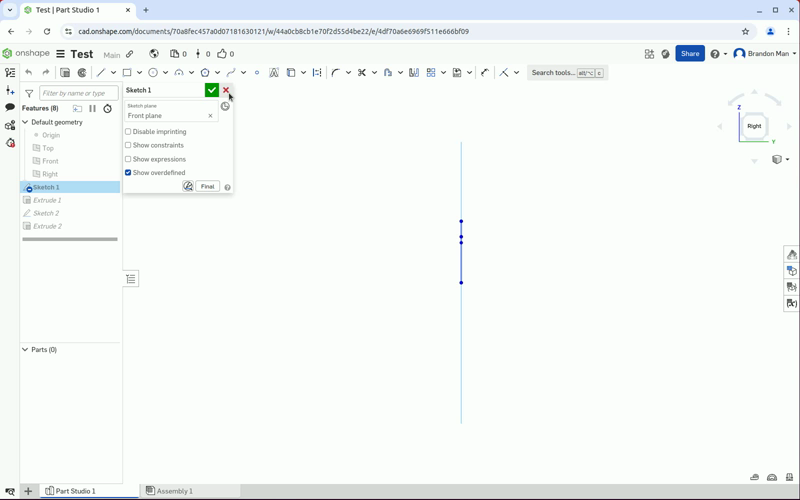
click(229, 92)
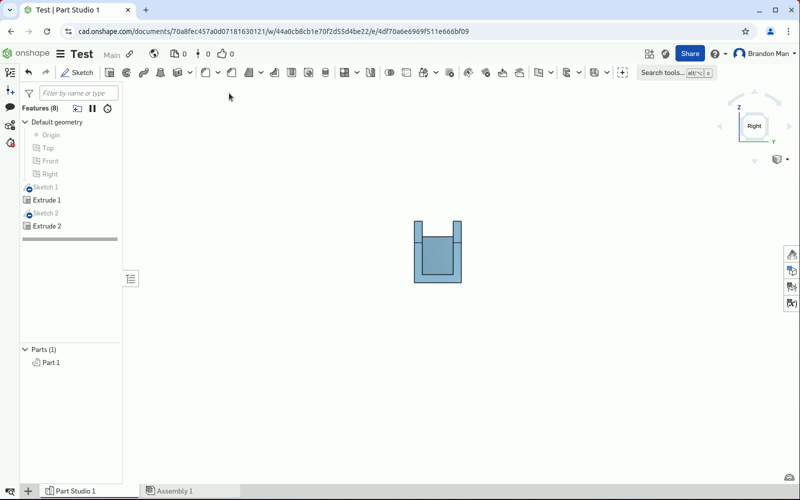
mouse_move(73, 352)
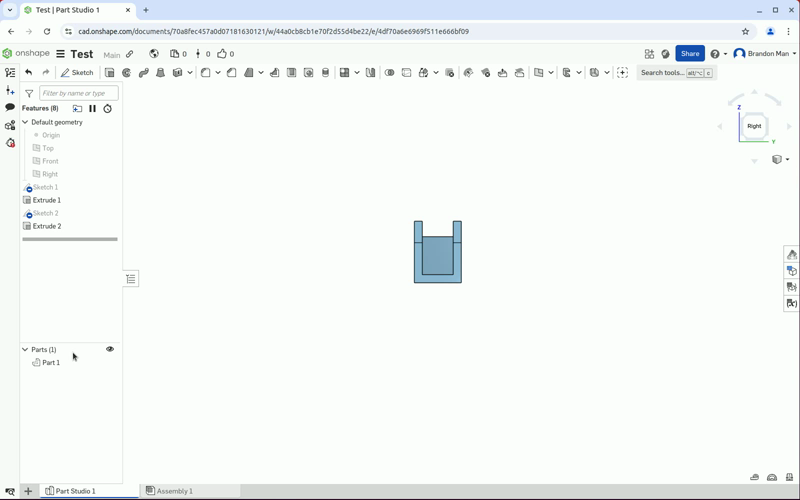
key(y)
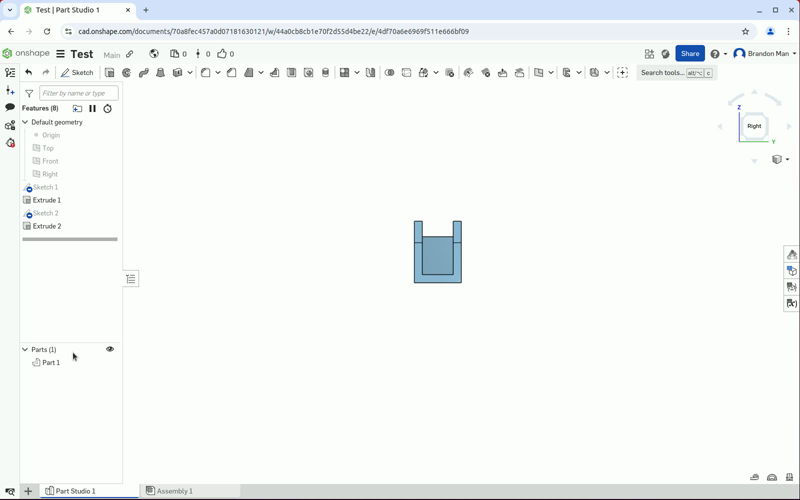
key(shift+p)
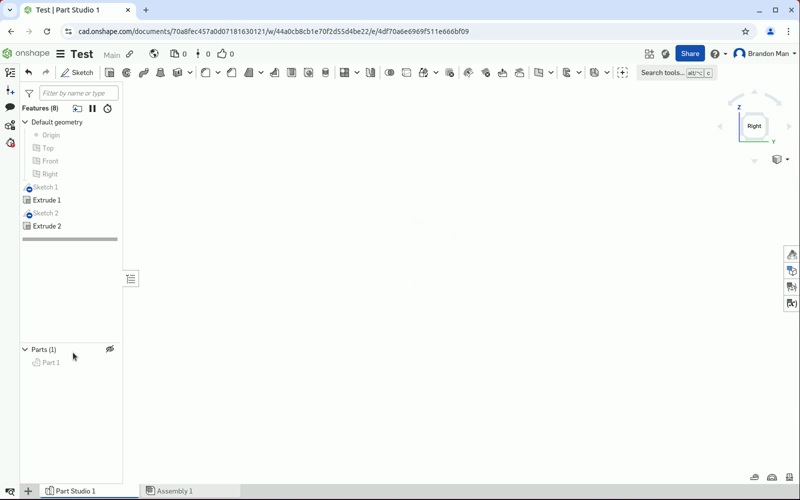
key(space)
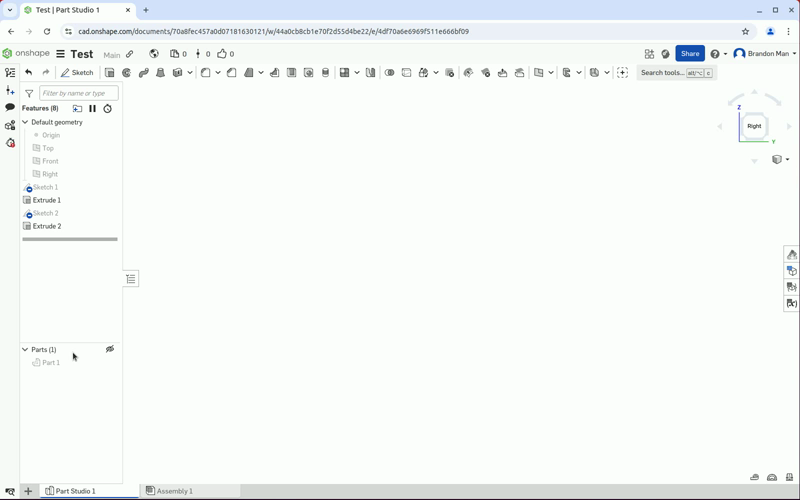
key_down(shift)
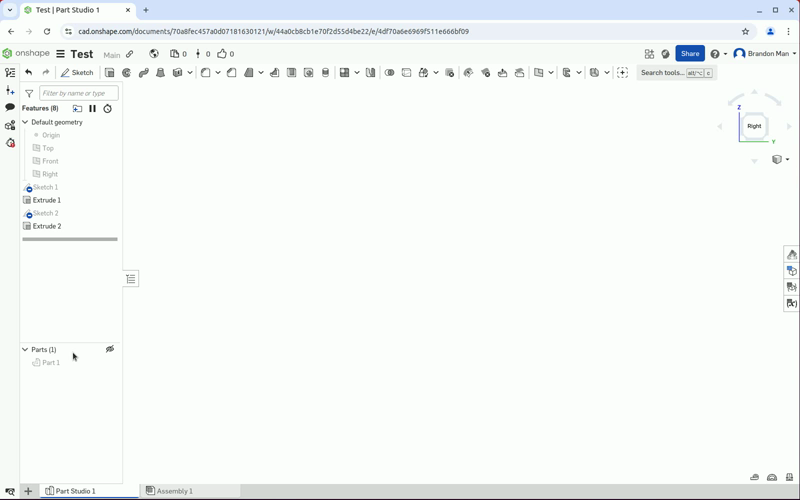
key(right)
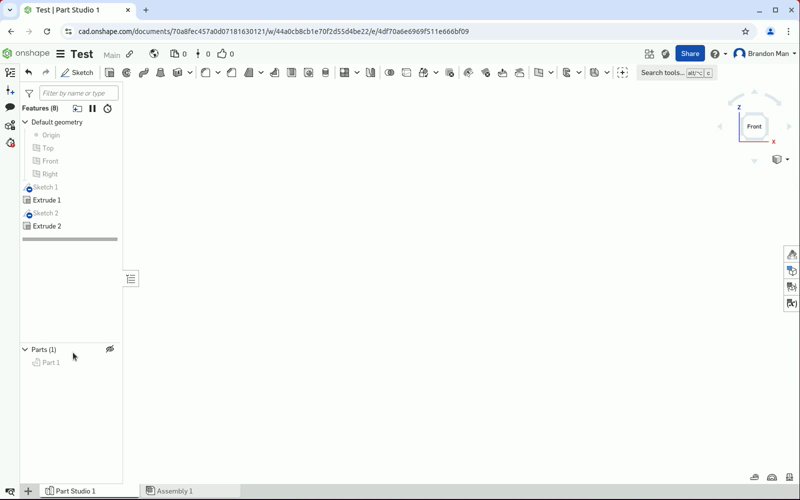
key_up(shift)
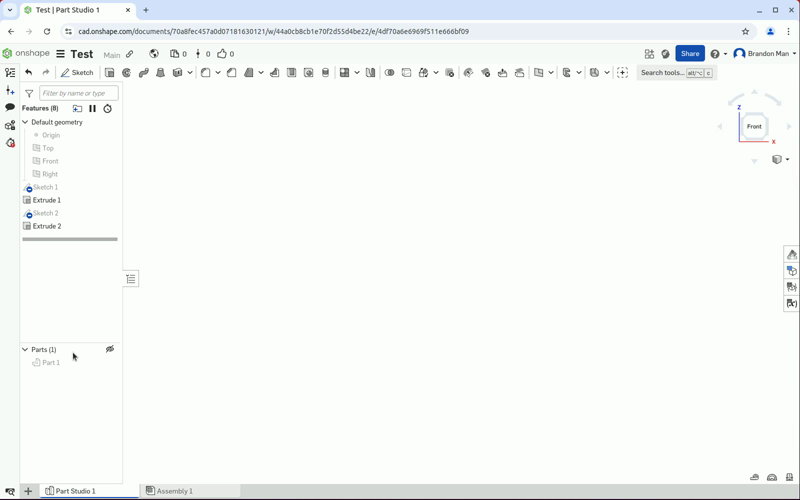
key(space)
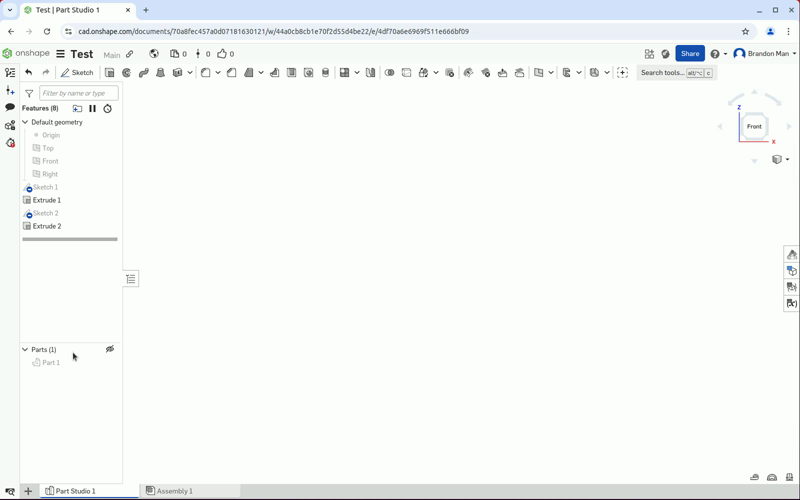
key_down(shift)
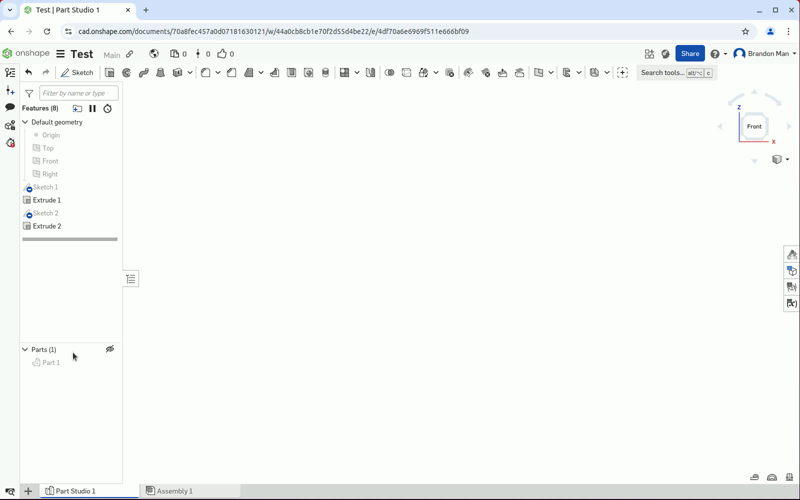
key(down)
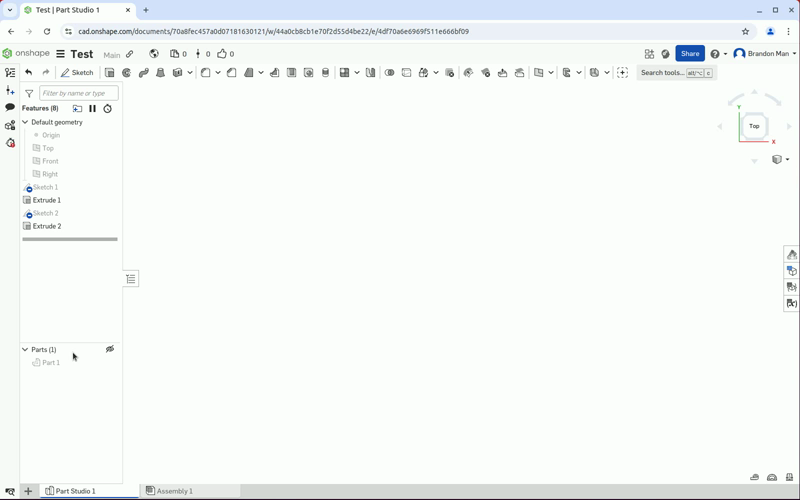
key_up(shift)
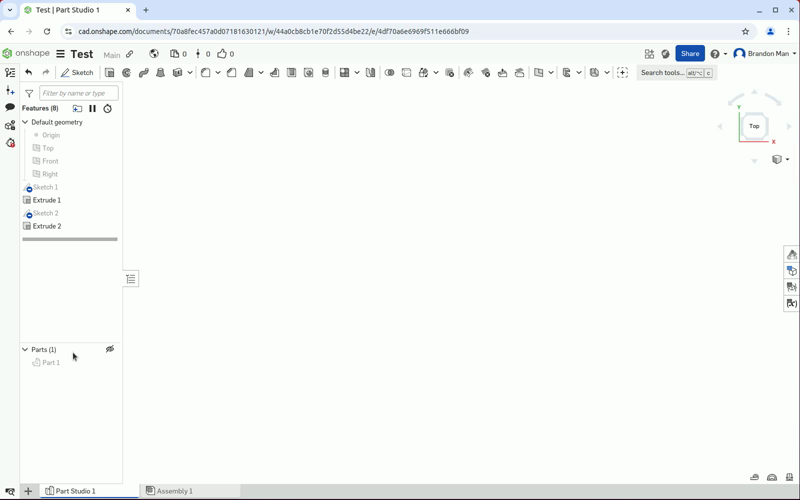
mouse_move(73, 352)
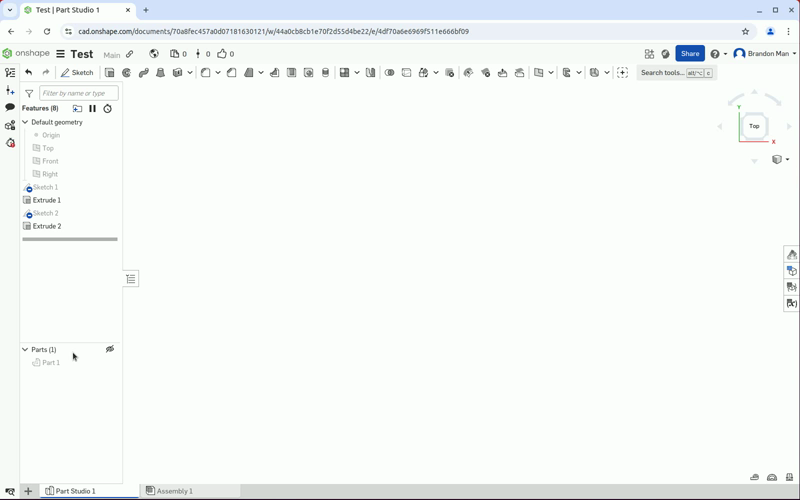
key(shift+y)
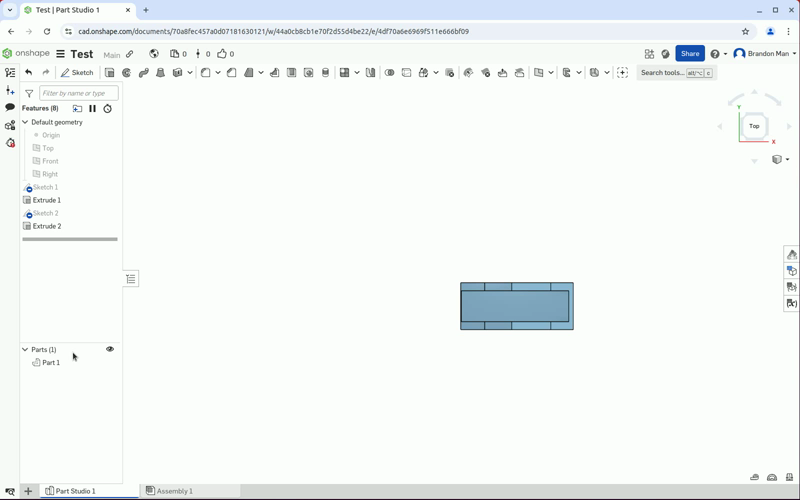
mouse_move(541, 75)
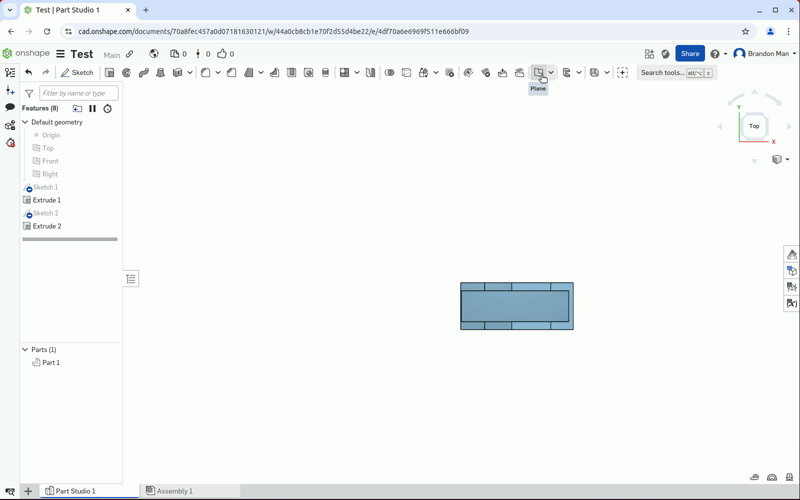
click(541, 75)
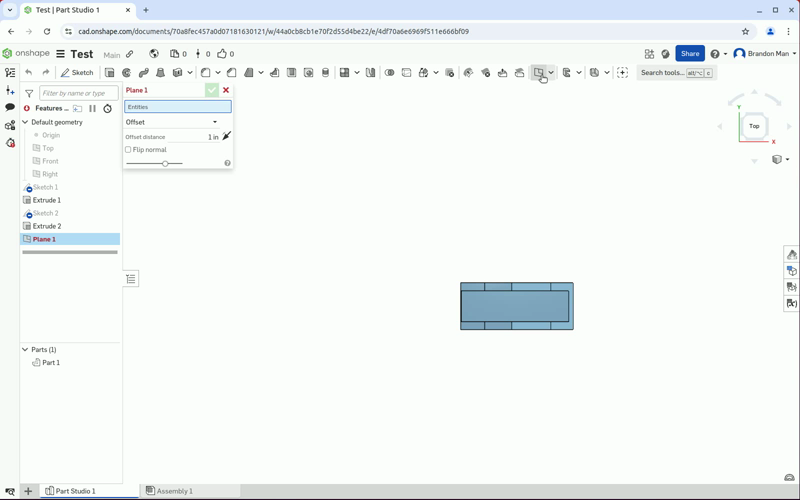
mouse_move(73, 150)
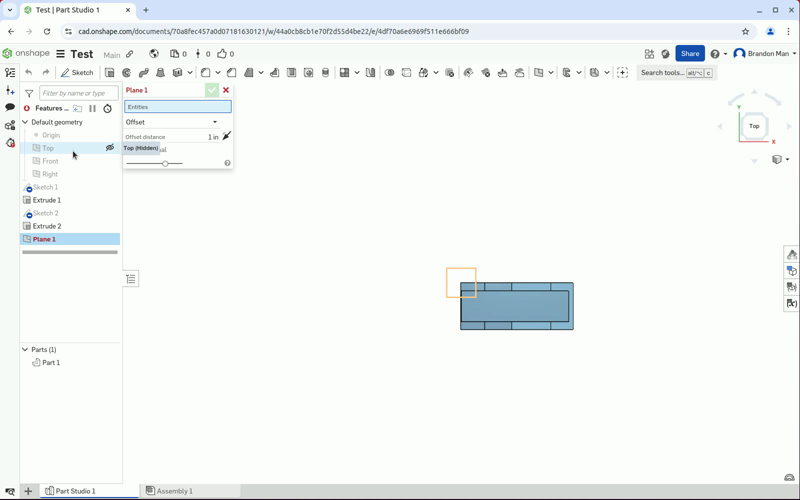
click(73, 150)
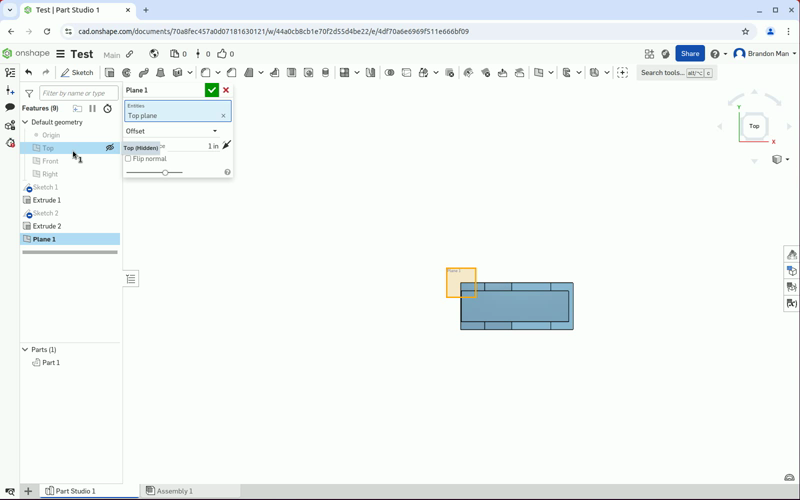
key(tab, 2)
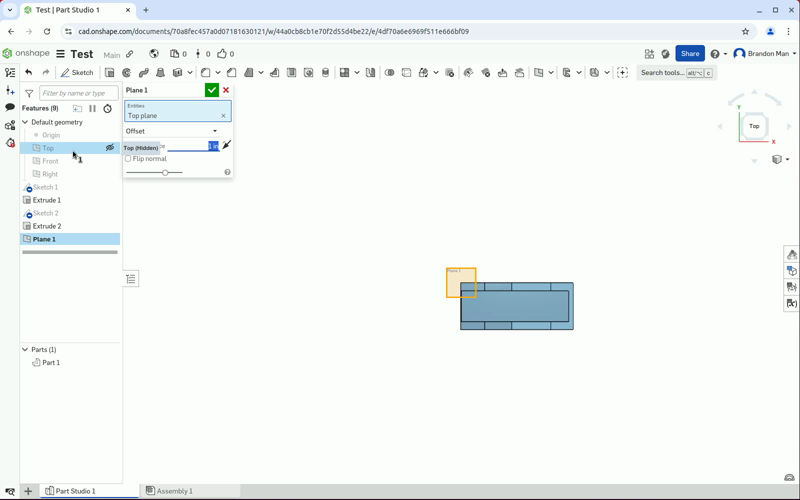
text(1.695)
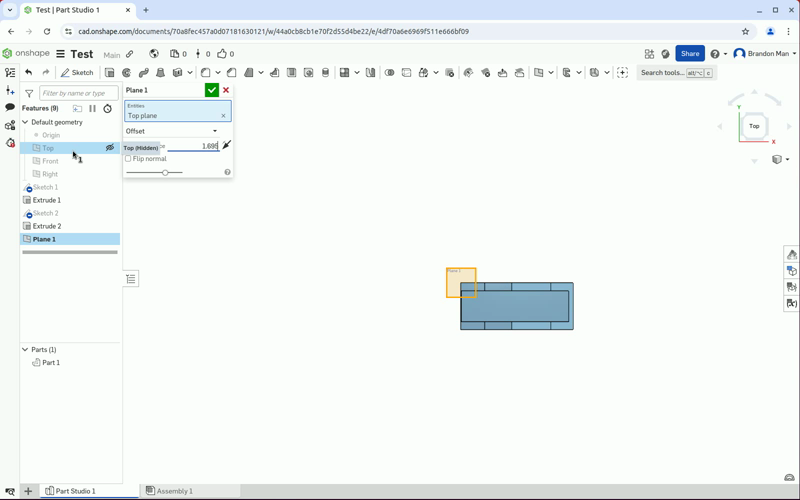
key(enter, 2)
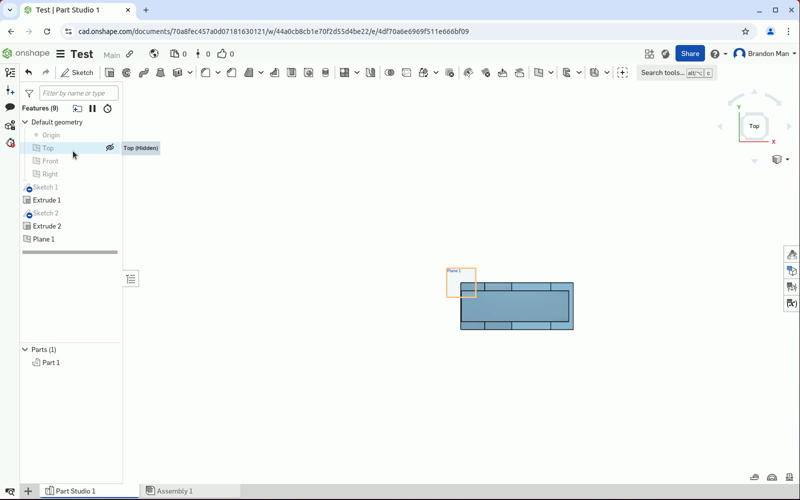
key(shift+s)
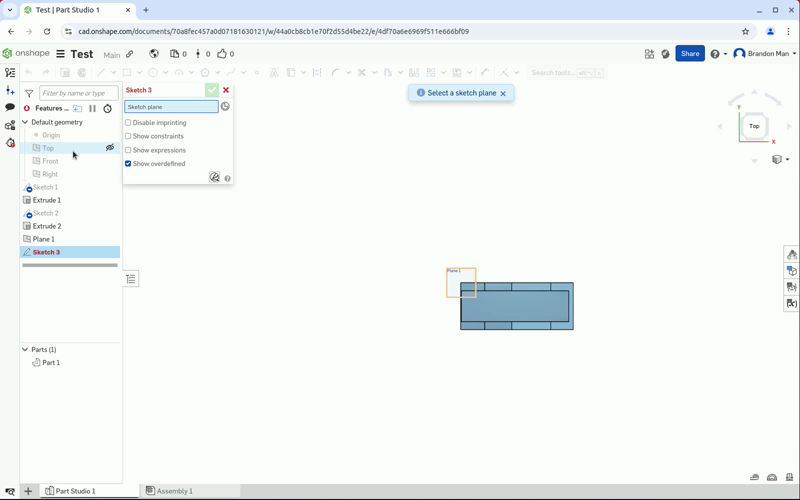
mouse_move(73, 241)
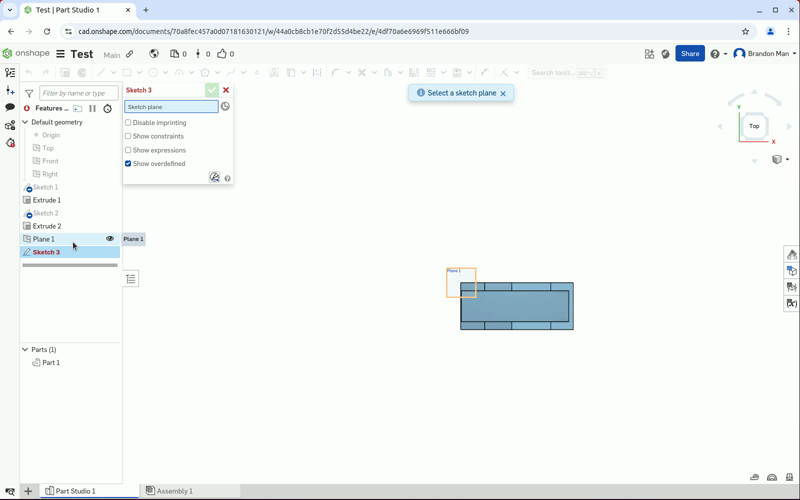
click(73, 241)
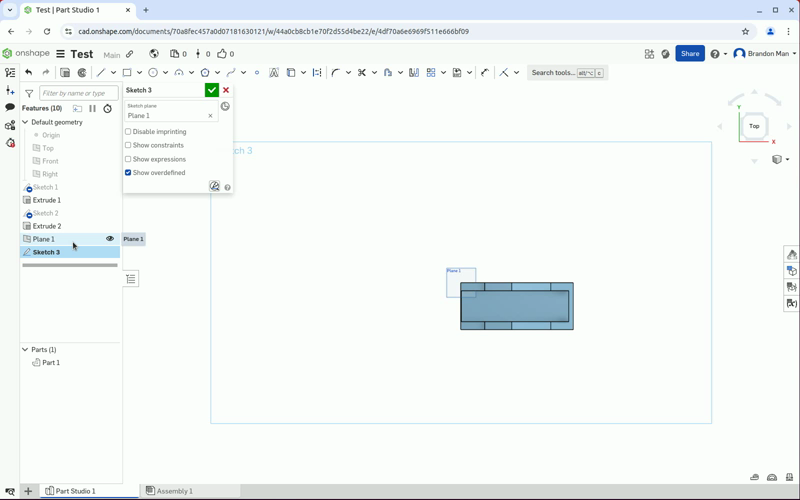
mouse_move(73, 352)
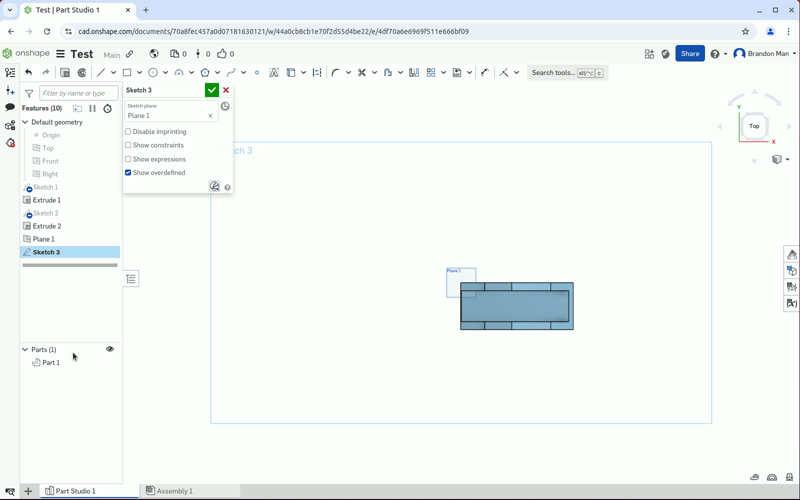
key(y)
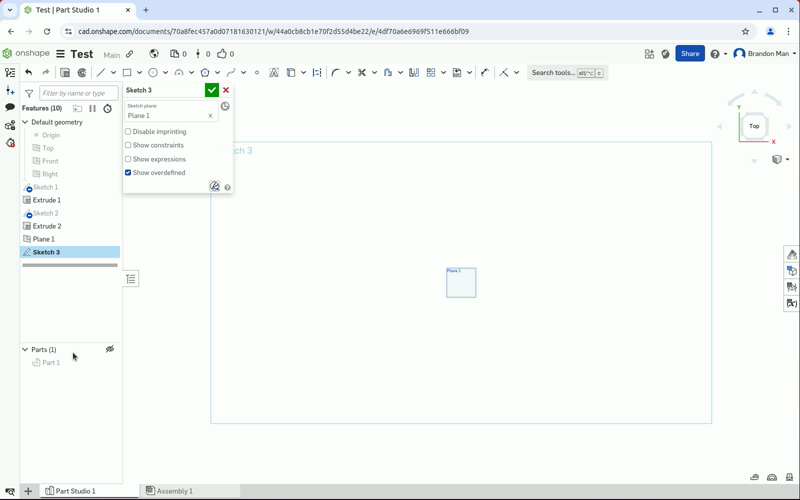
key(l)
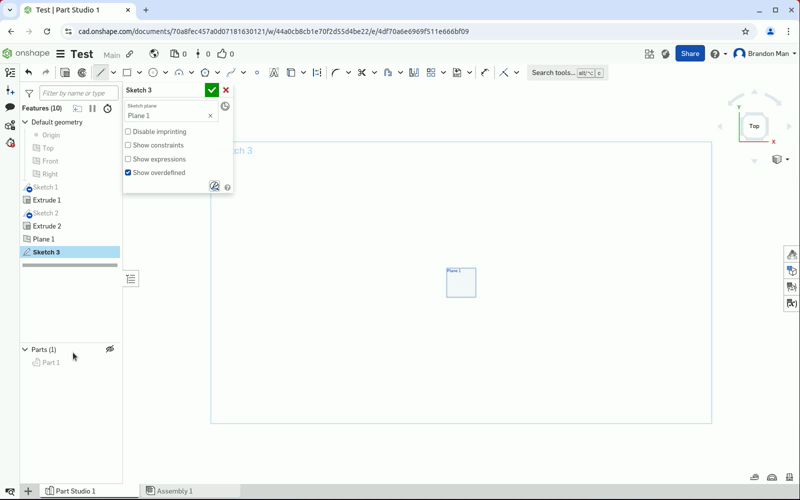
key_down(shift)
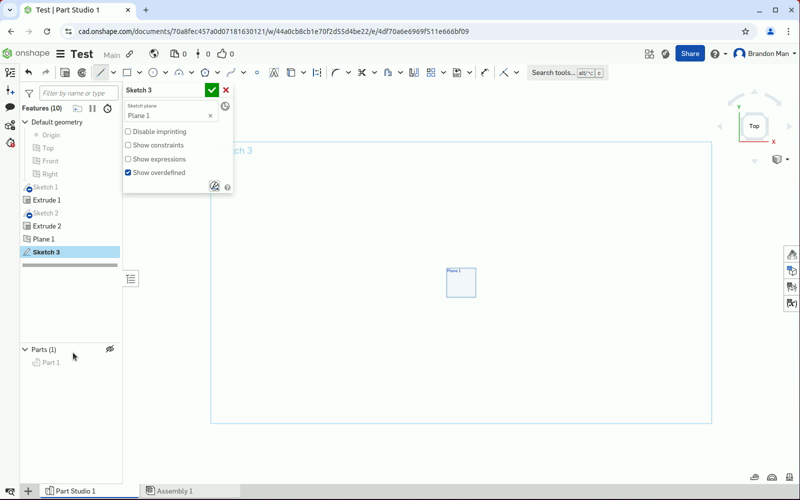
mouse_move(460, 321)
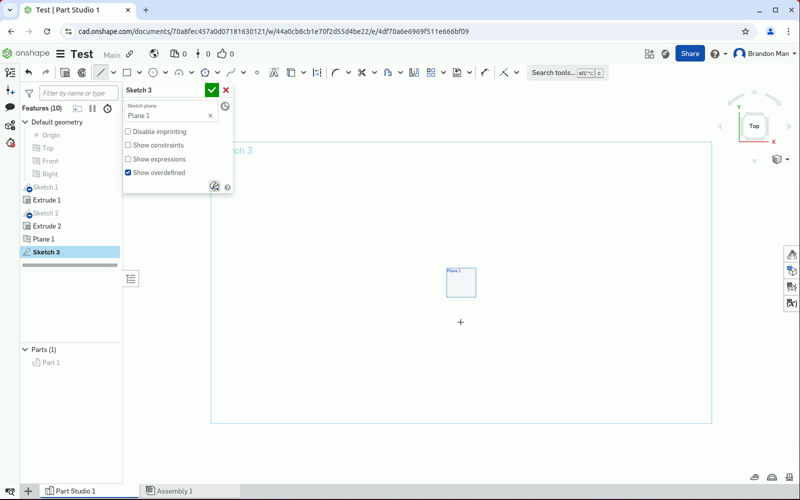
click(460, 321)
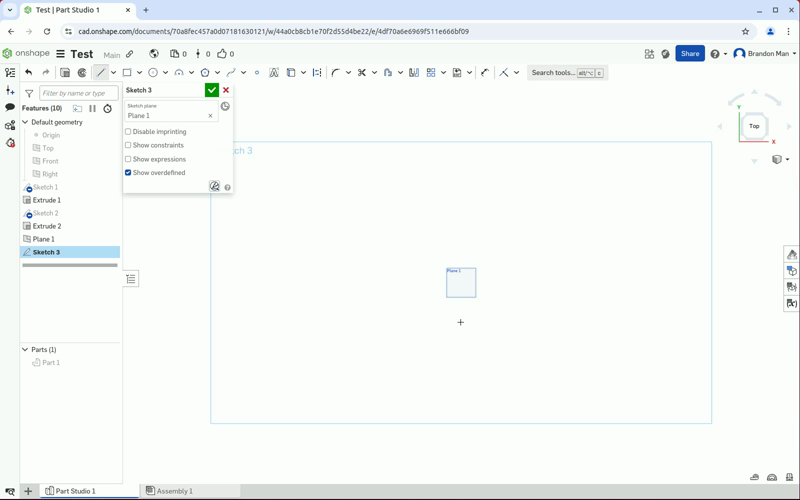
key_up(shift)
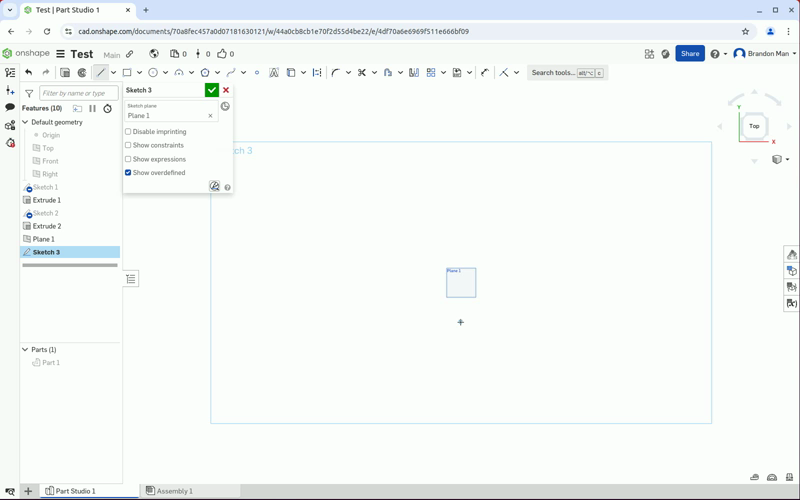
key_down(shift)
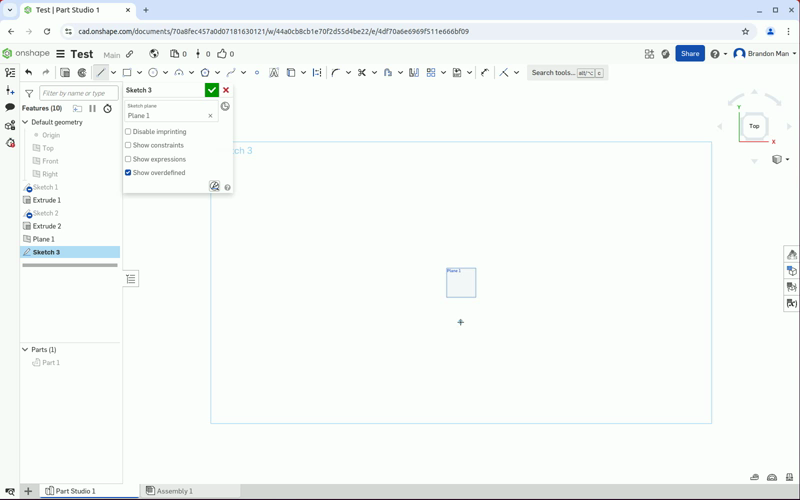
mouse_move(490, 321)
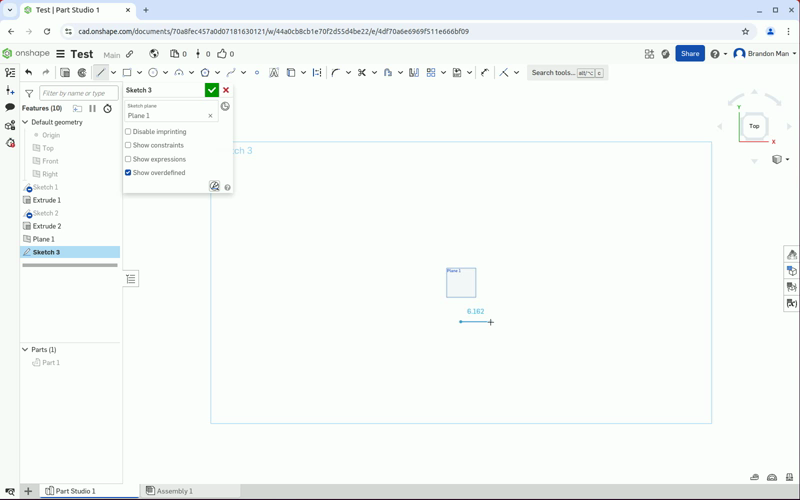
mouse_move(468, 321)
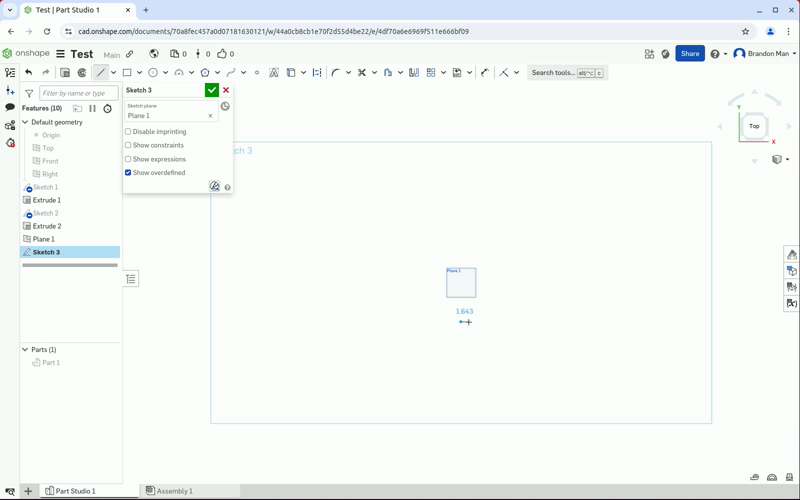
click(468, 321)
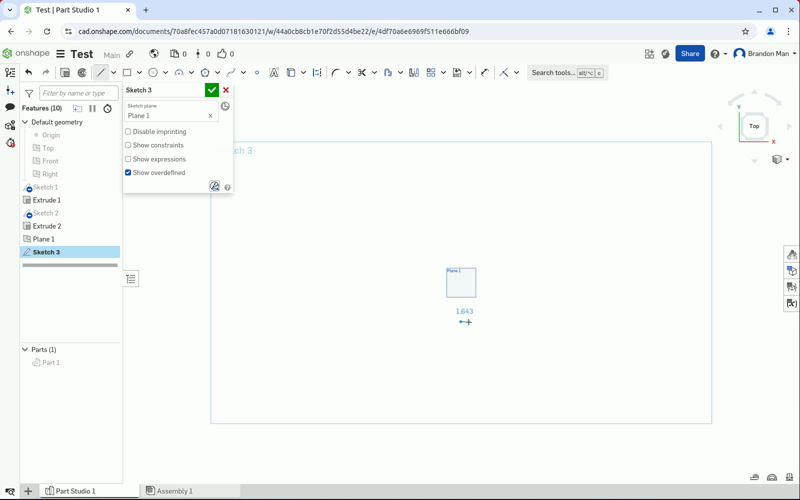
key_up(shift)
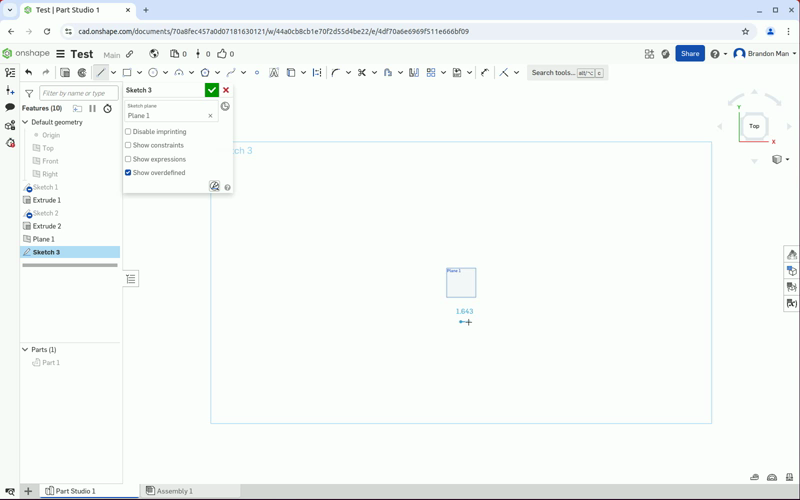
key_down(shift)
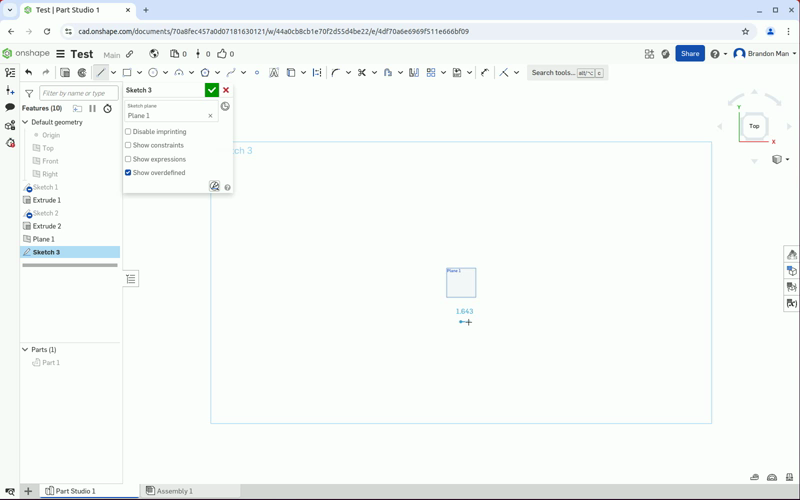
mouse_move(498, 321)
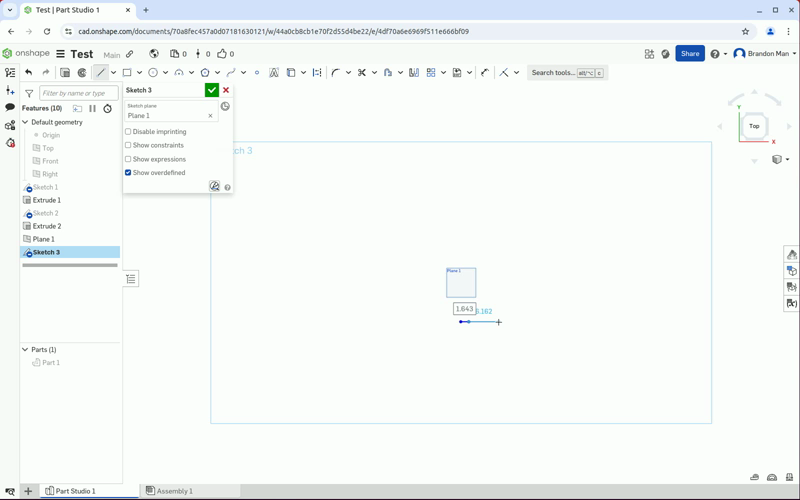
mouse_move(468, 289)
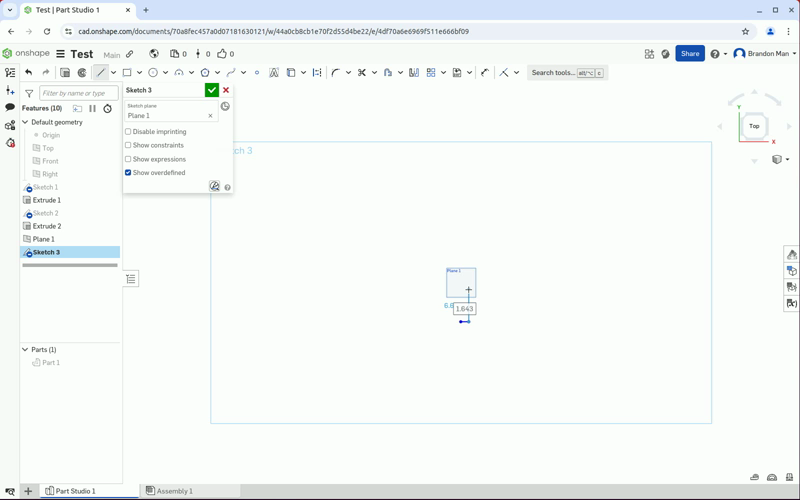
click(468, 289)
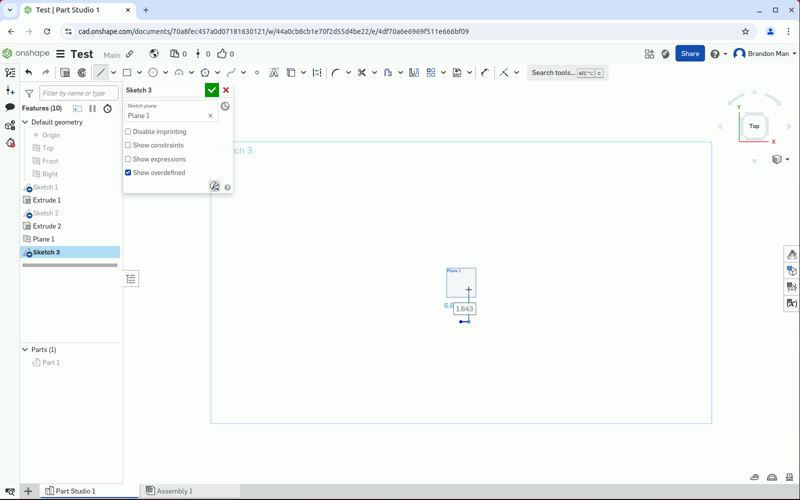
key_up(shift)
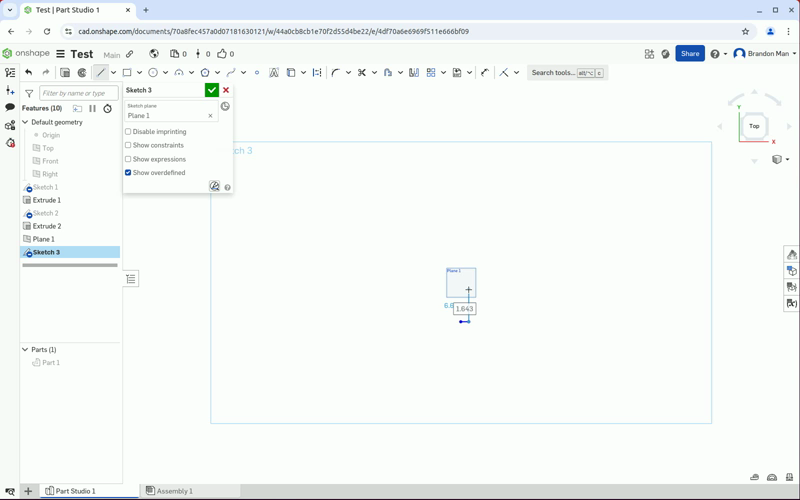
key_down(shift)
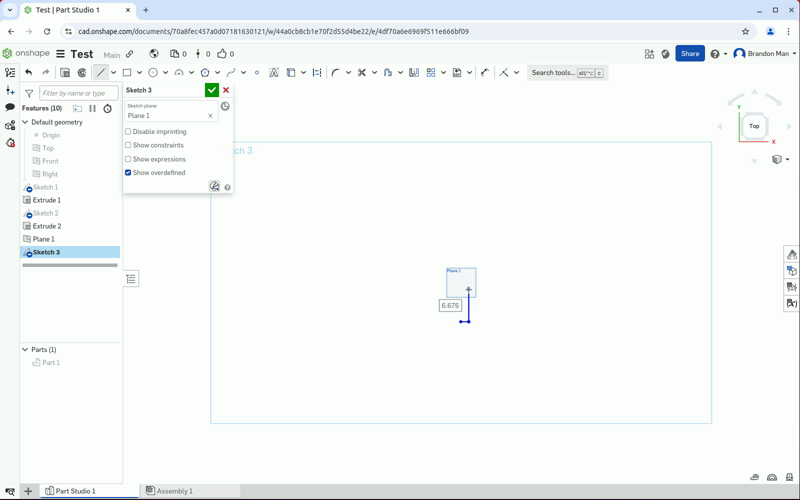
mouse_move(498, 289)
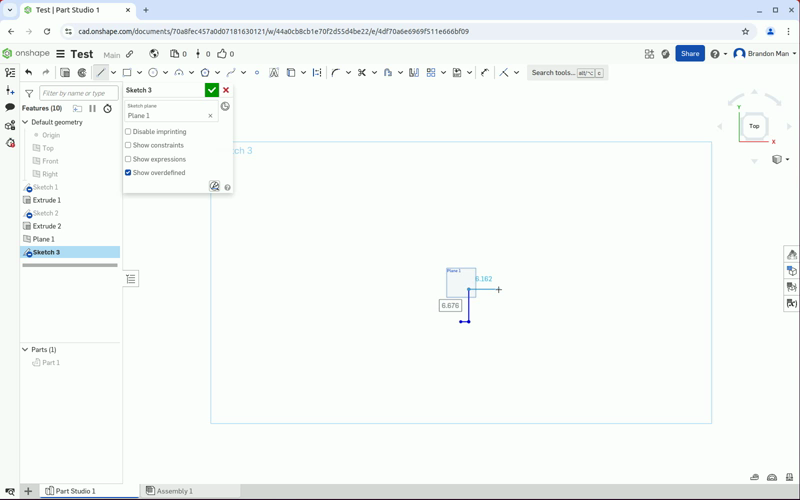
mouse_move(460, 289)
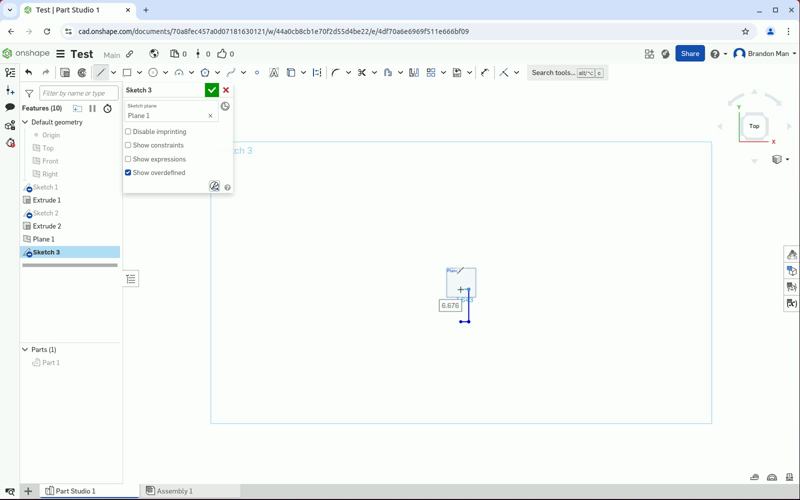
click(460, 289)
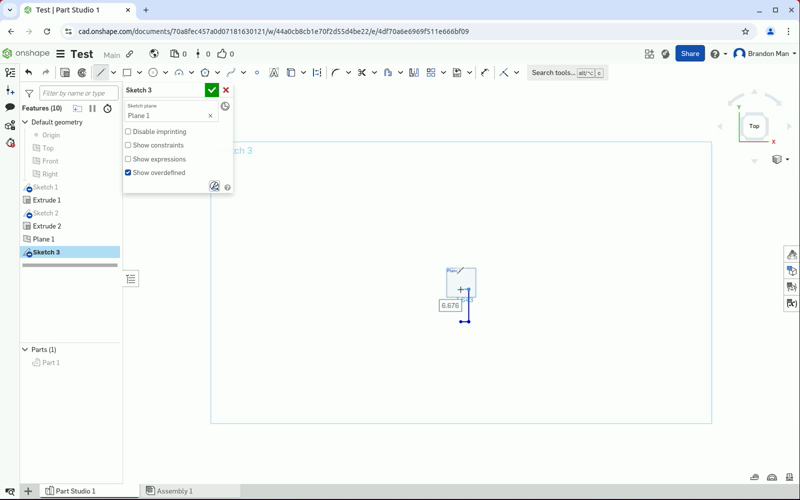
key_up(shift)
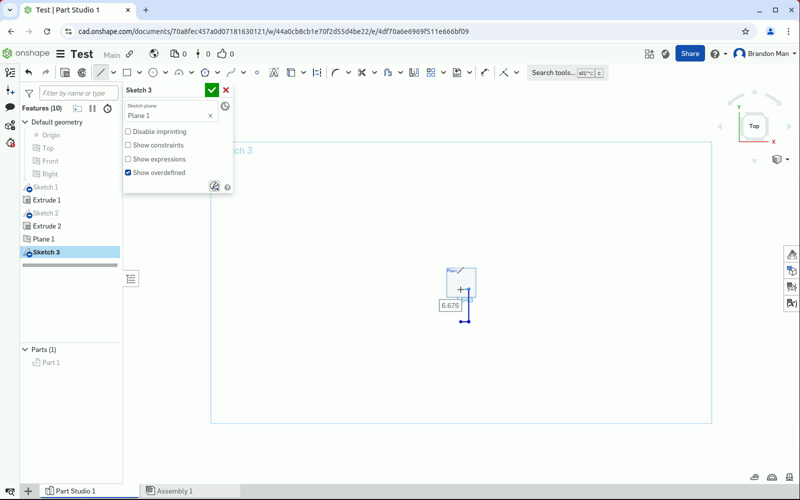
mouse_move(490, 289)
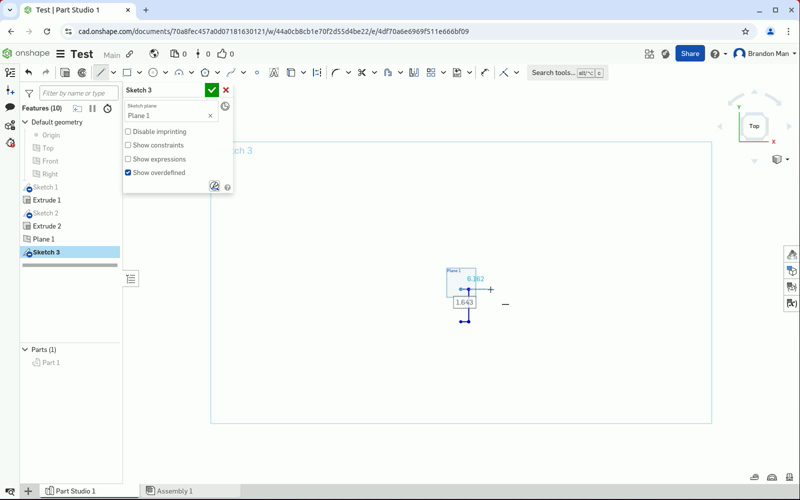
key_down(shift)
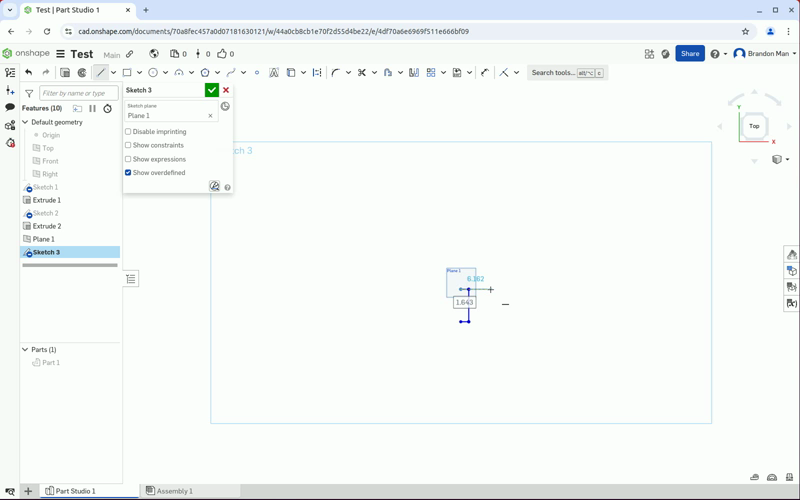
mouse_move(460, 321)
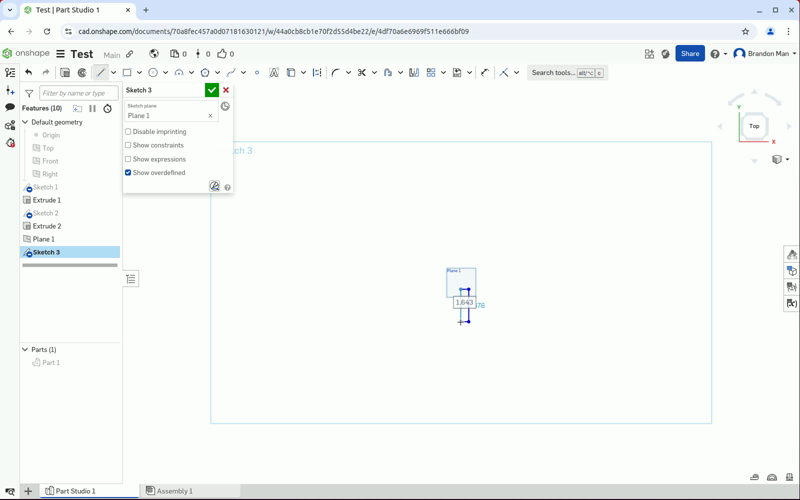
key_up(shift)
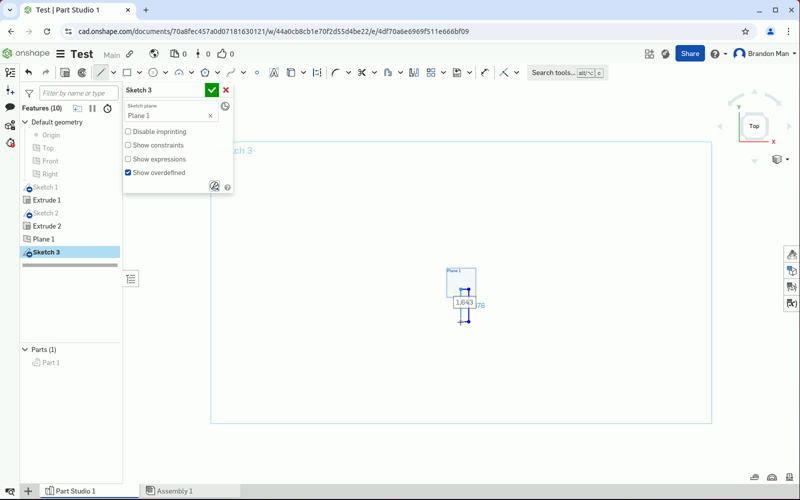
click(460, 321)
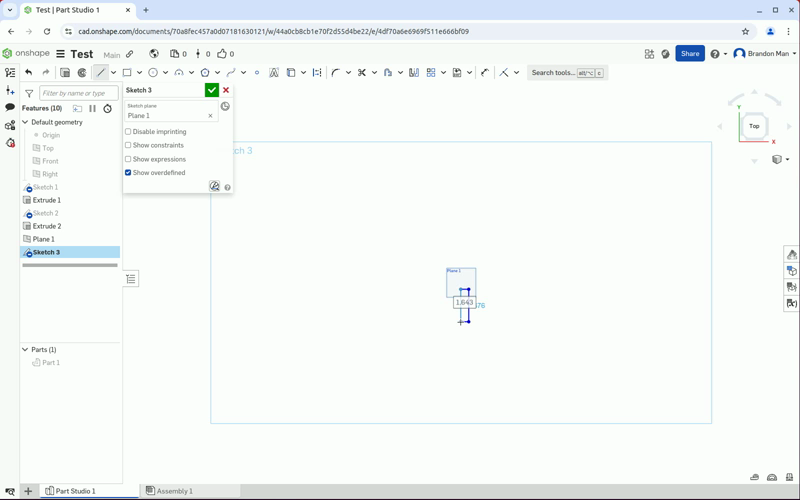
key(esc)
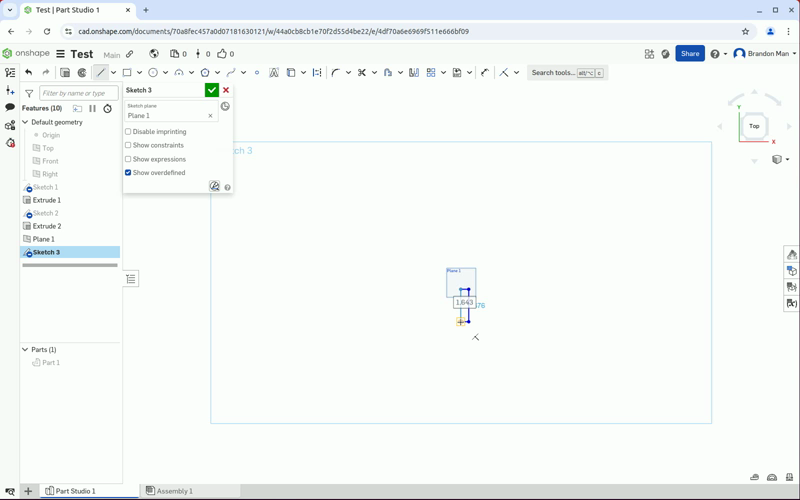
mouse_move(464, 305)
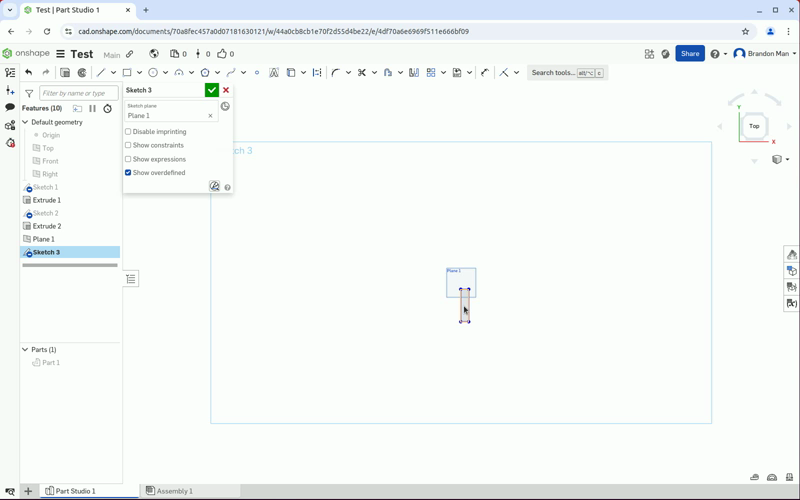
scroll(6)
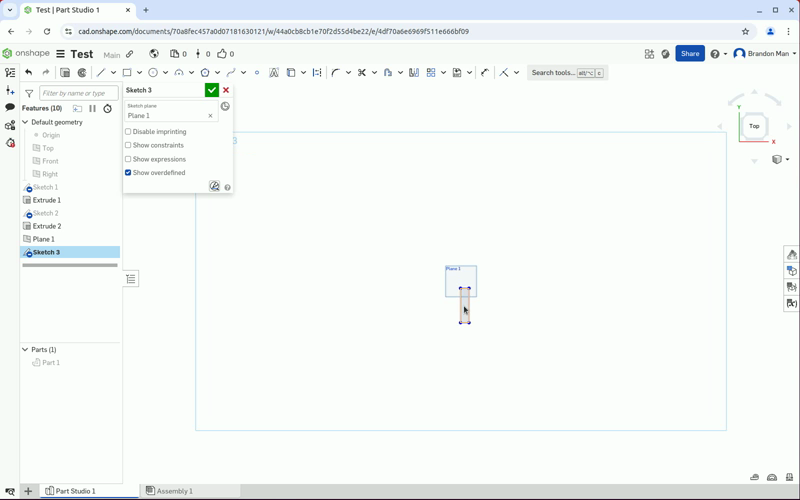
scroll(6)
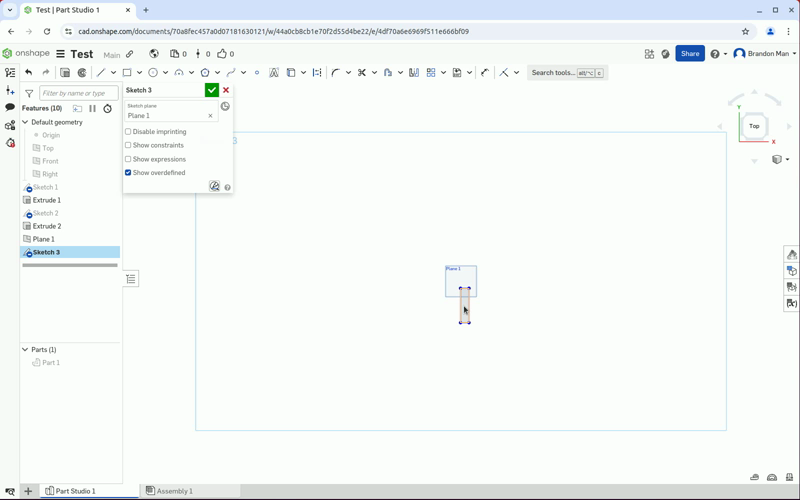
scroll(6)
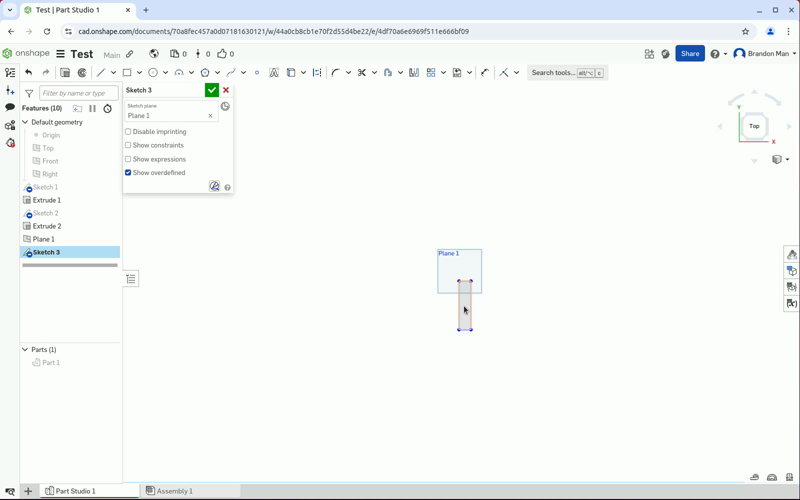
scroll(6)
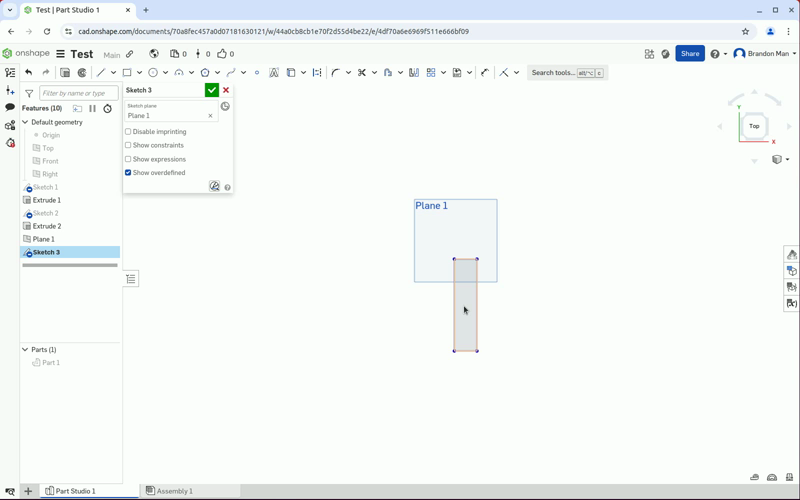
scroll(6)
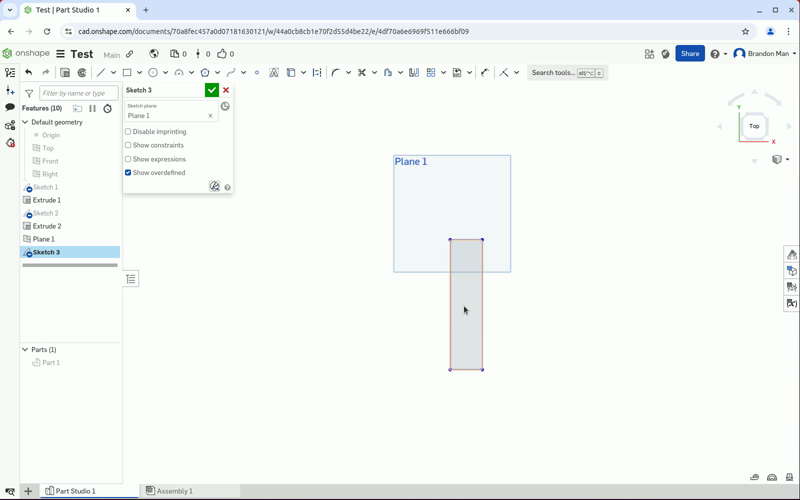
scroll(6)
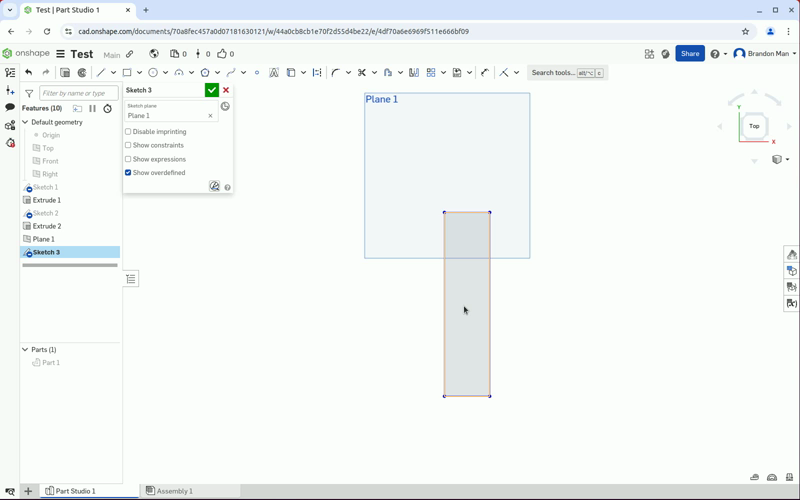
scroll(6)
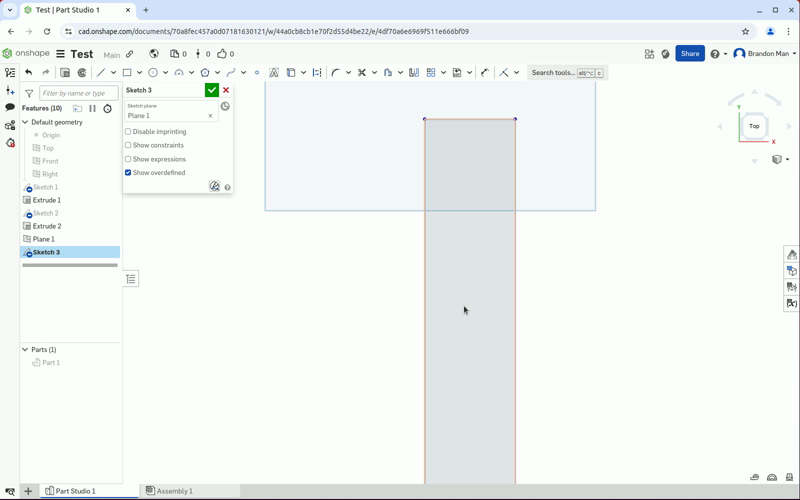
click(464, 305)
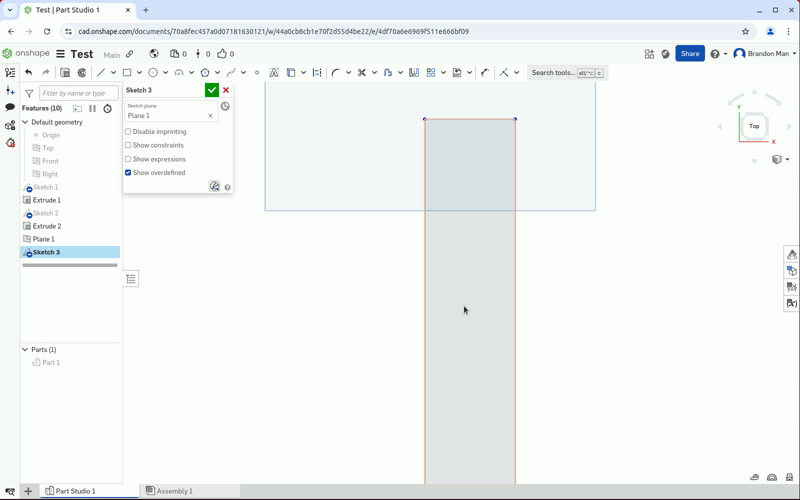
scroll(-6)
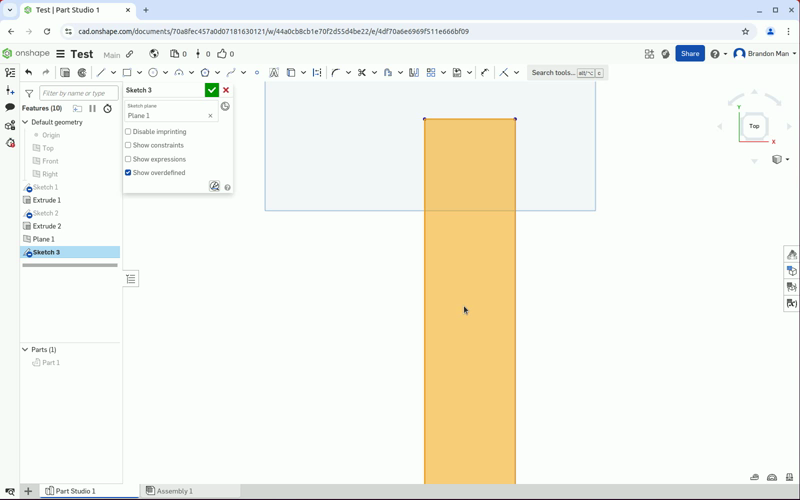
scroll(-6)
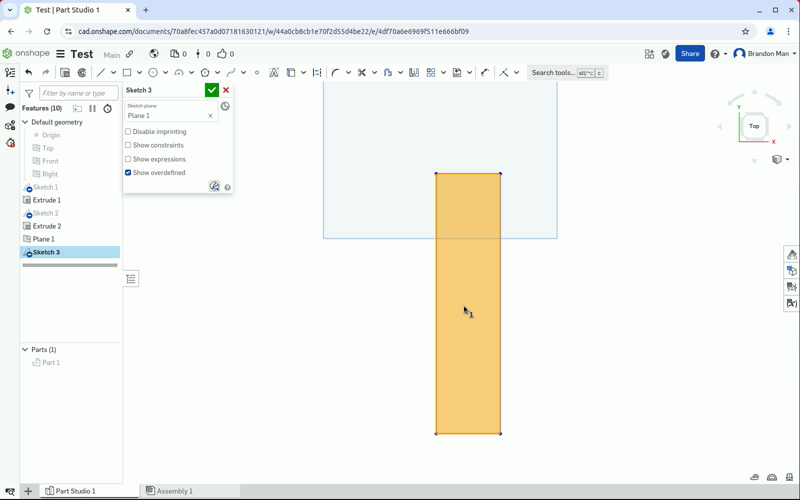
scroll(-6)
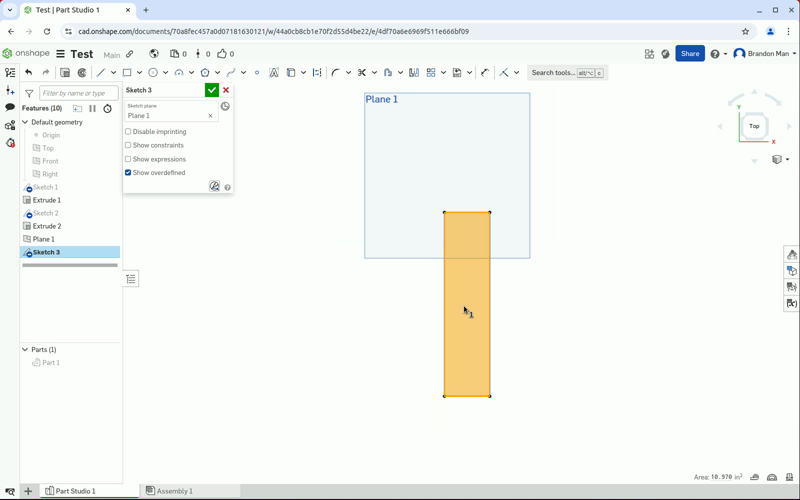
scroll(-6)
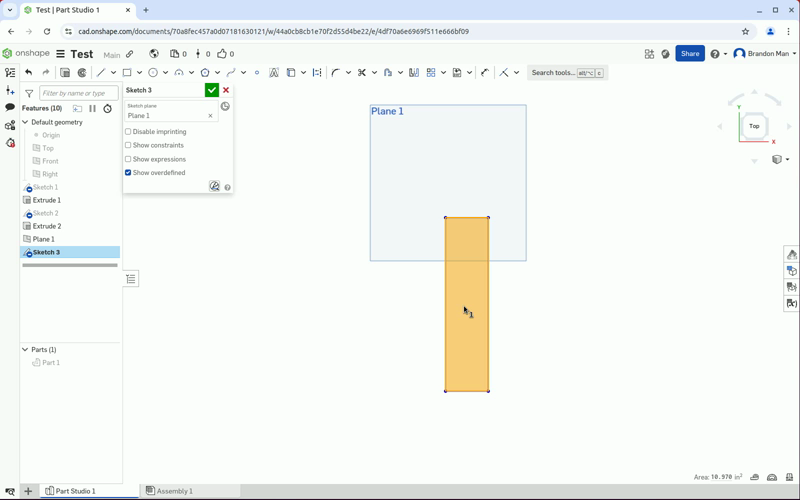
scroll(-6)
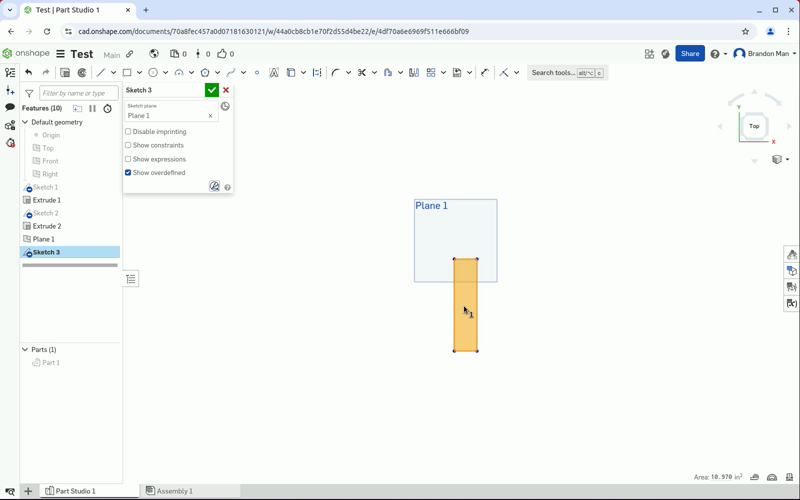
scroll(-6)
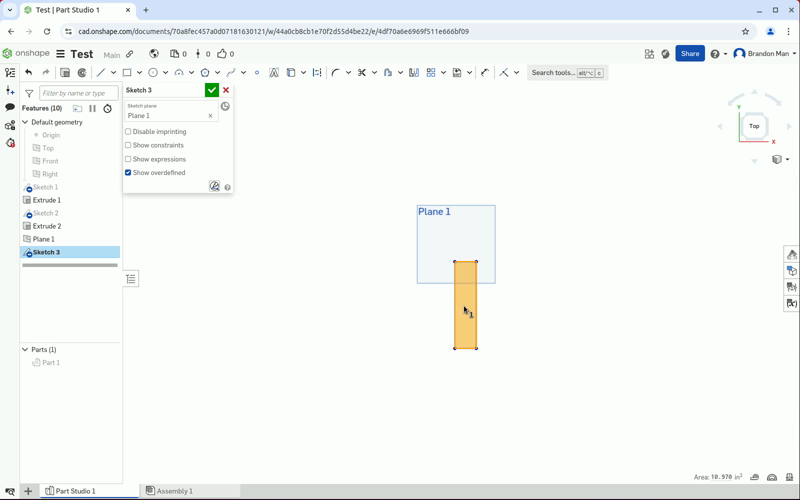
scroll(-6)
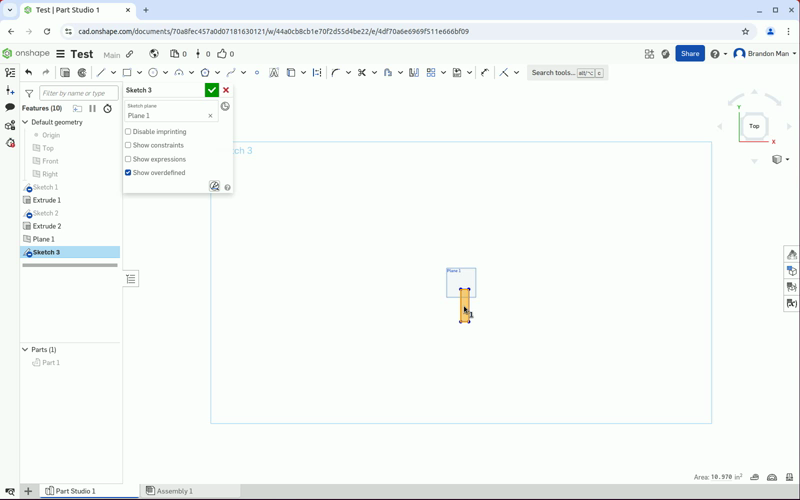
mouse_move(73, 352)
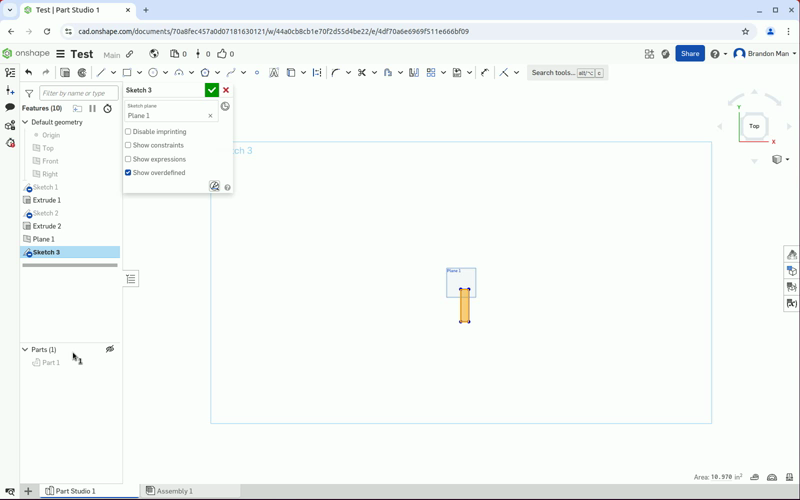
key(shift+y)
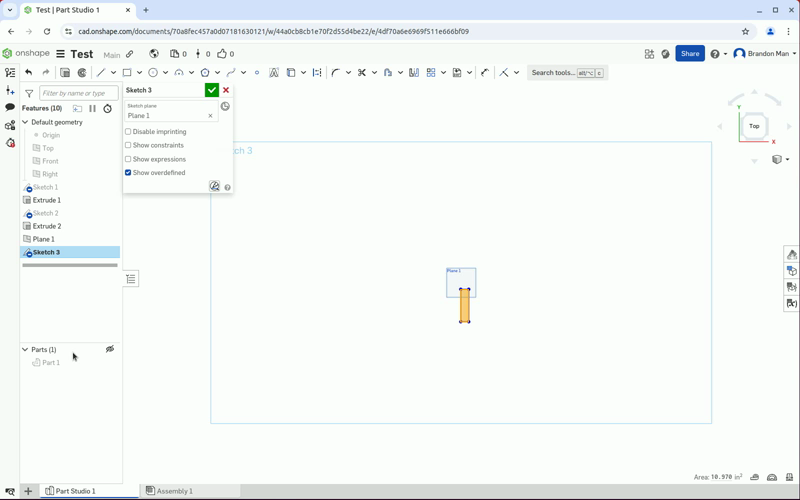
key(shift+e)
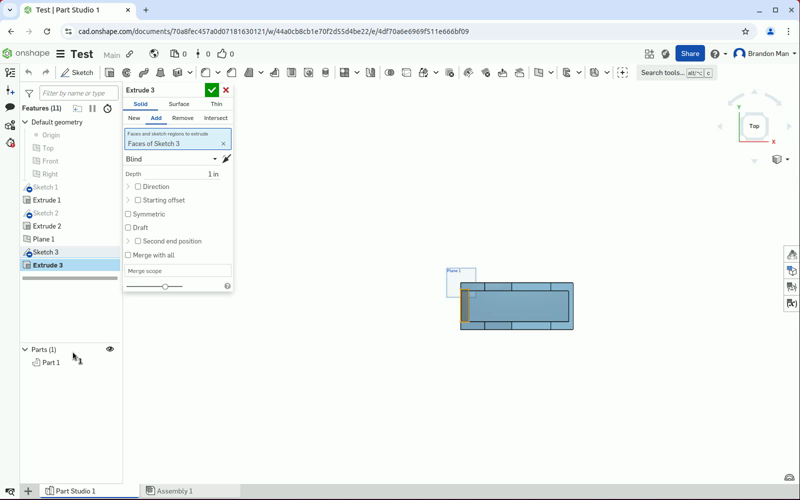
mouse_move(143, 106)
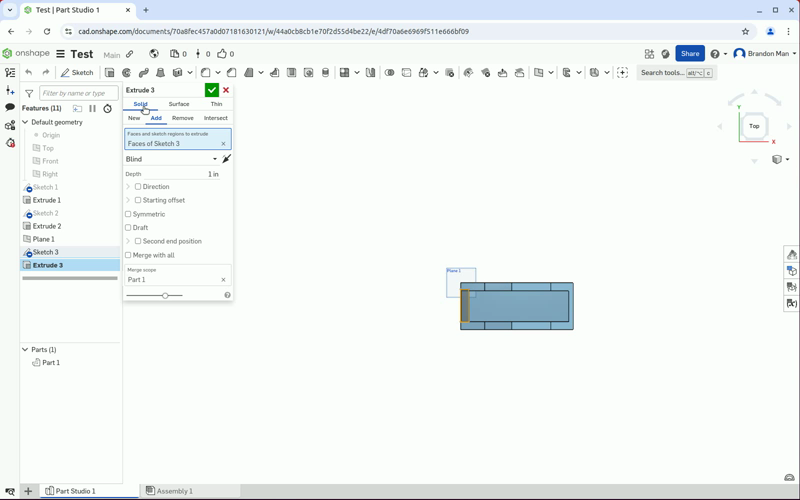
click(143, 106)
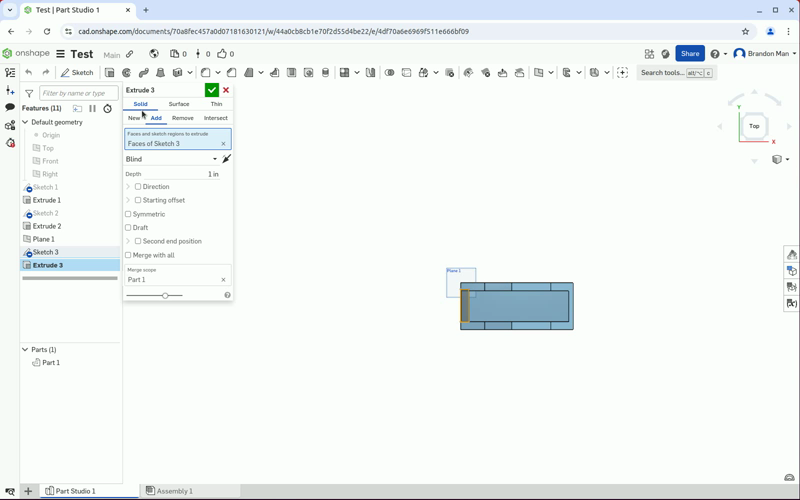
mouse_move(137, 120)
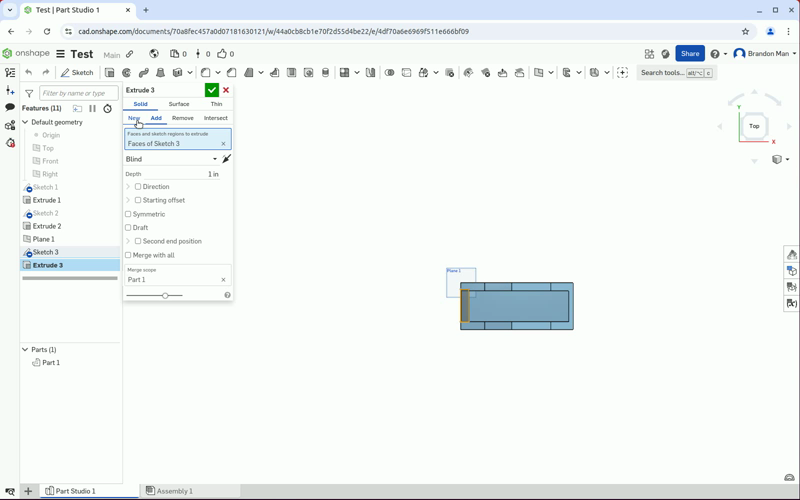
click(137, 120)
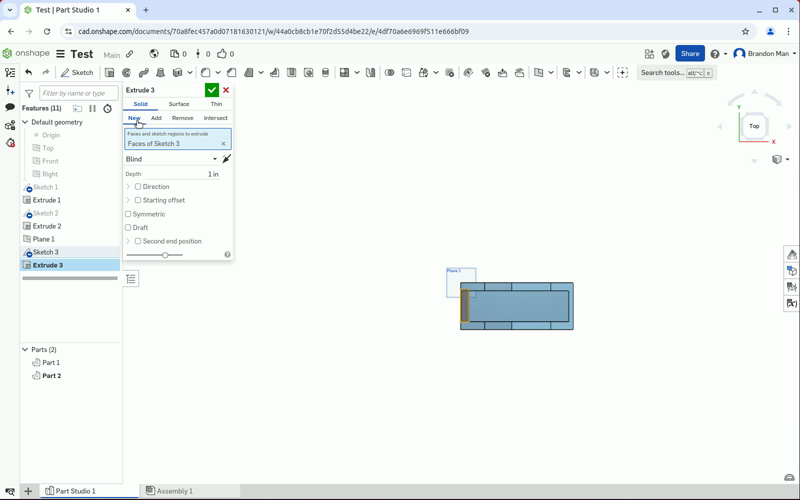
key(tab, 4)
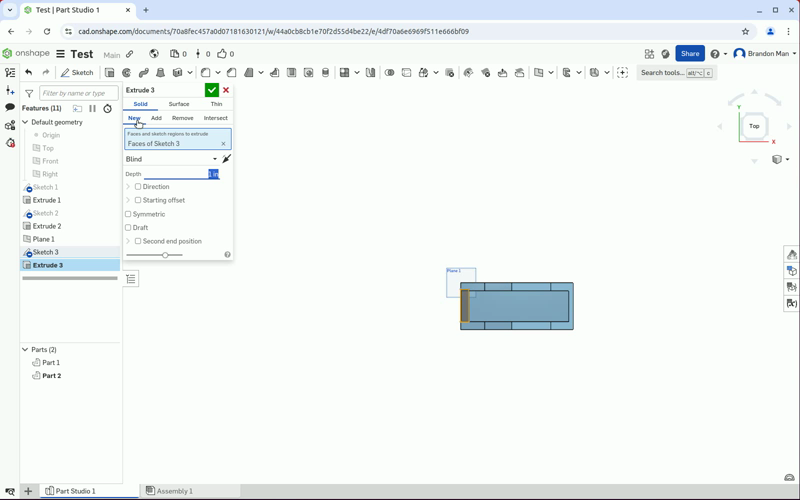
text(7.943)
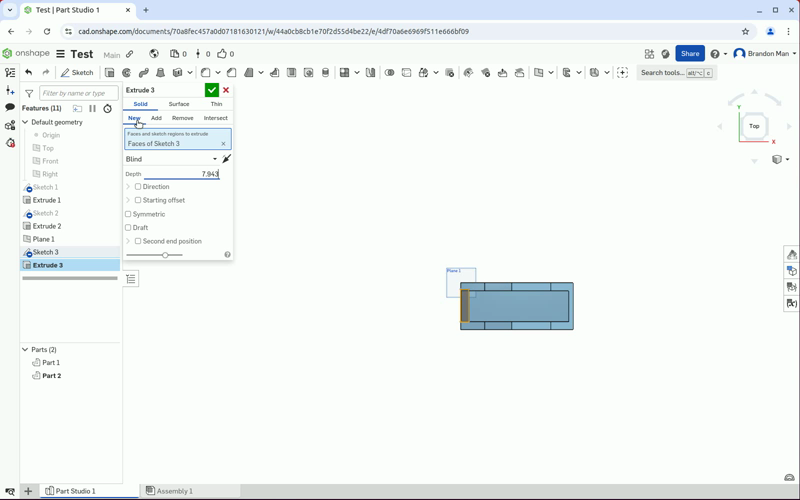
key(enter)
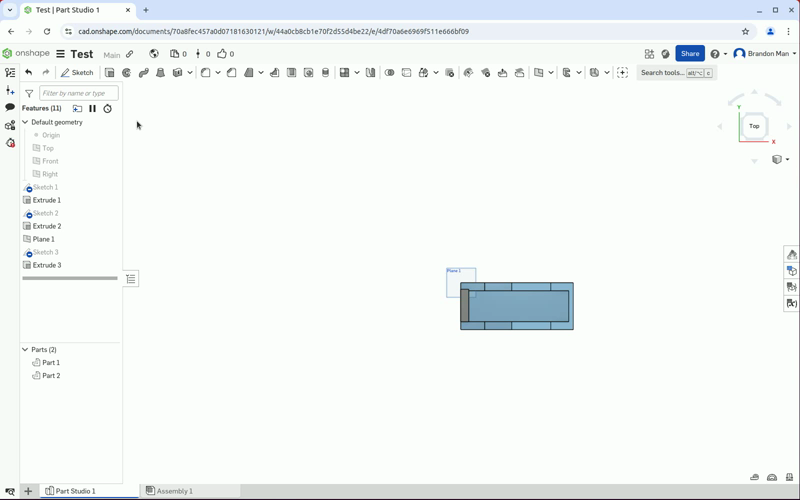
key(shift+h)
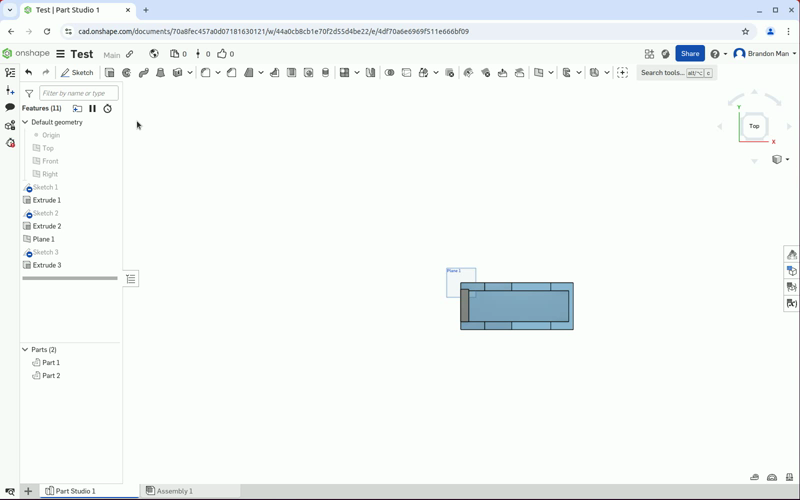
key(shift+h)
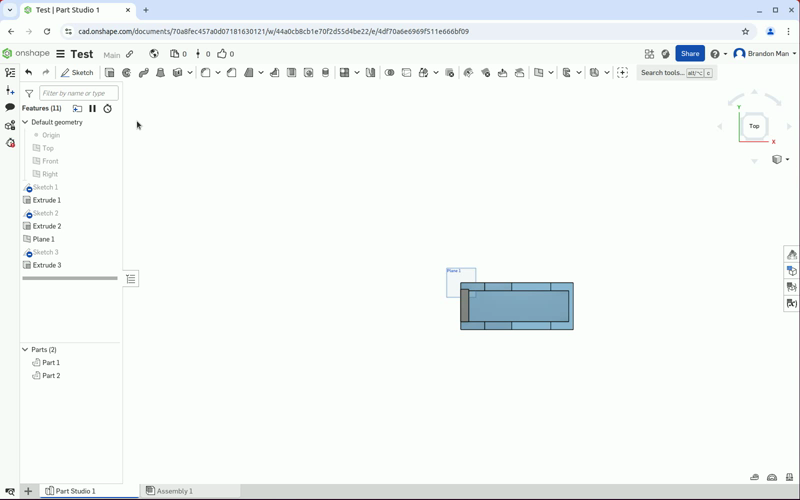
mouse_move(73, 189)
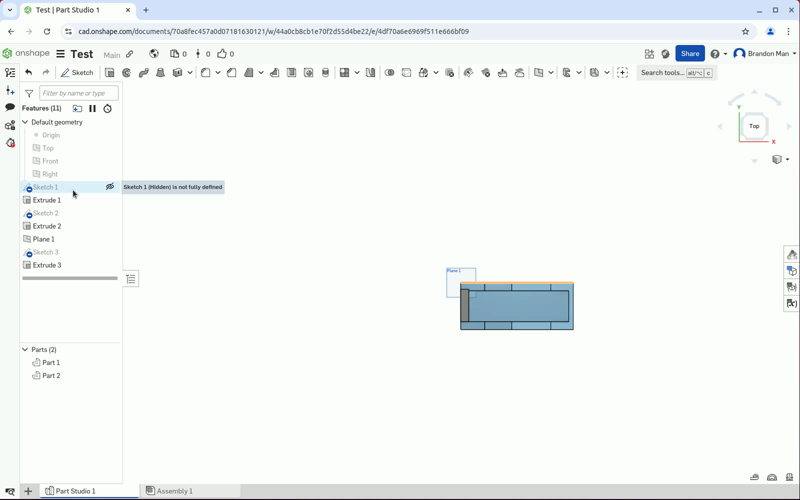
click(73, 189)
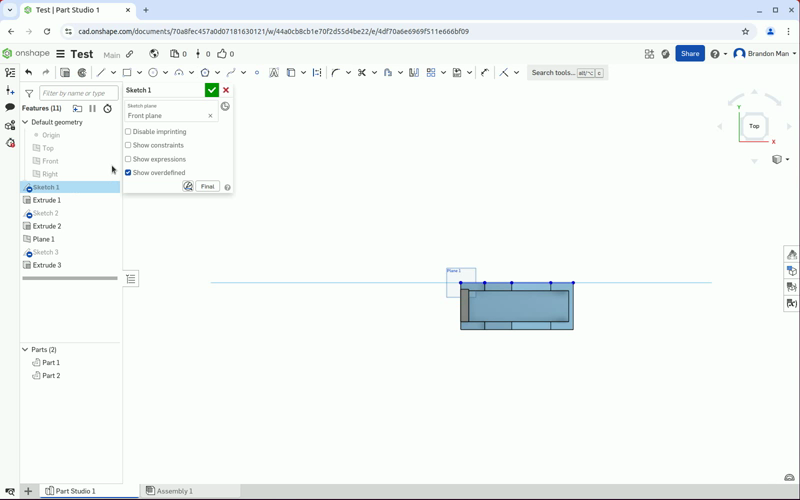
mouse_move(229, 92)
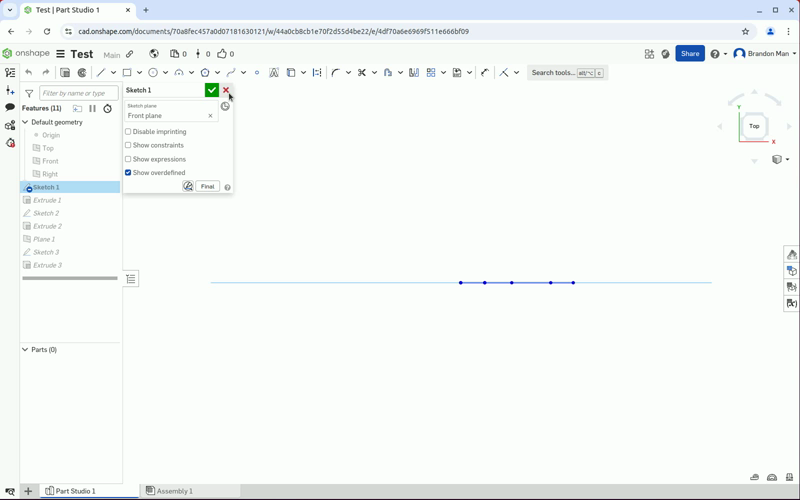
click(229, 92)
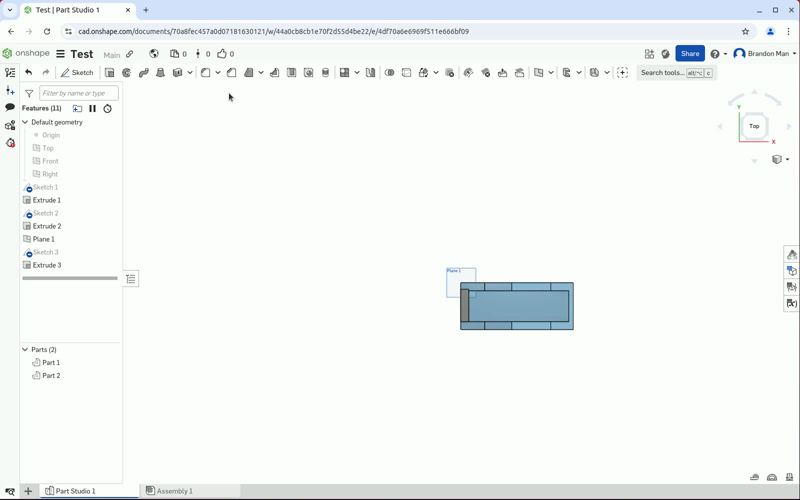
mouse_move(73, 352)
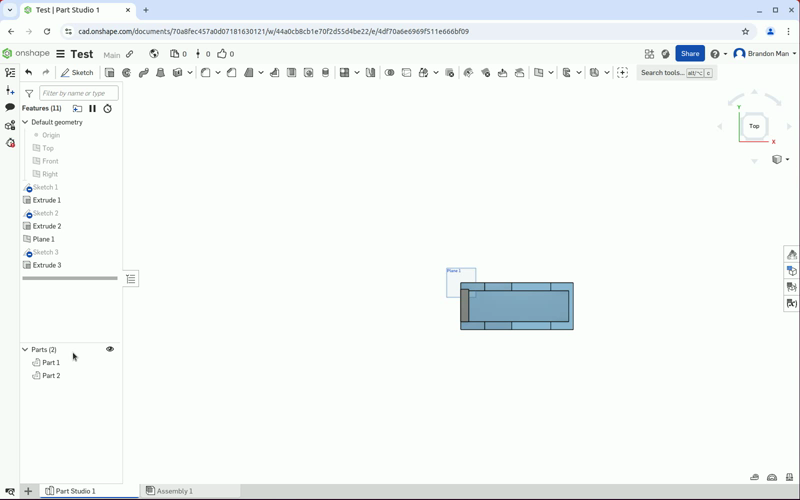
key(y)
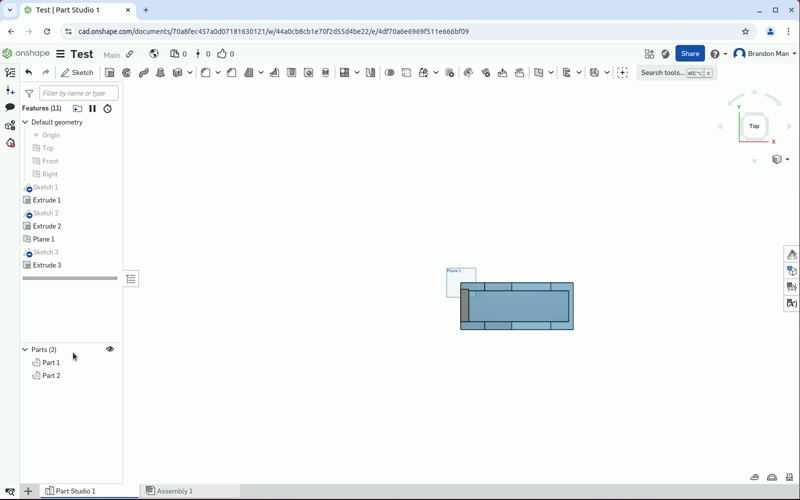
key(shift+p)
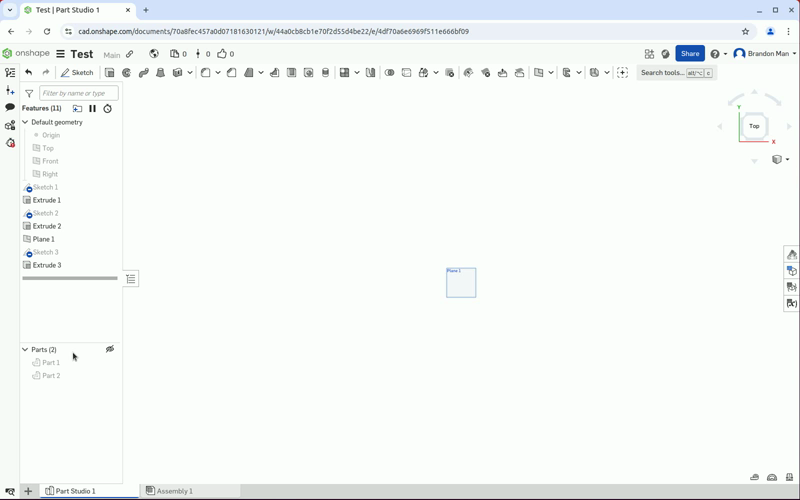
key(space)
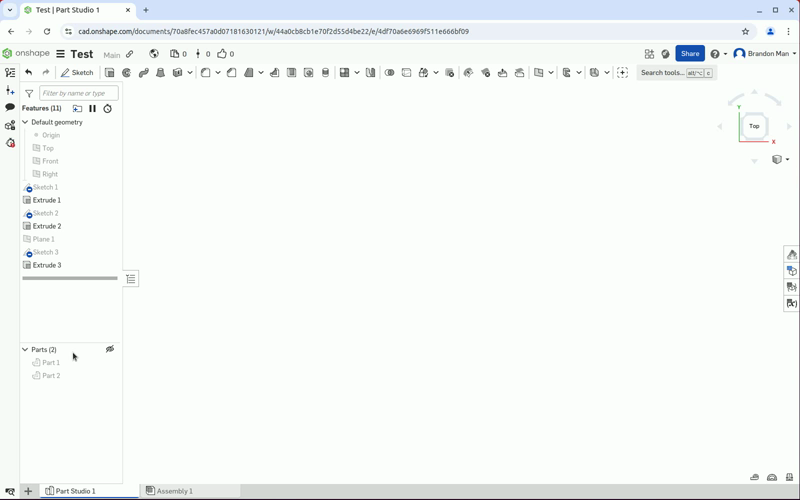
key_down(shift)
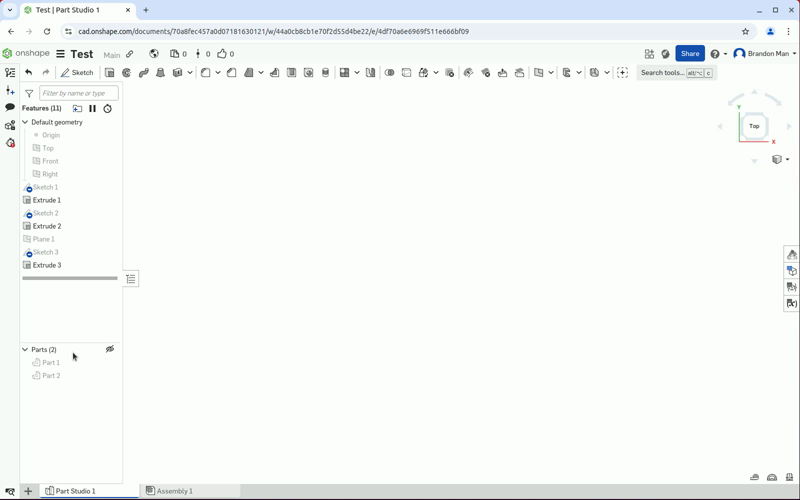
key(up)
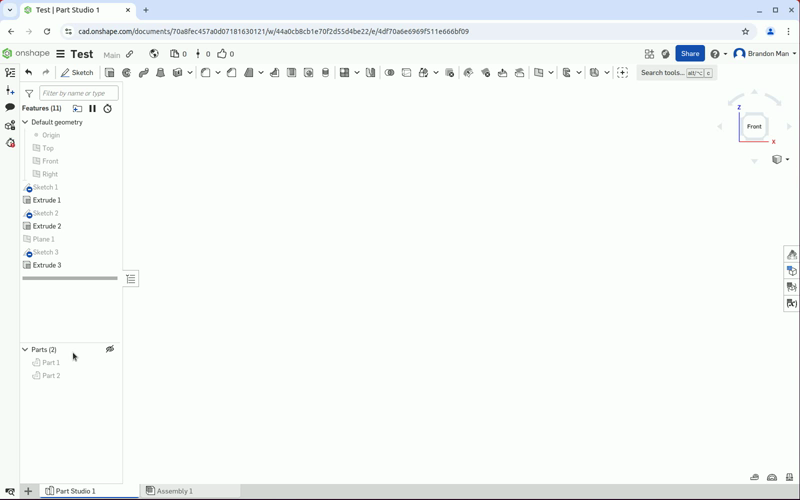
key_up(shift)
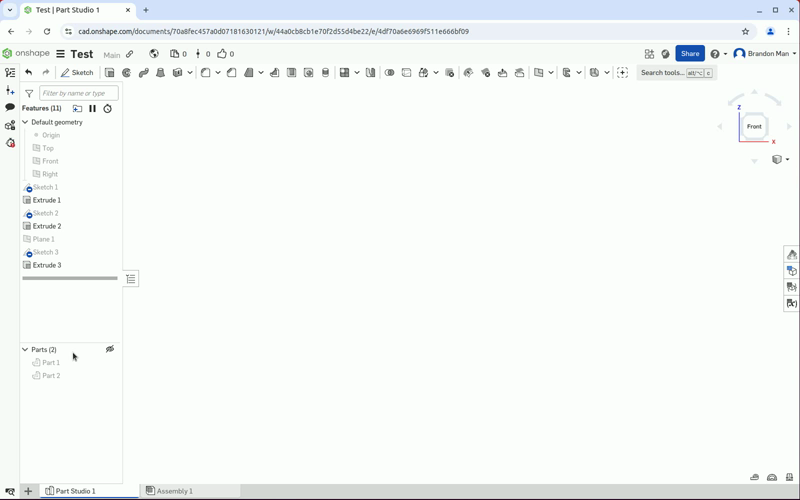
mouse_move(73, 352)
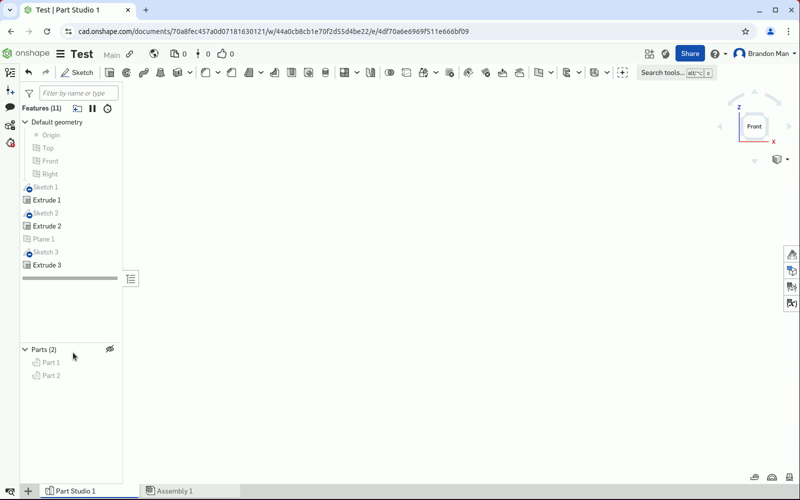
key(shift+y)
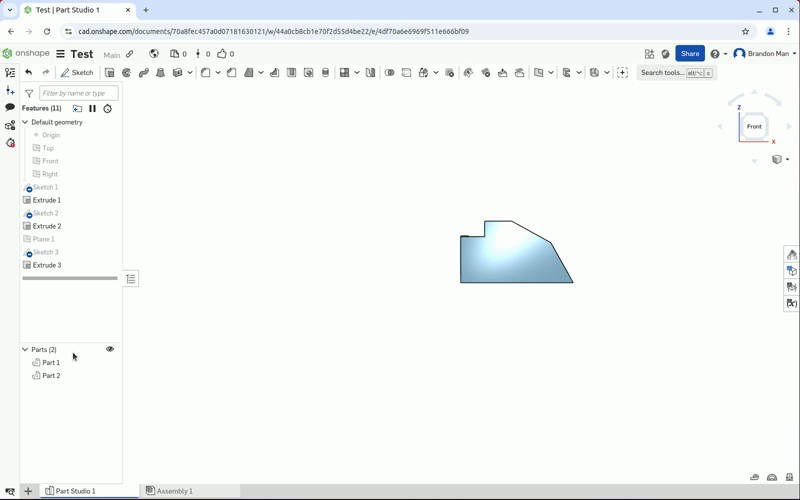
mouse_move(541, 75)
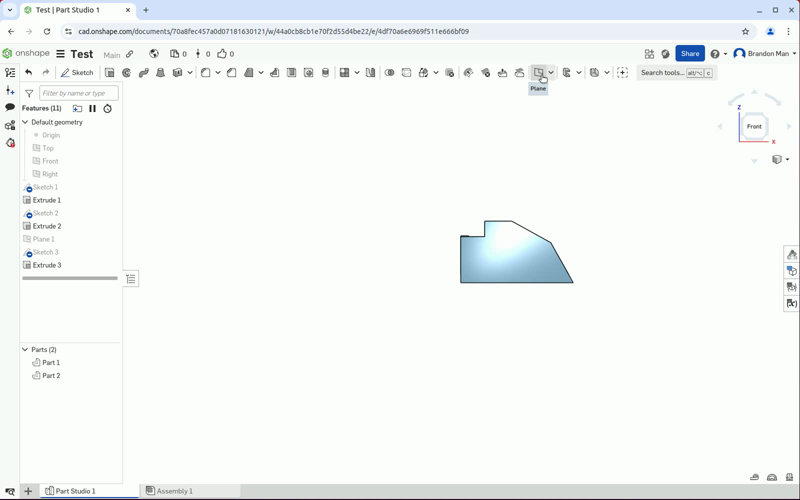
click(541, 75)
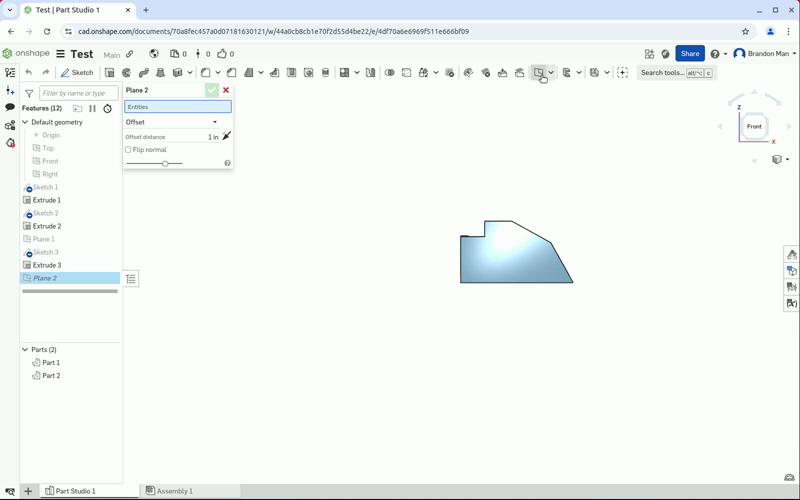
mouse_move(73, 163)
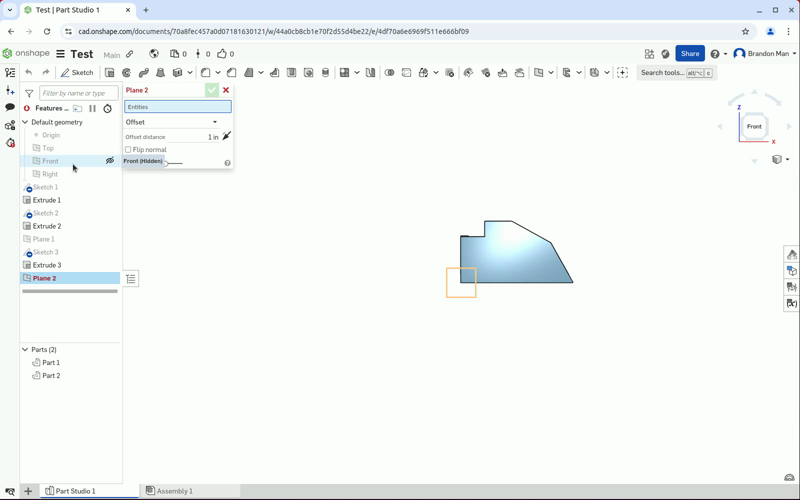
click(73, 163)
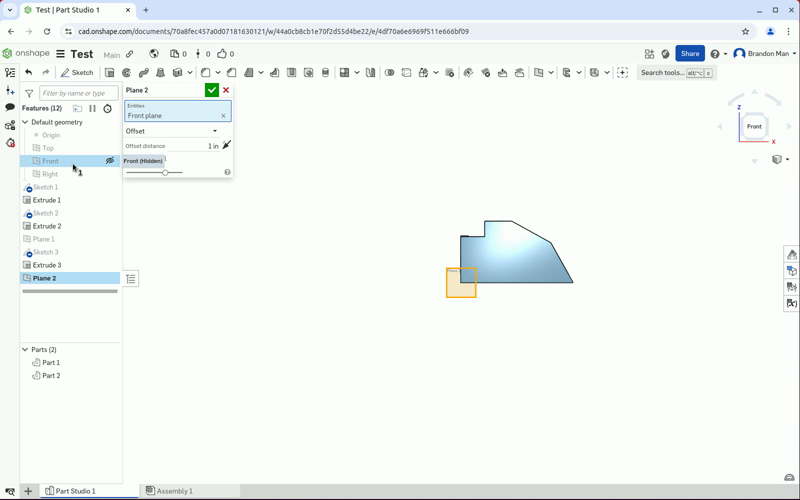
key(tab, 2)
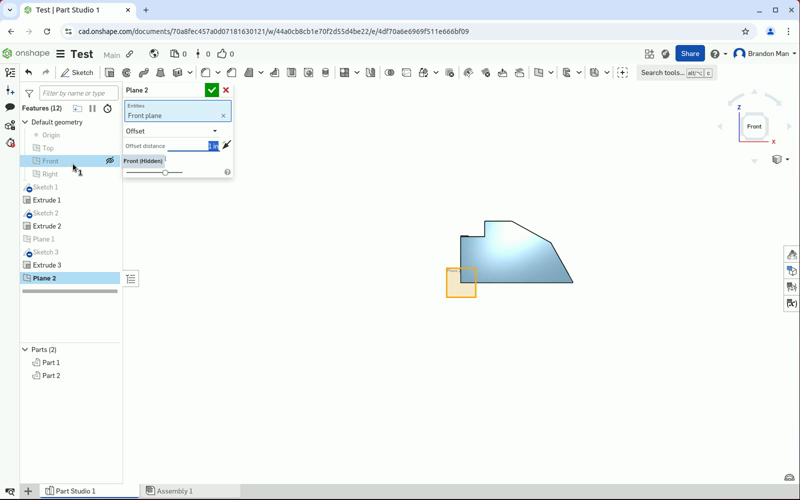
text(9.613)
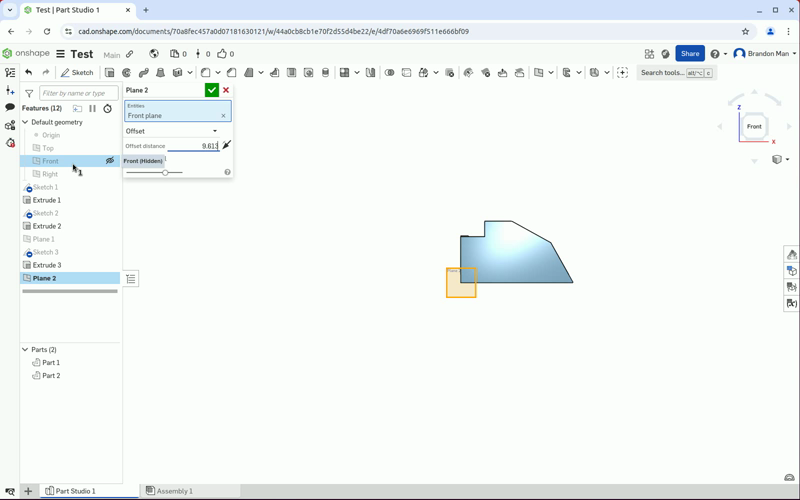
key(enter, 2)
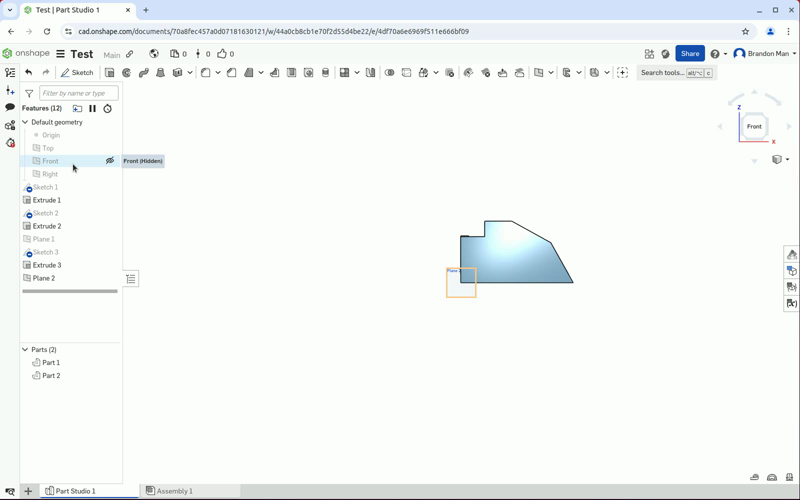
key(shift+s)
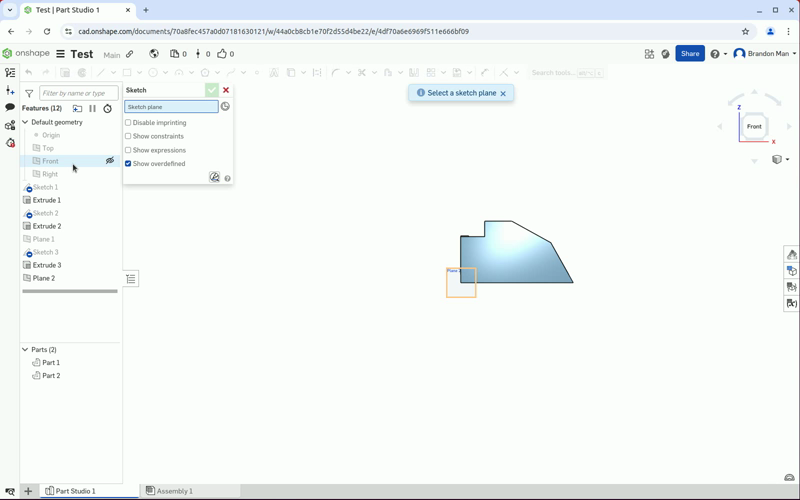
mouse_move(73, 280)
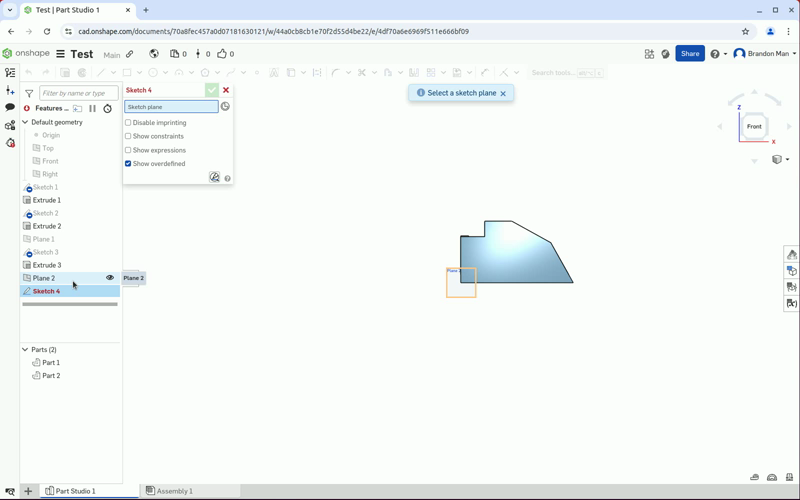
click(73, 280)
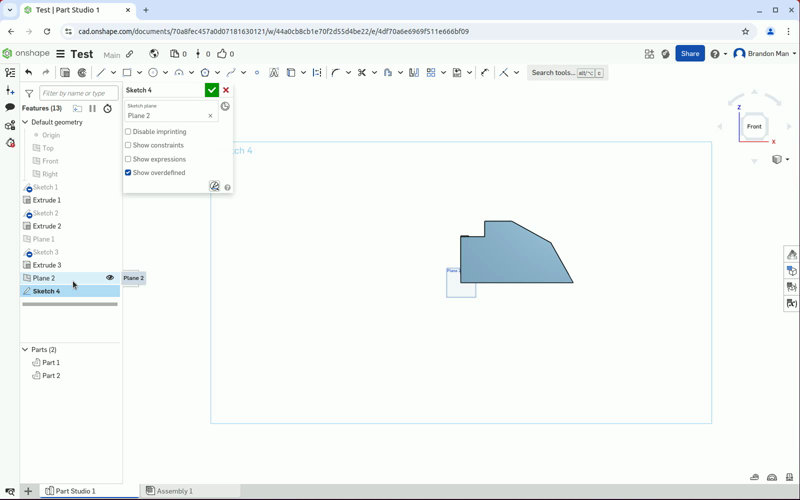
mouse_move(73, 352)
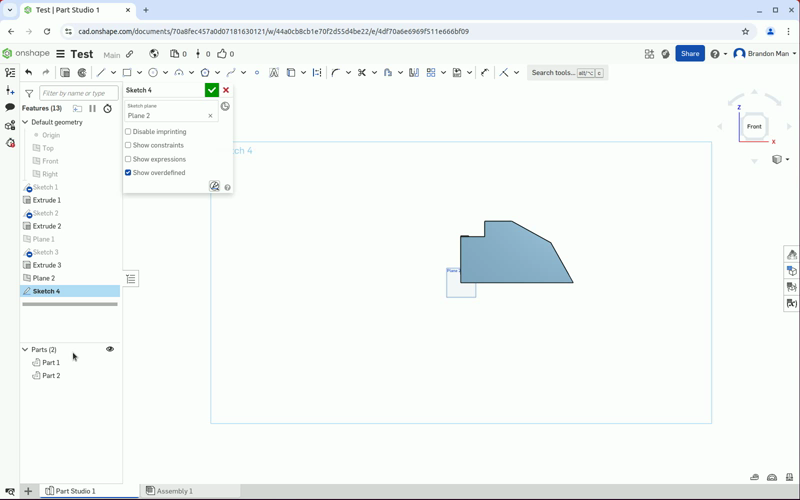
key(y)
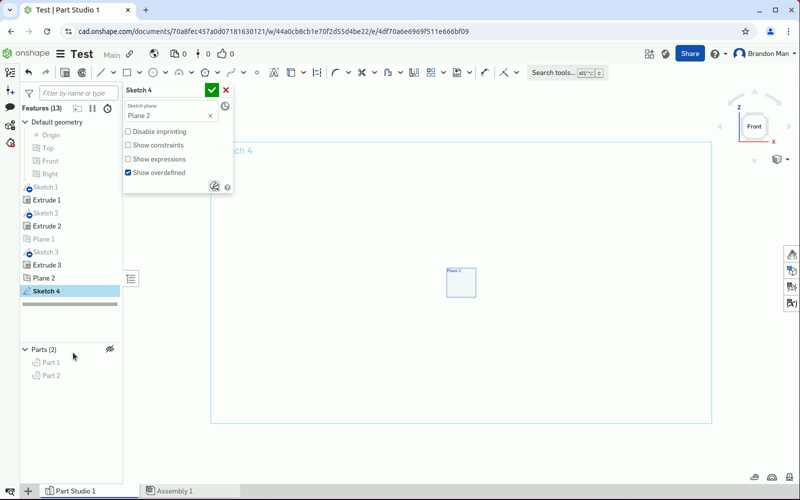
key(c)
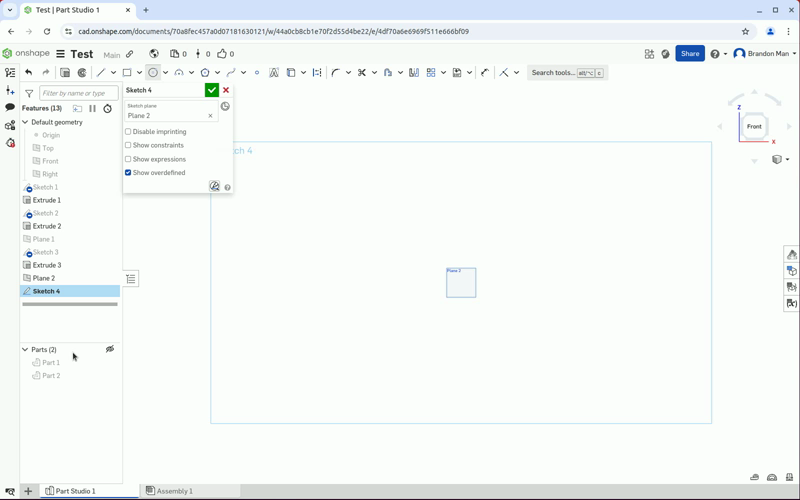
key_down(shift)
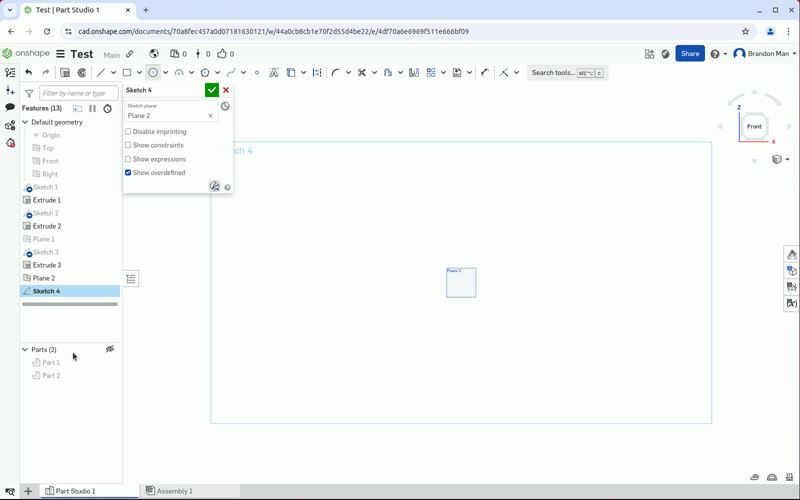
mouse_move(508, 251)
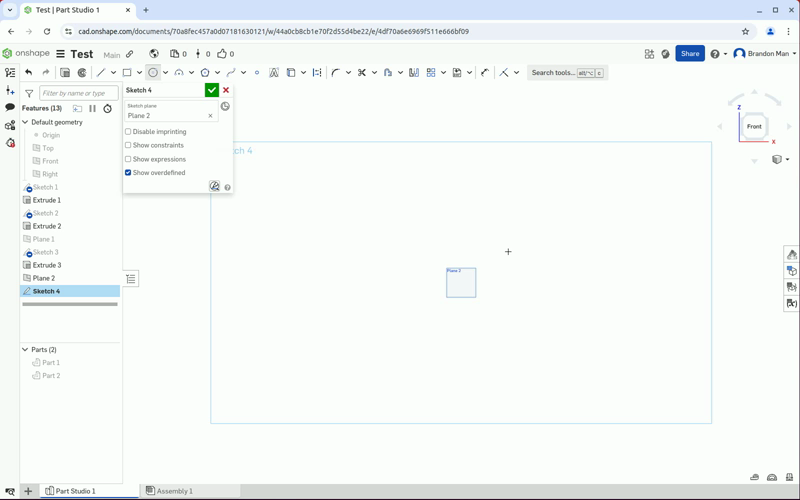
click(508, 251)
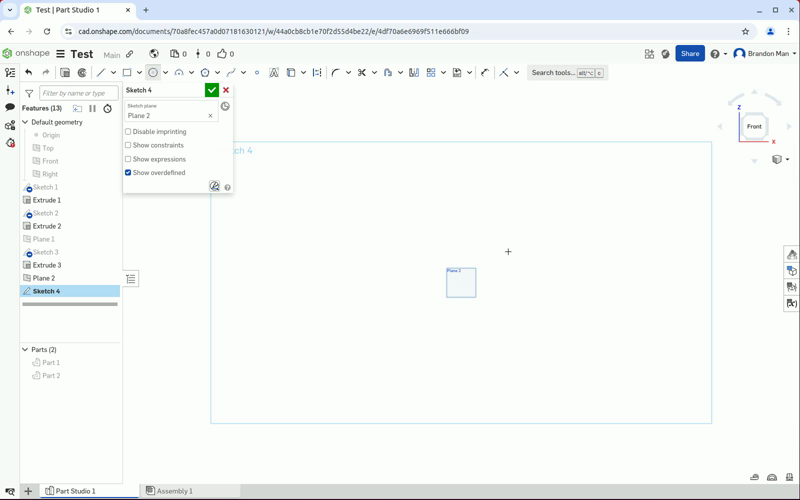
key_up(shift)
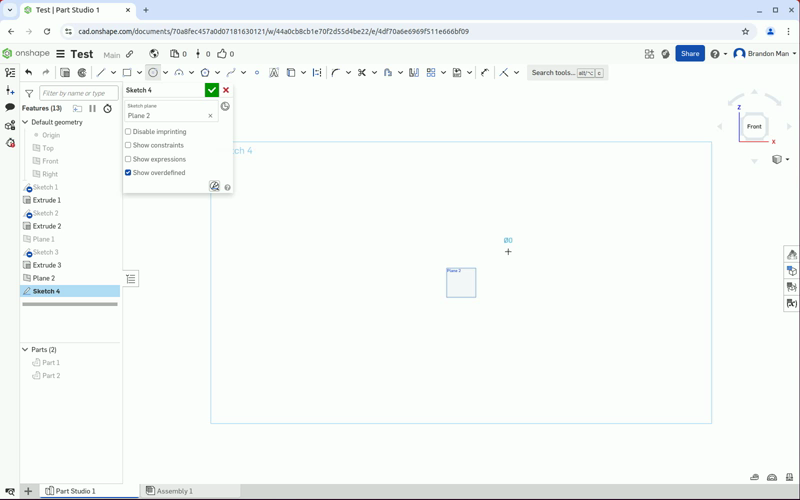
mouse_move(520, 251)
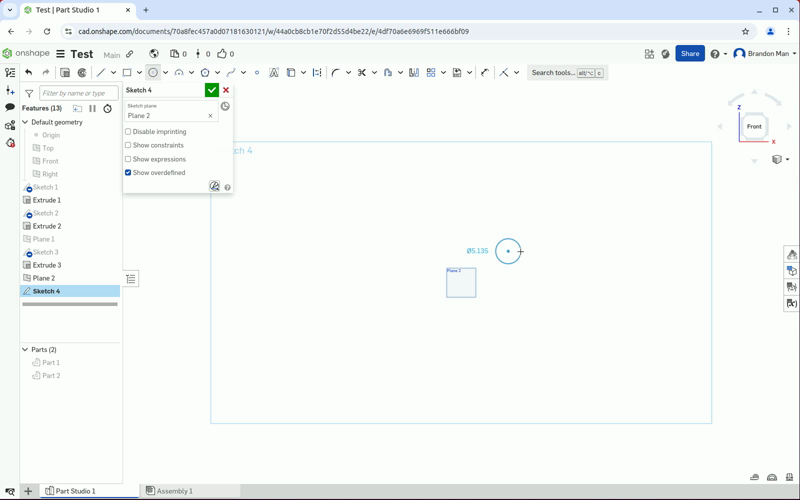
click(520, 251)
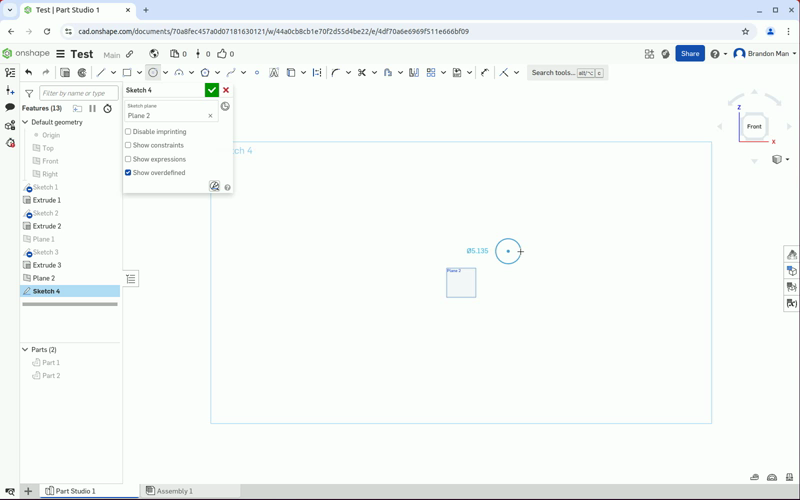
key(esc)
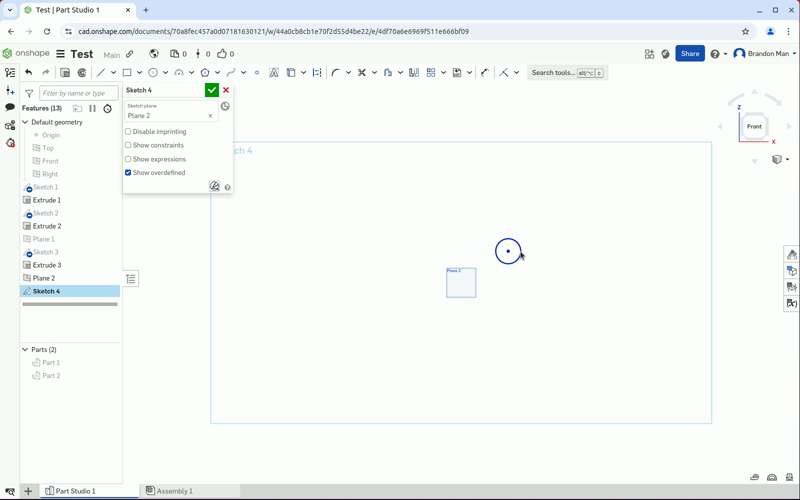
mouse_move(506, 253)
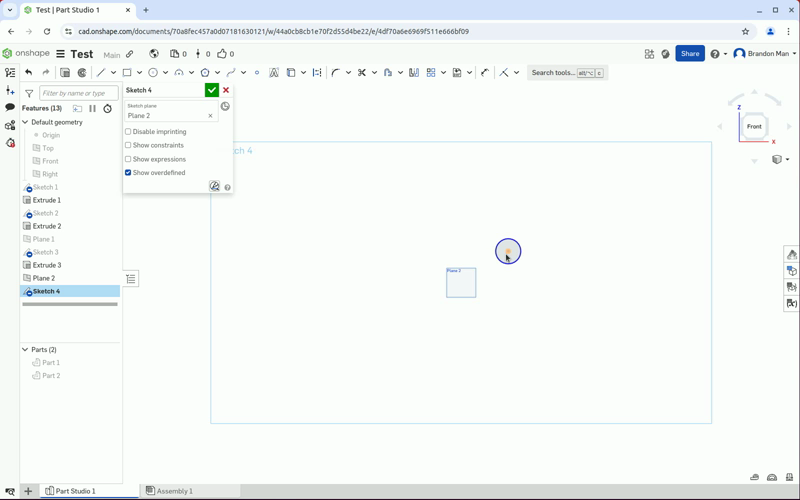
scroll(6)
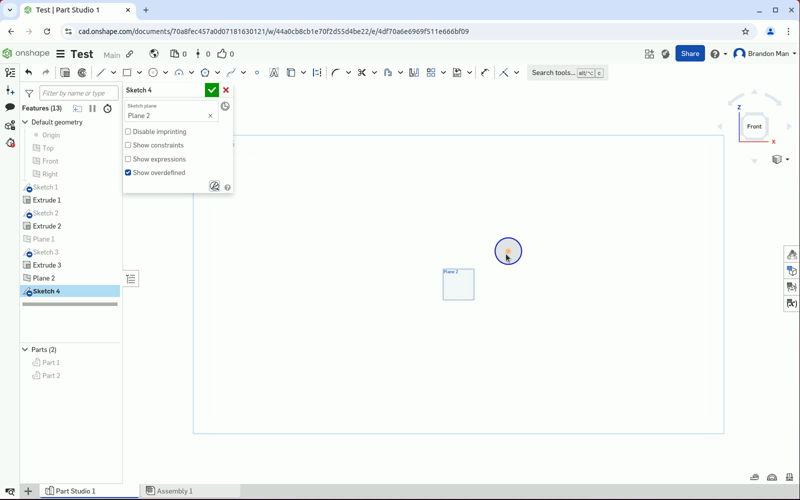
scroll(6)
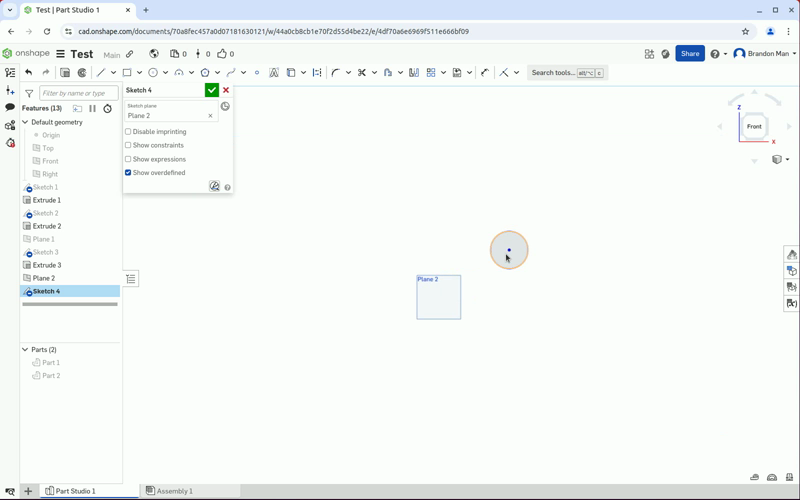
scroll(6)
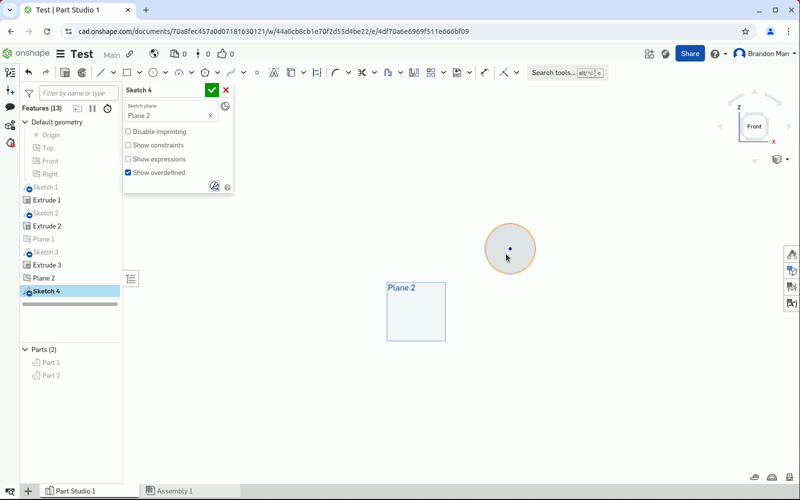
scroll(6)
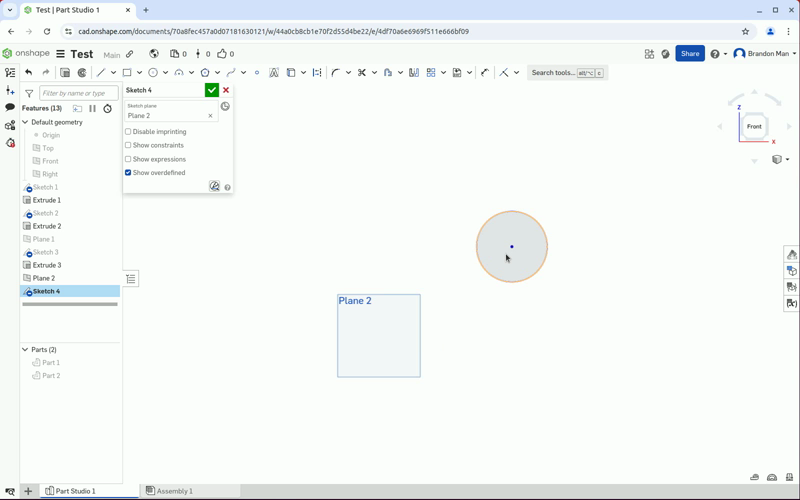
scroll(6)
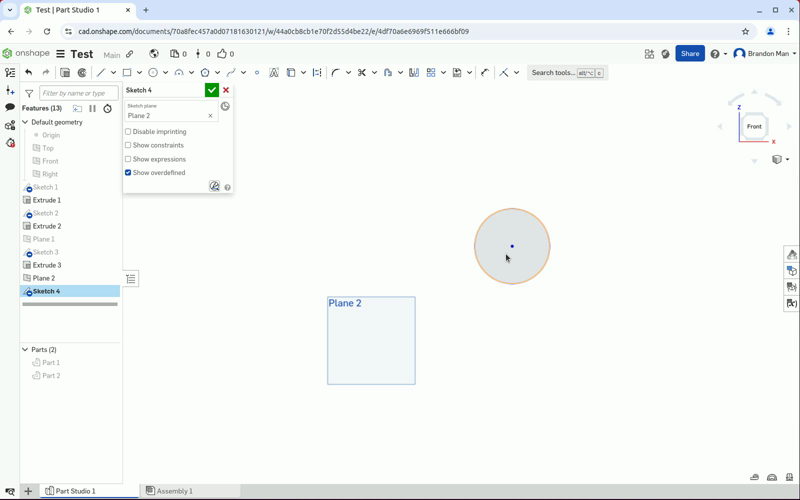
scroll(6)
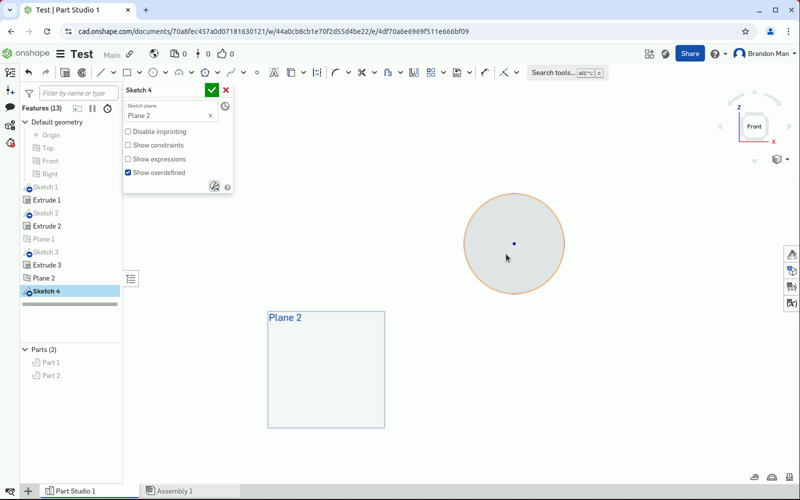
scroll(6)
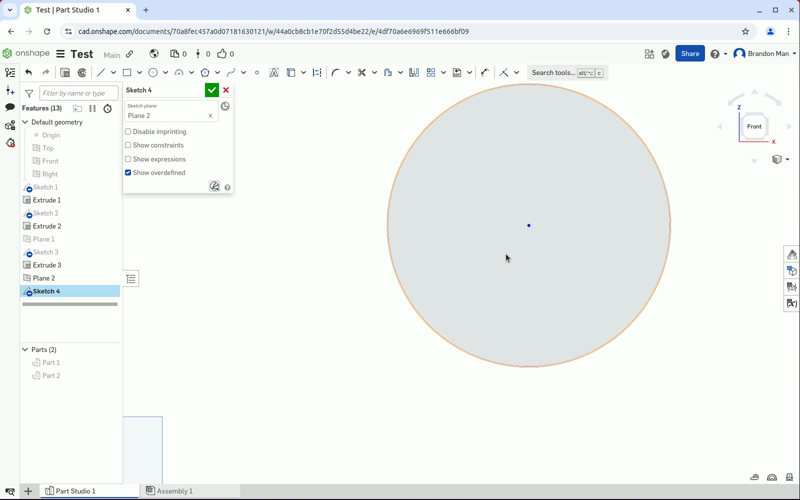
click(506, 253)
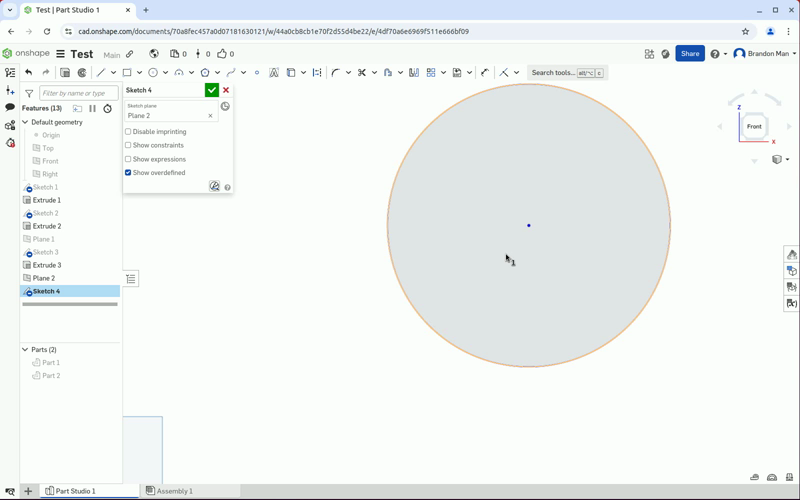
scroll(-6)
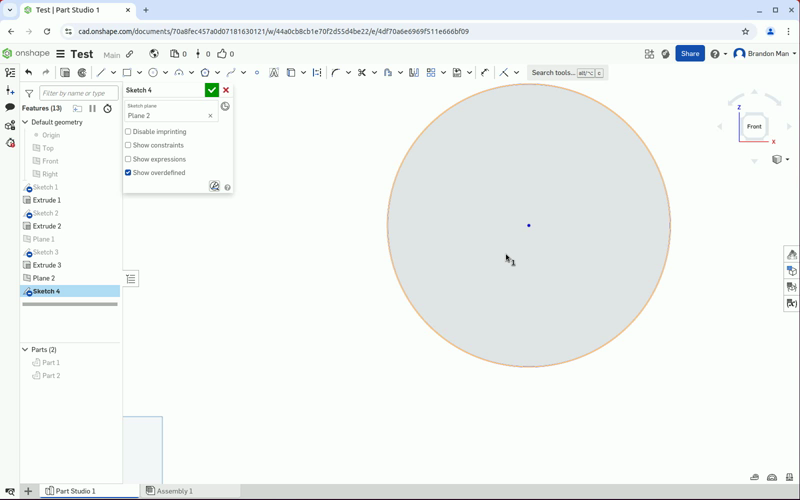
scroll(-6)
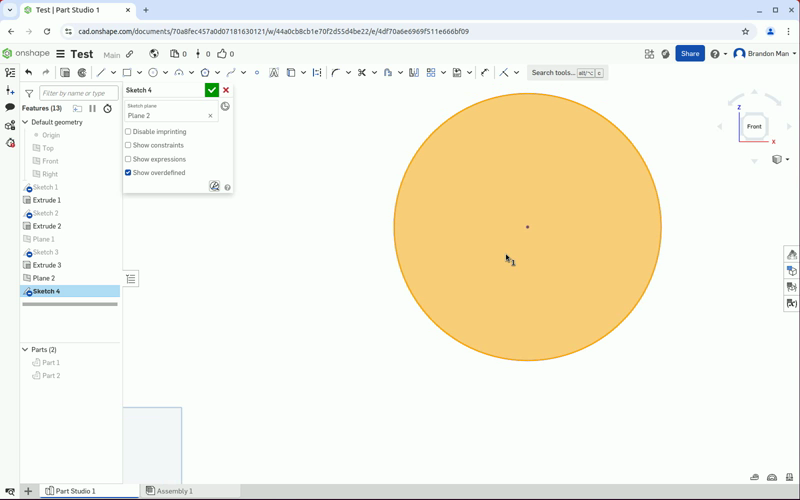
scroll(-6)
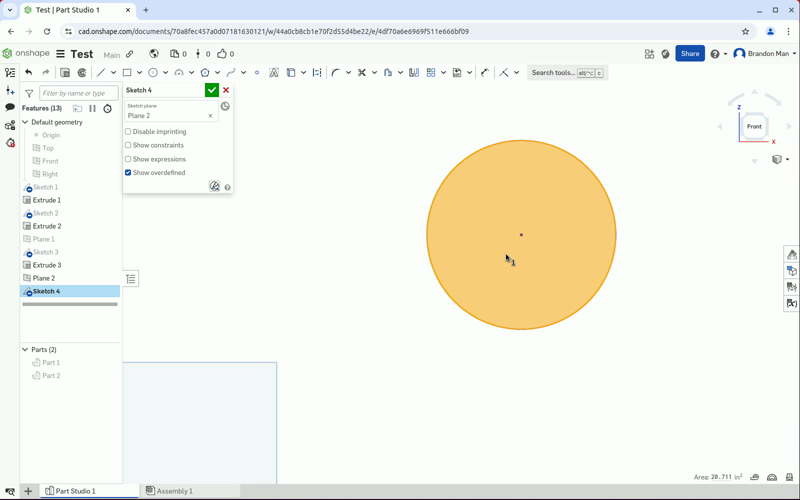
scroll(-6)
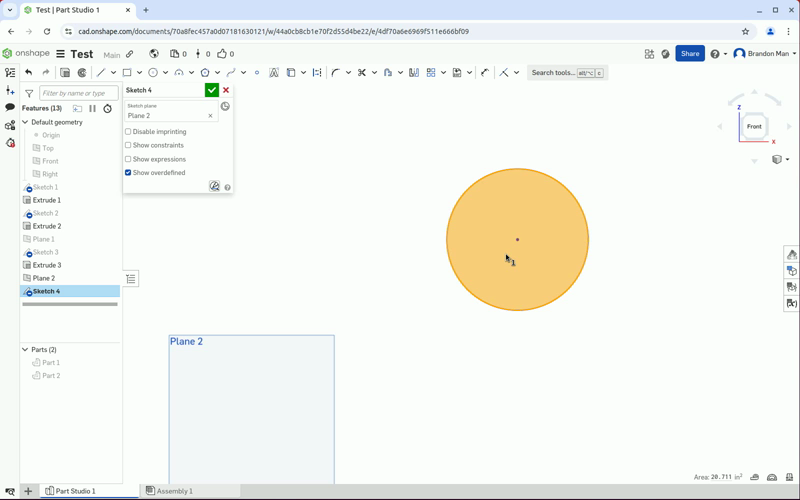
scroll(-6)
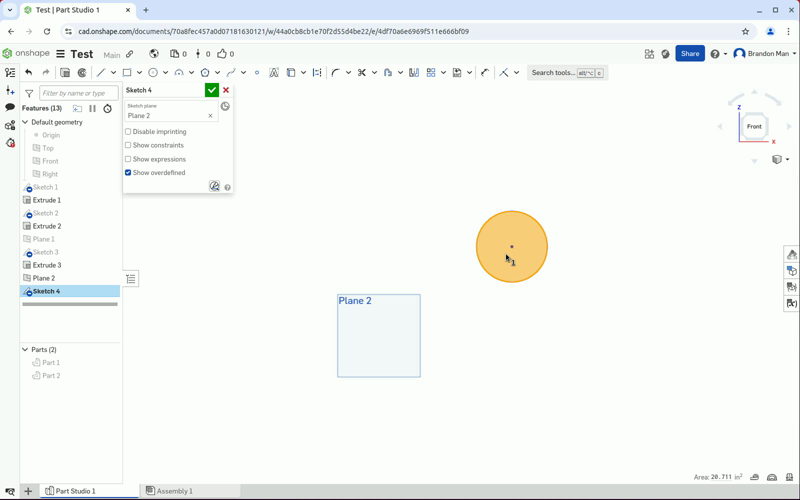
scroll(-6)
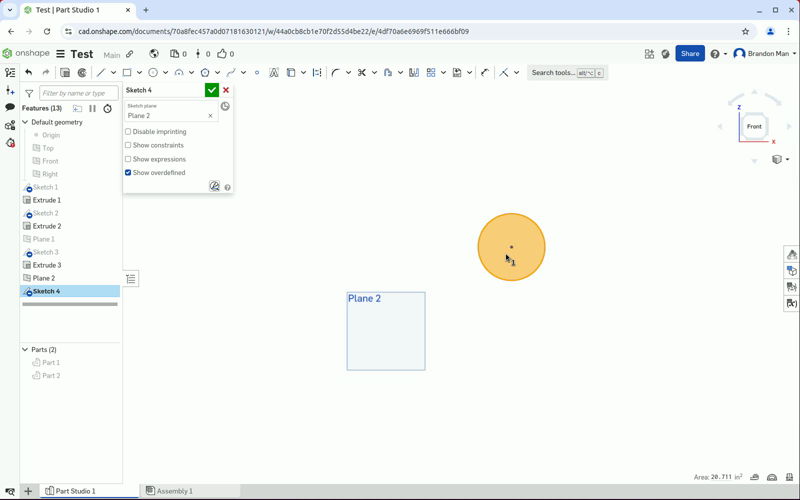
scroll(-6)
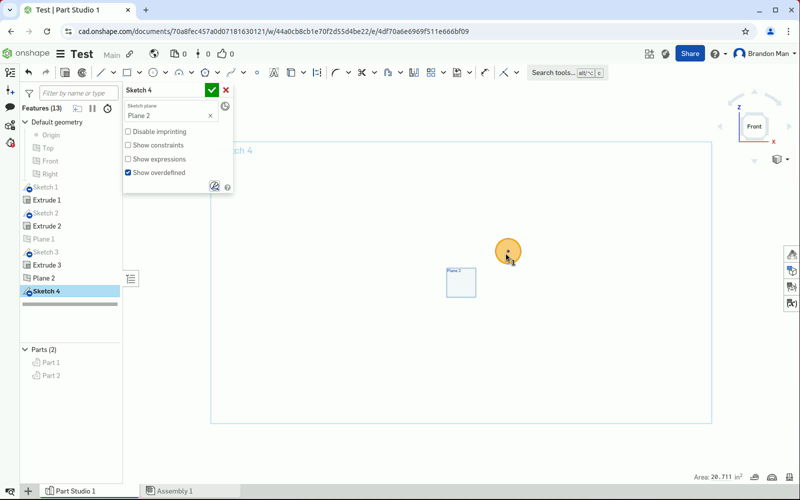
mouse_move(73, 352)
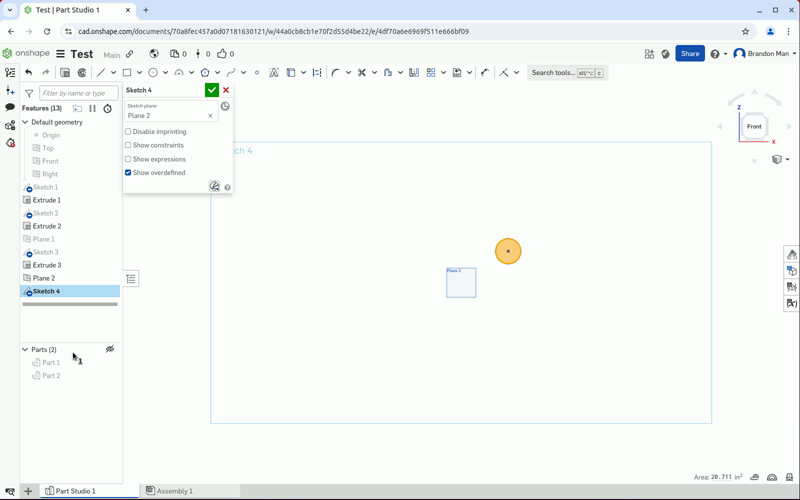
key(shift+y)
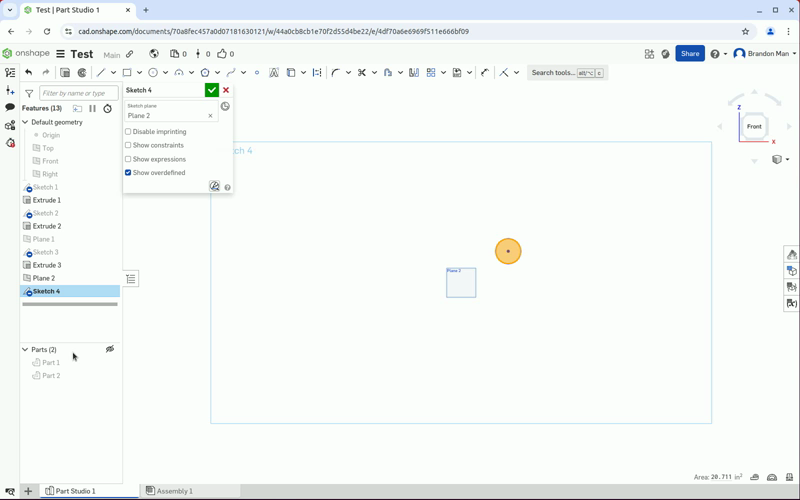
key(shift+e)
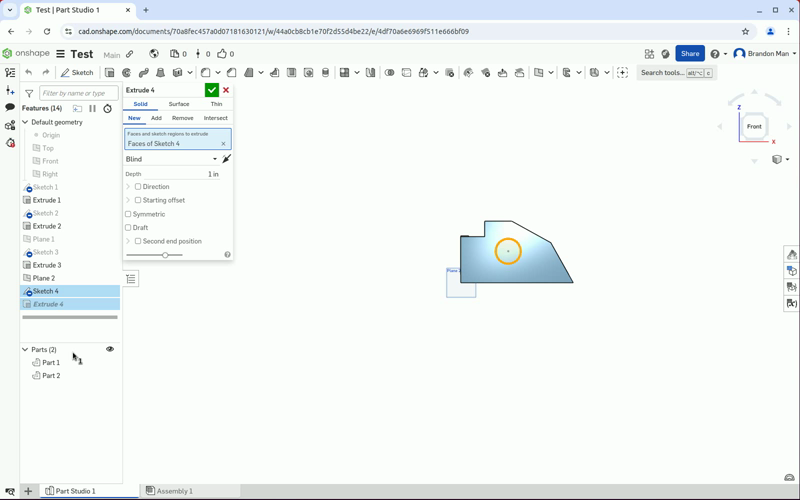
mouse_move(143, 106)
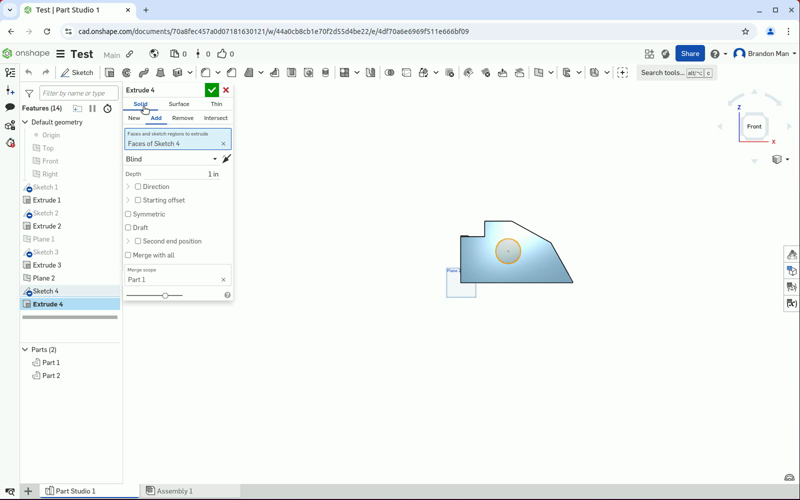
click(143, 106)
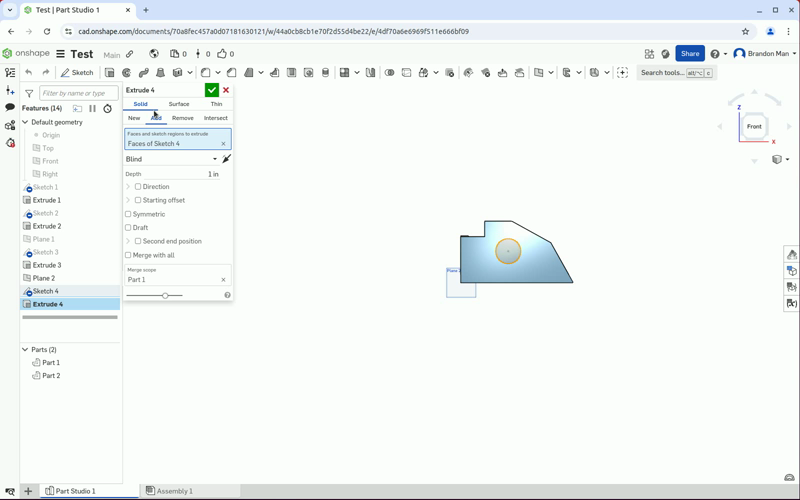
mouse_move(186, 120)
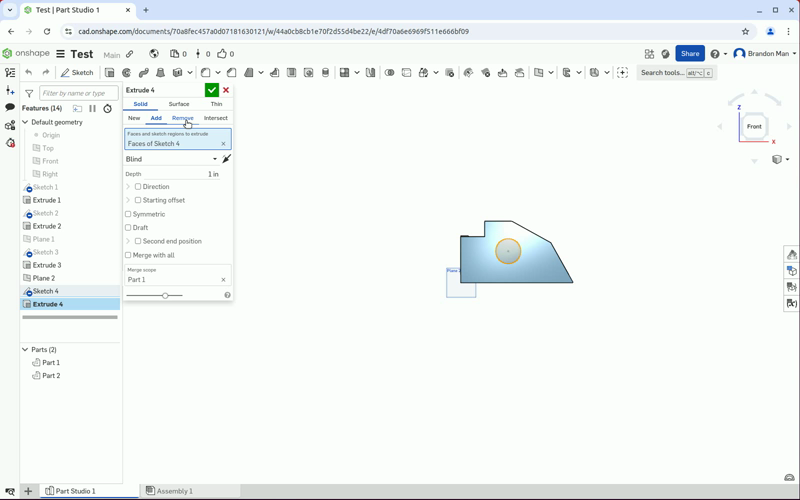
click(186, 120)
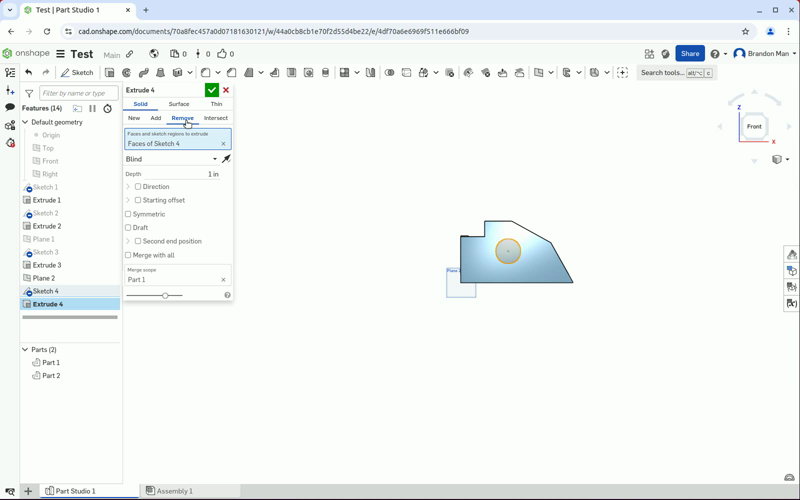
key(tab, 4)
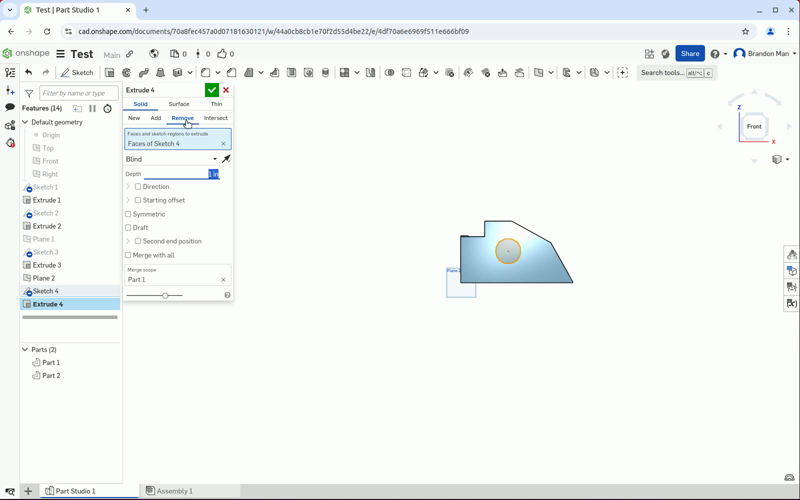
text(15.887)
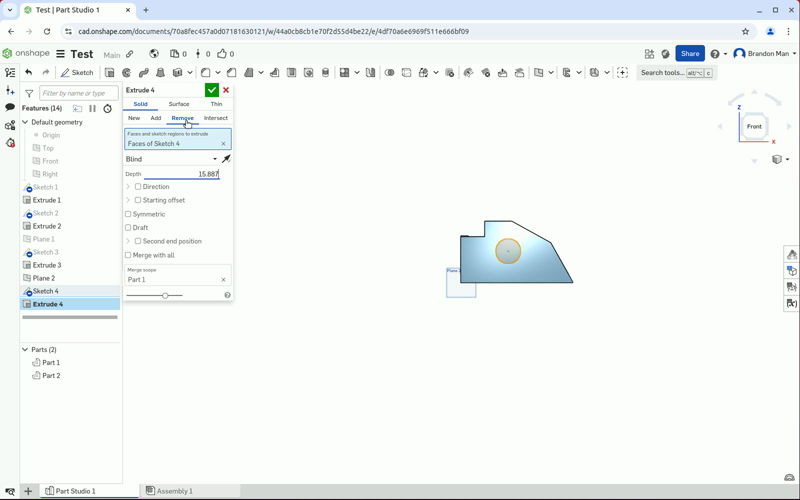
key(tab, 6)
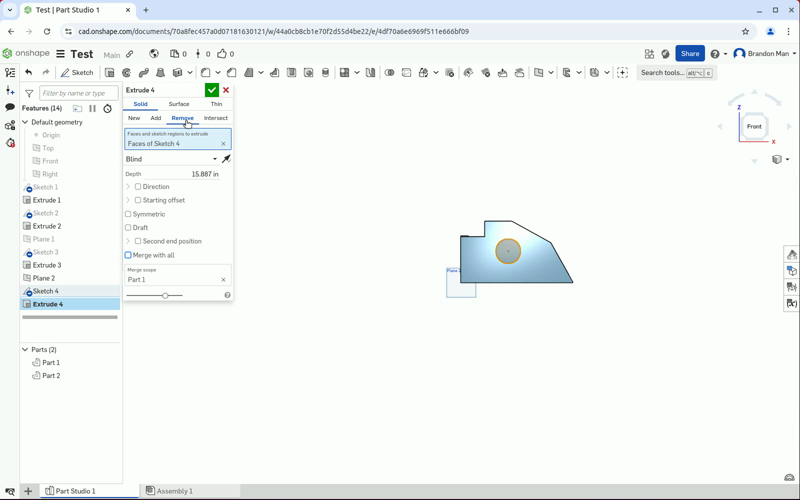
key(space)
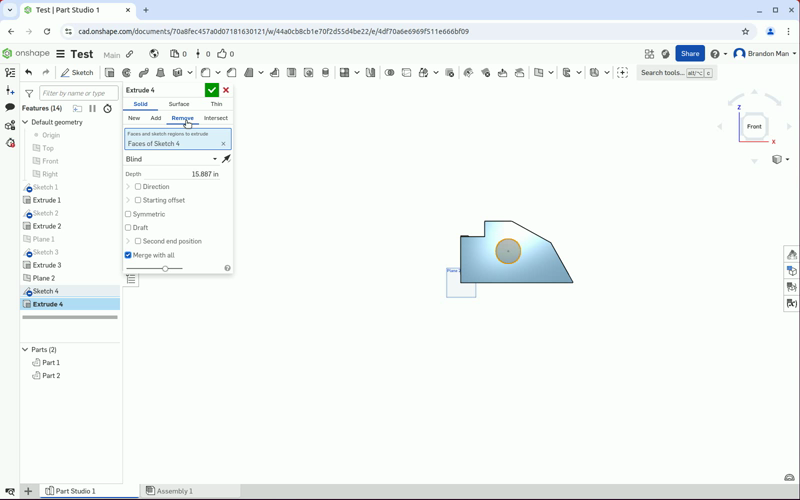
key(enter)
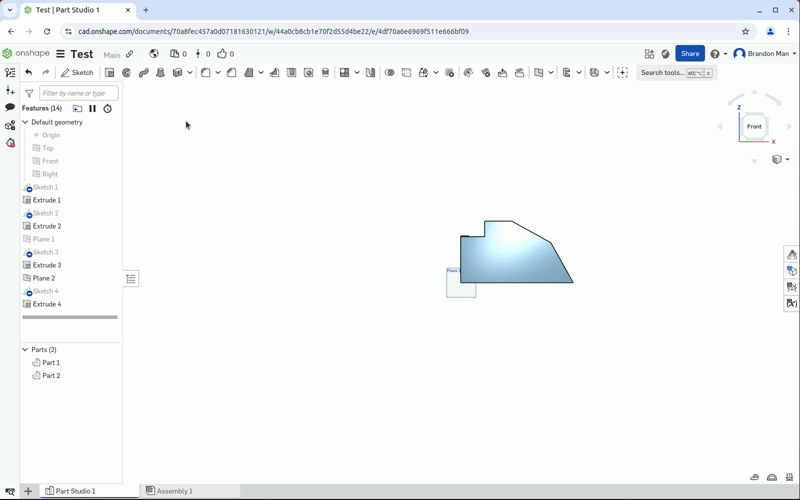
key(shift+h)
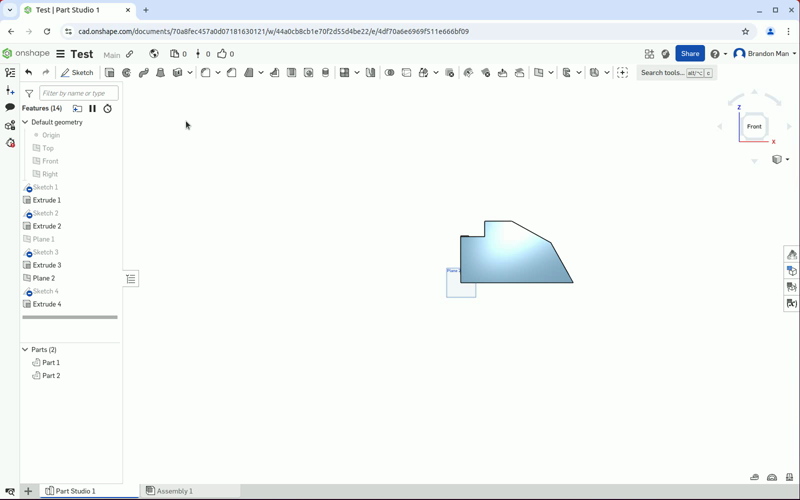
key(shift+h)
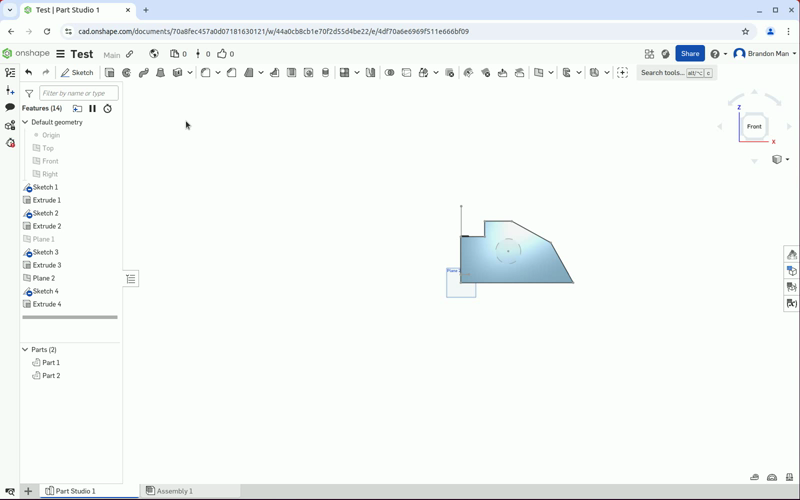
key(shift+7)
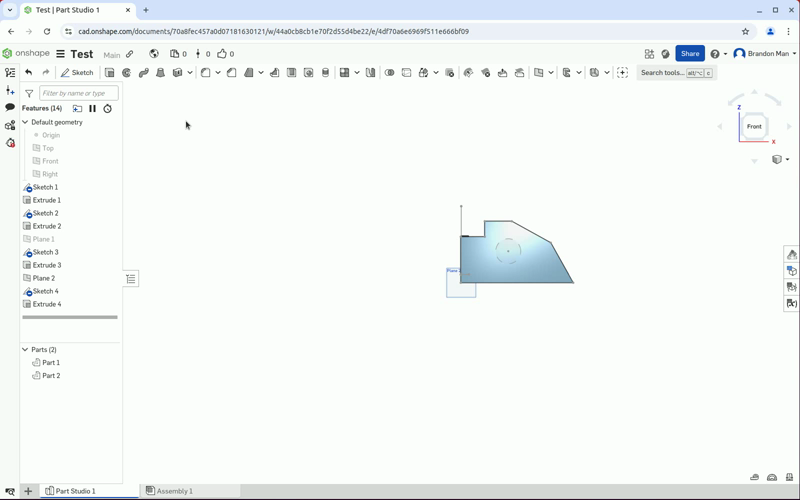
key(left, 2)
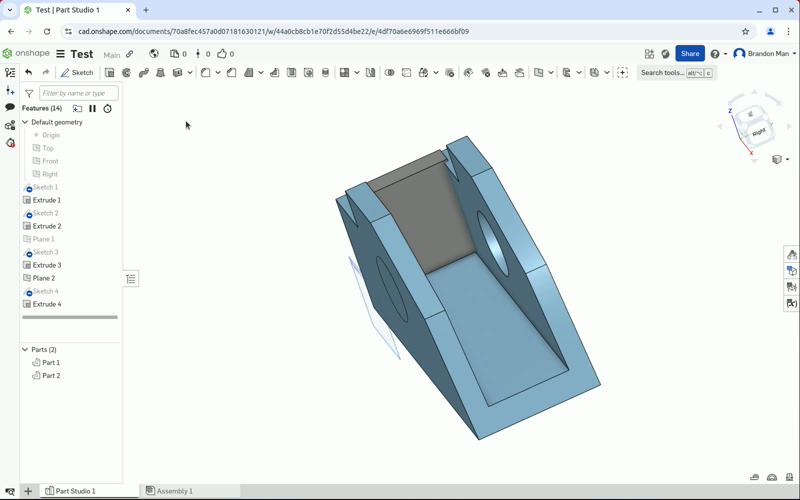
key(down, 2)
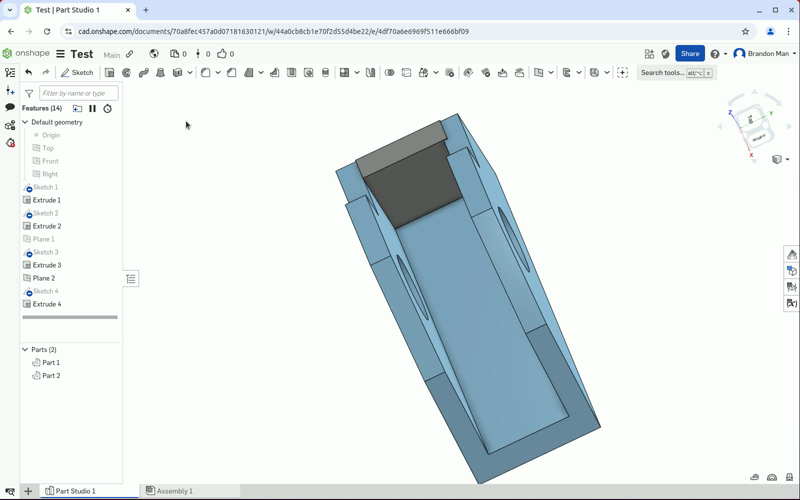
key(up, 2)
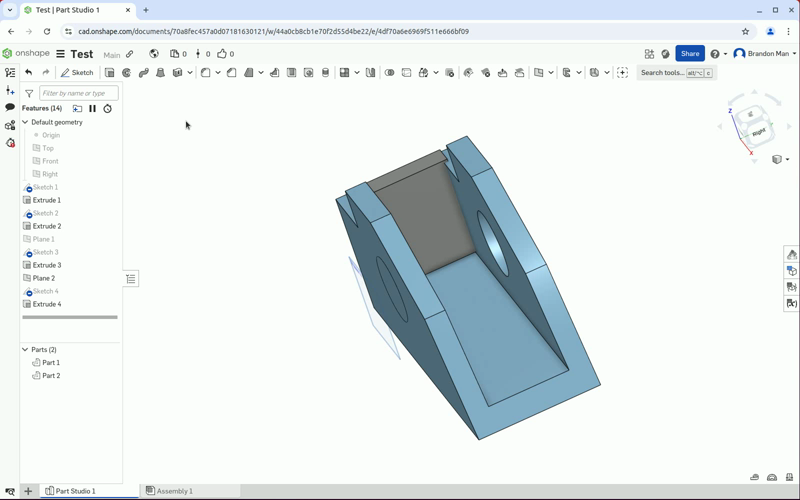
key(right, 2)
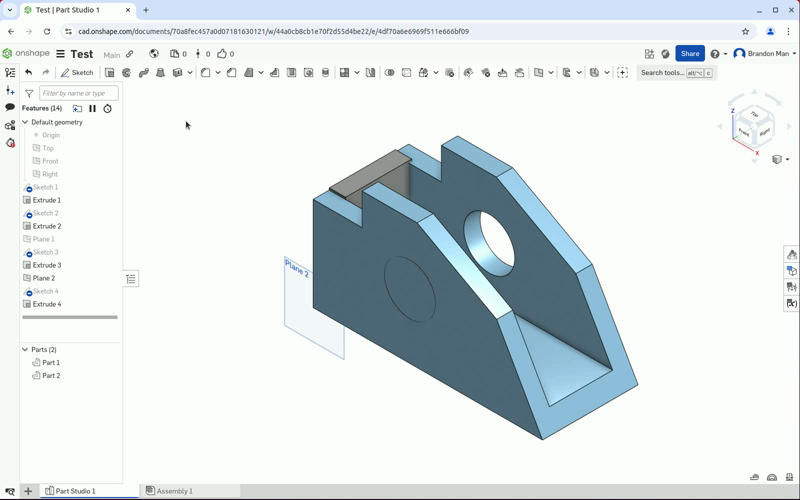
mouse_move(73, 189)
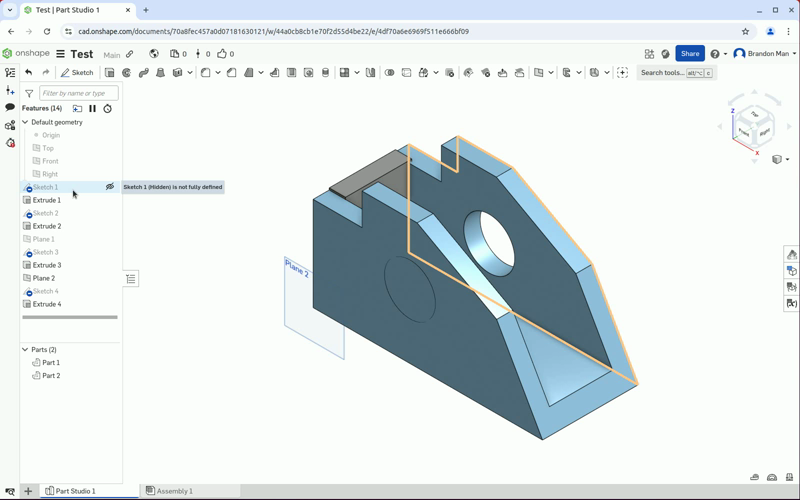
click(73, 189)